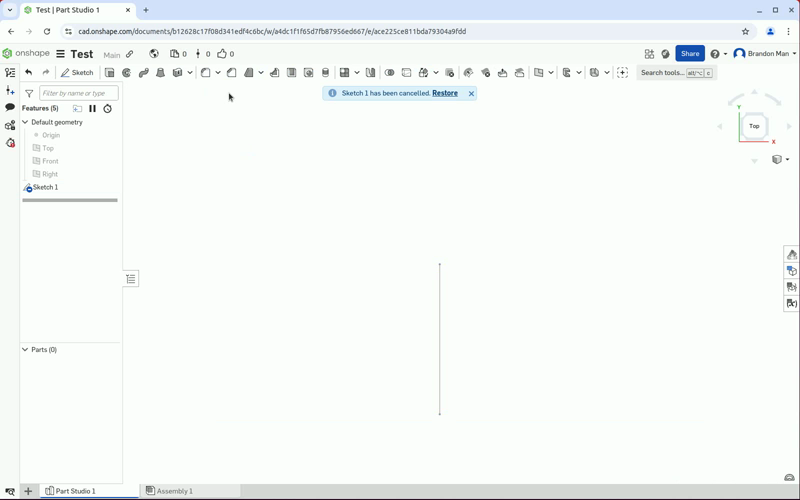
key(shift+h)
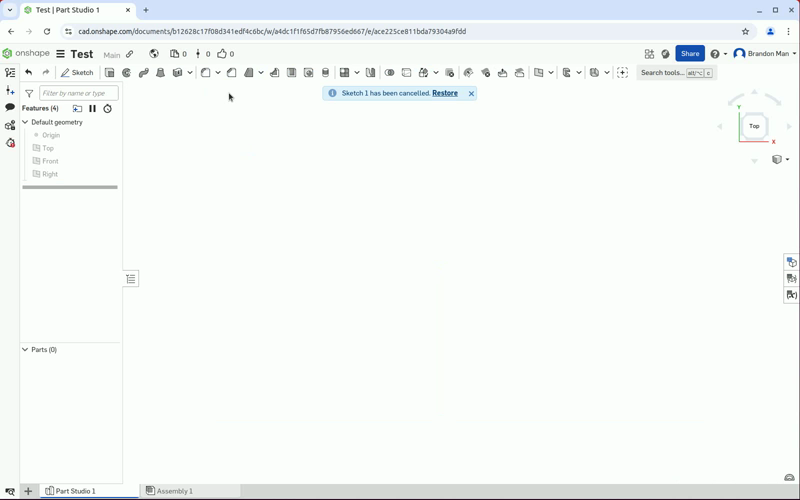
key(shift+s)
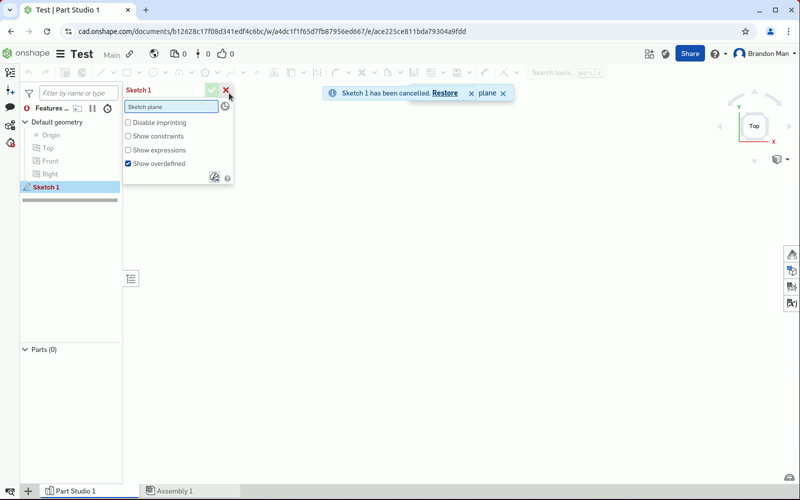
mouse_move(73, 150)
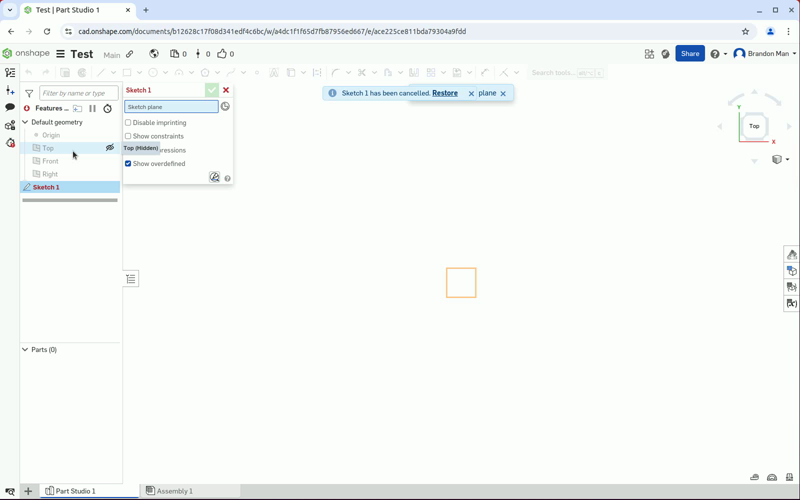
click(73, 150)
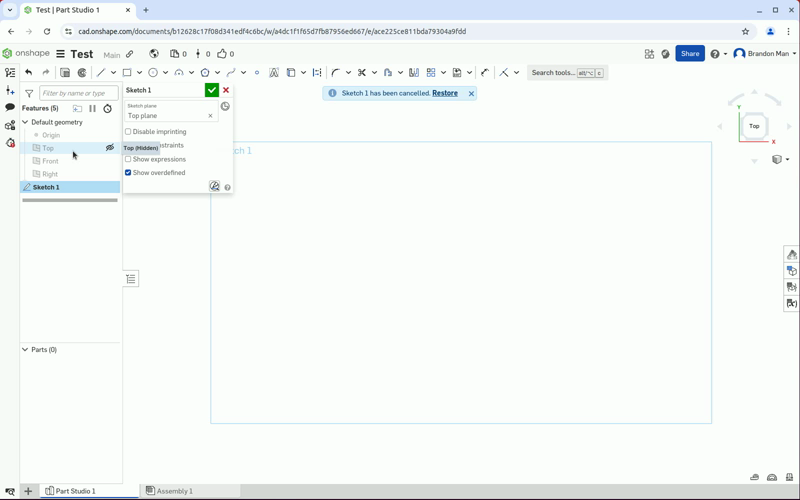
mouse_move(73, 352)
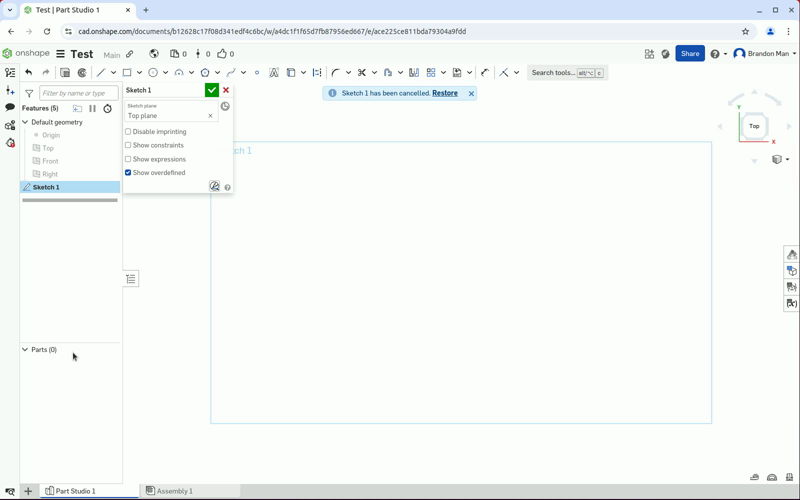
key(y)
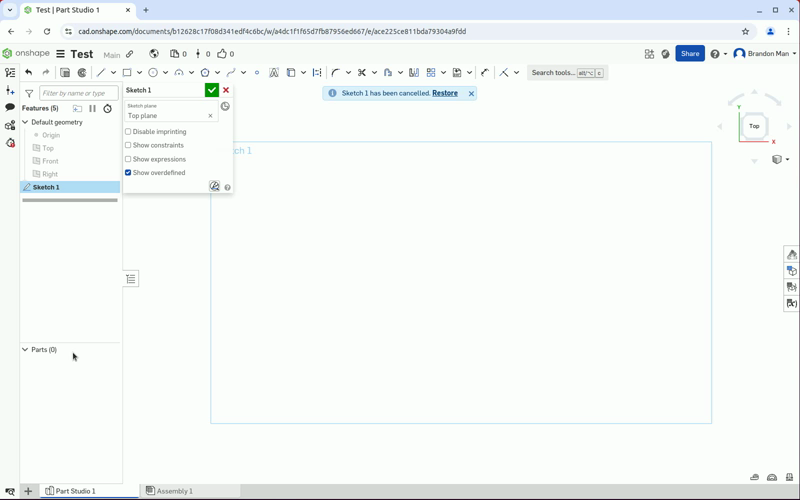
key(l)
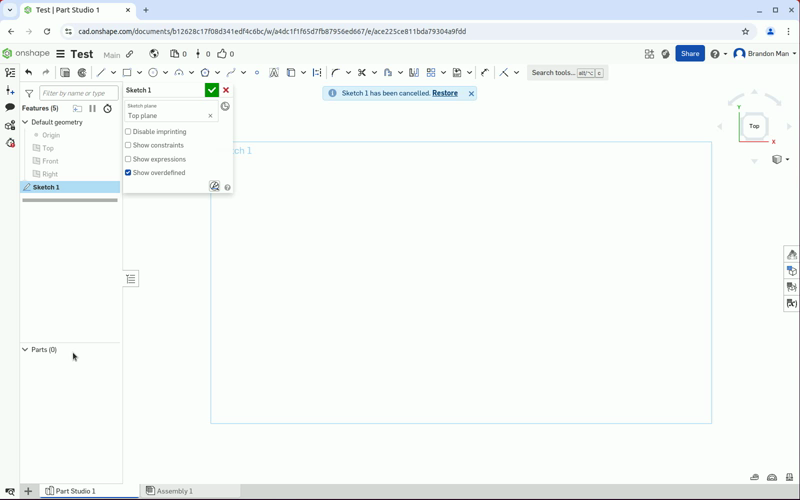
key_down(shift)
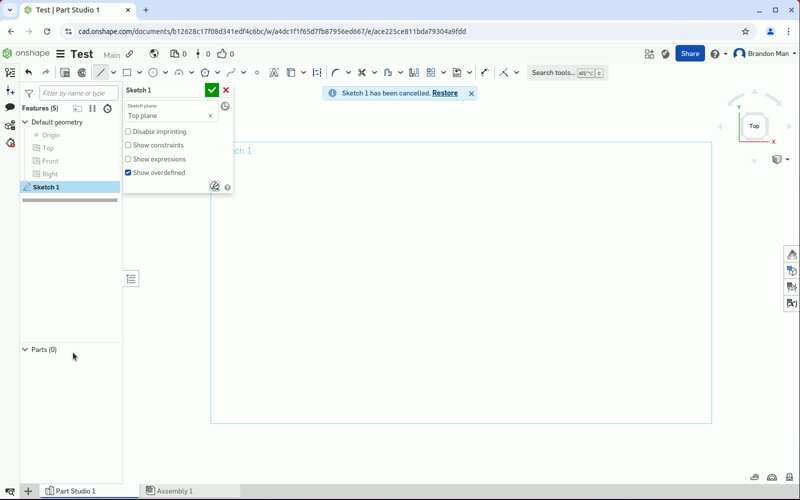
mouse_move(460, 282)
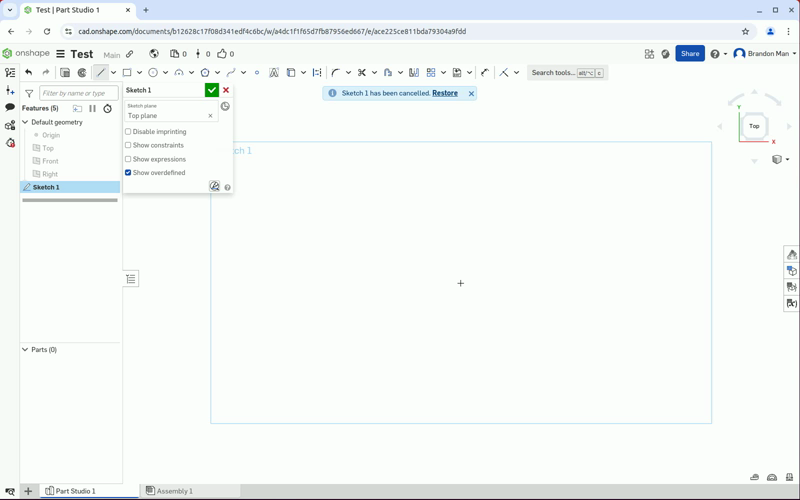
click(460, 282)
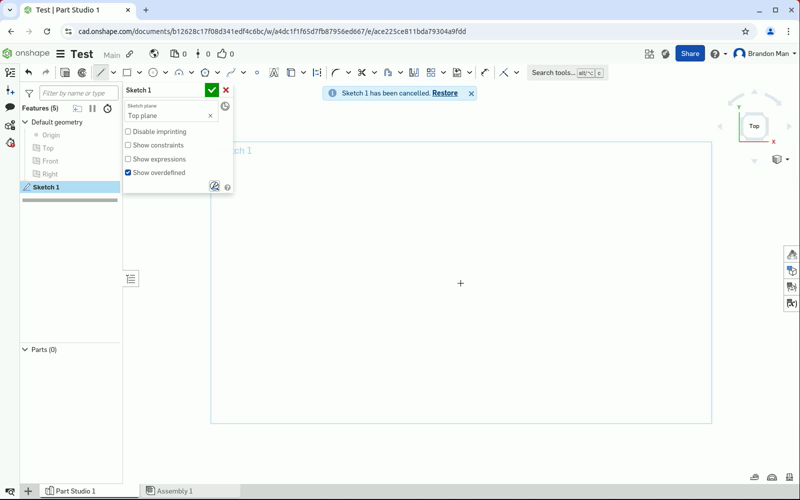
key_up(shift)
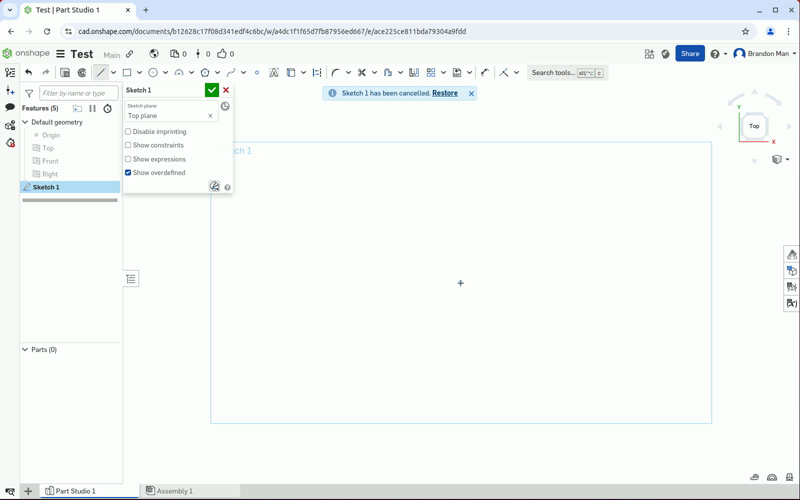
key_down(shift)
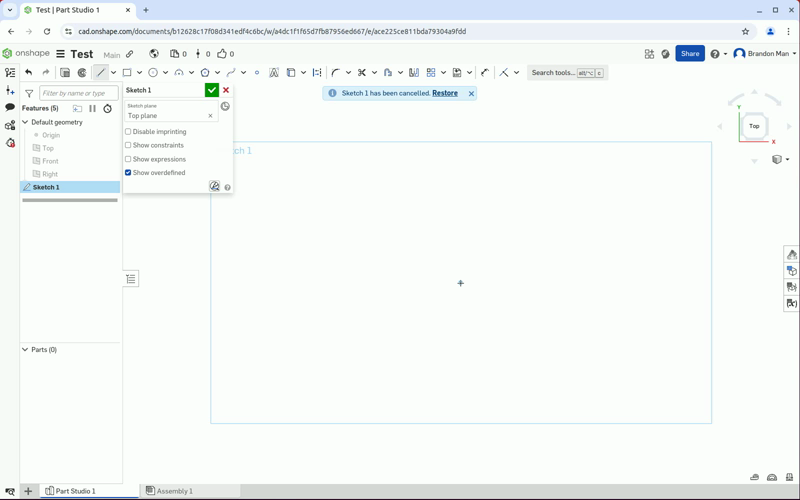
mouse_move(573, 282)
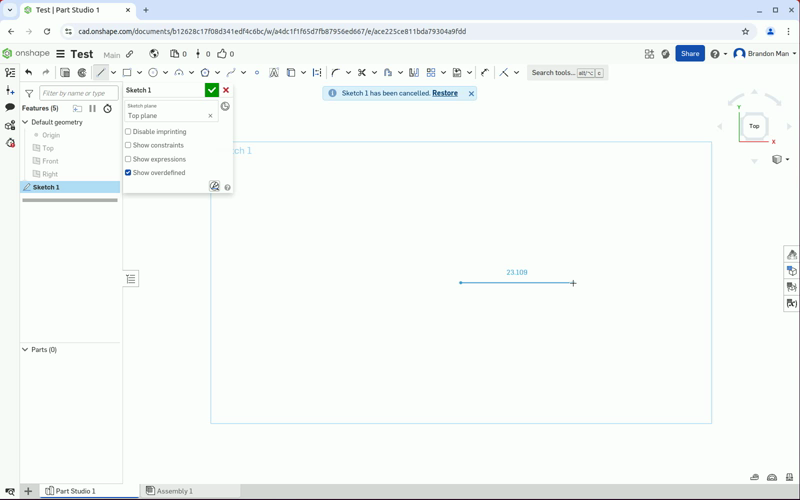
click(573, 282)
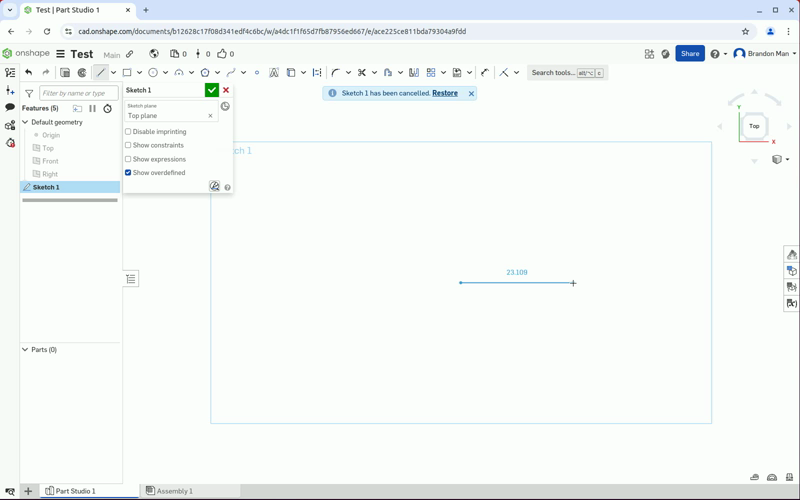
key_up(shift)
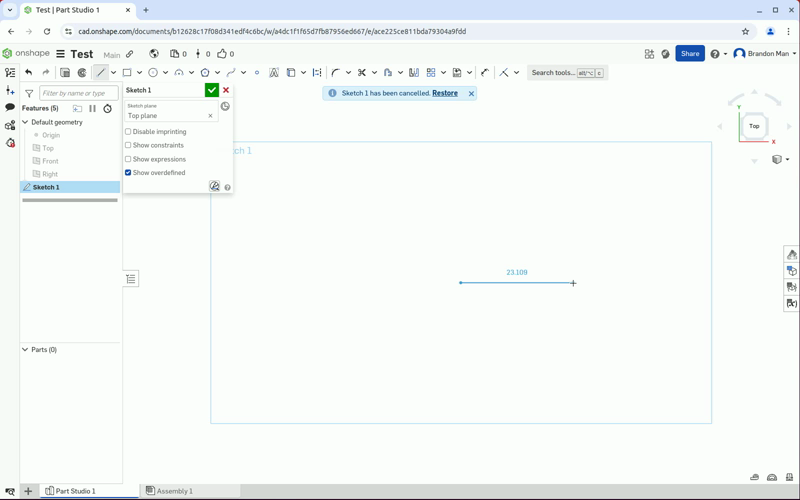
key_down(shift)
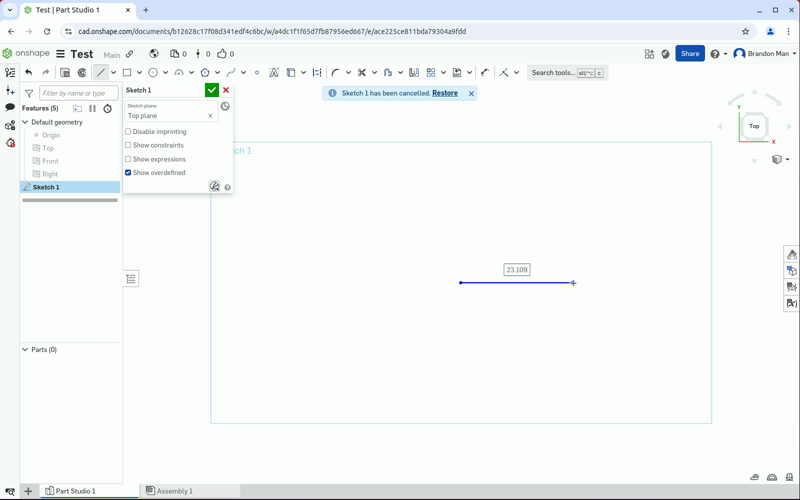
mouse_move(573, 217)
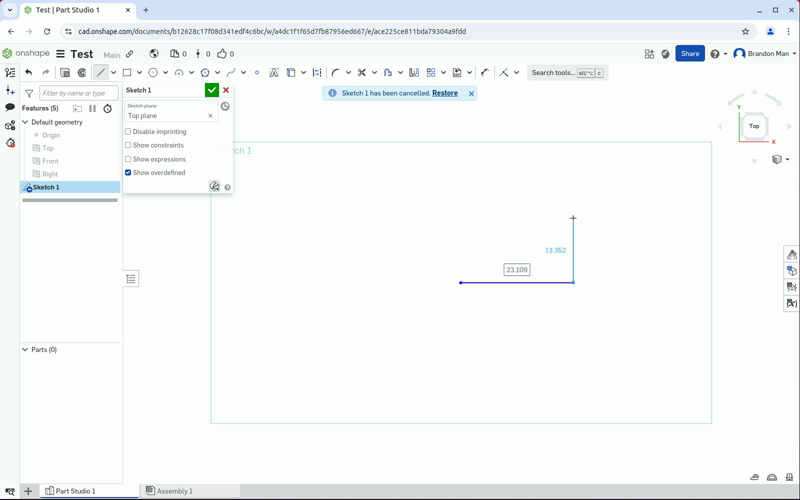
click(573, 217)
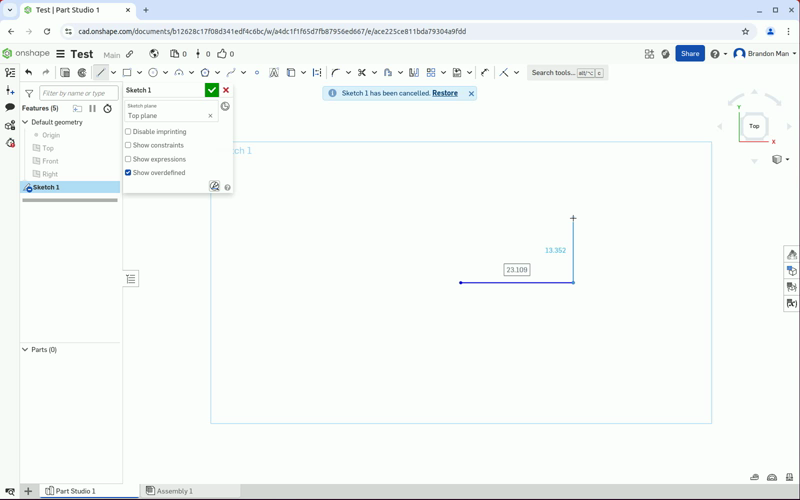
key_up(shift)
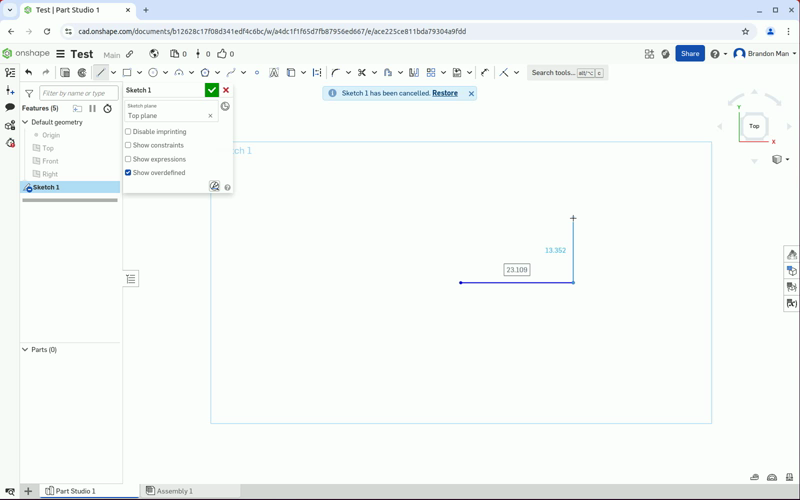
key_down(shift)
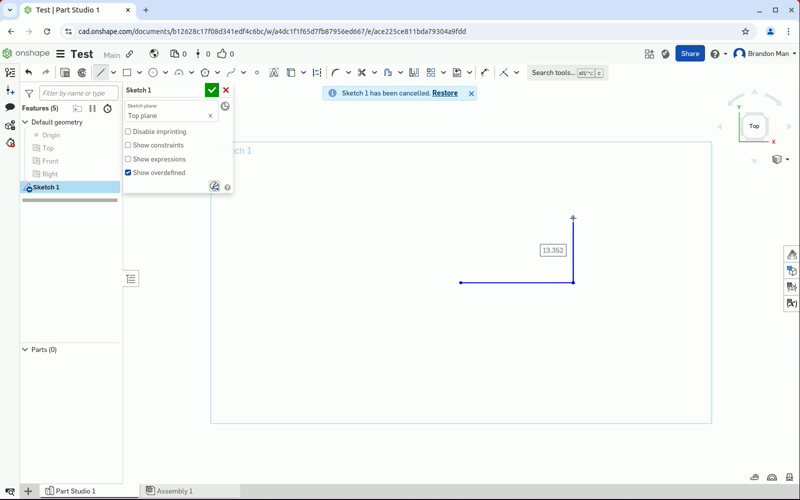
mouse_move(460, 217)
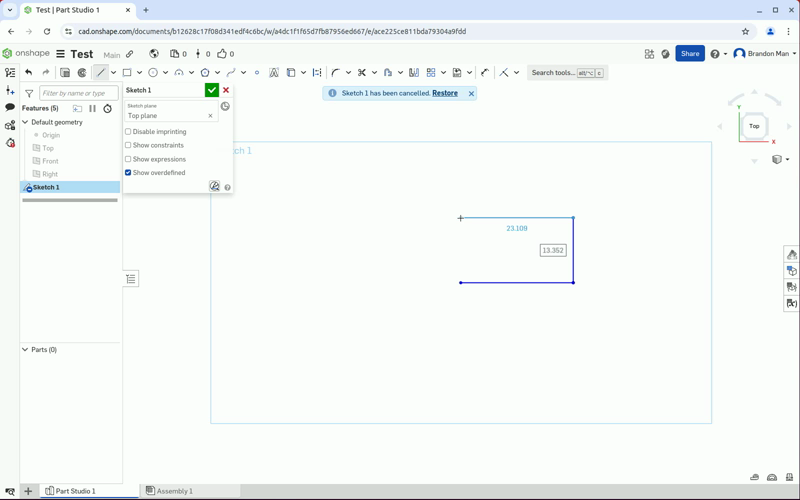
click(460, 217)
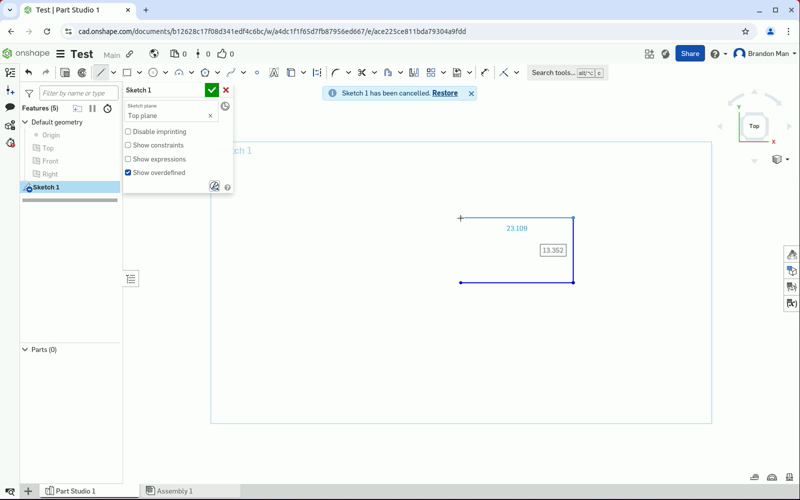
key_up(shift)
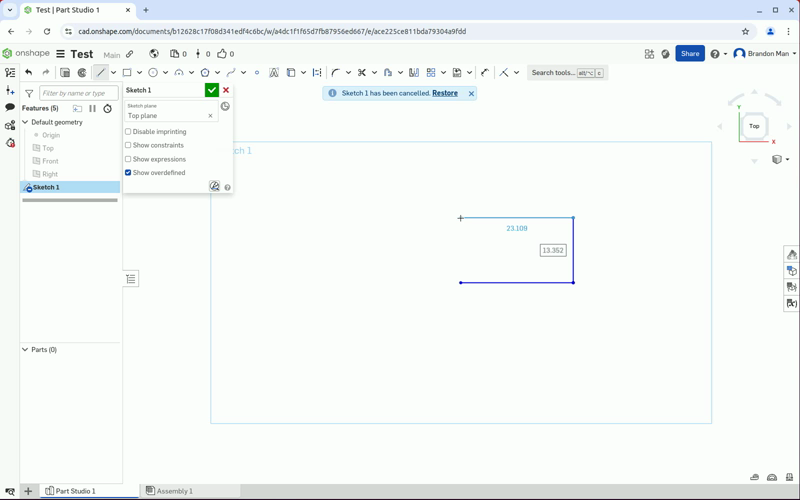
key_down(shift)
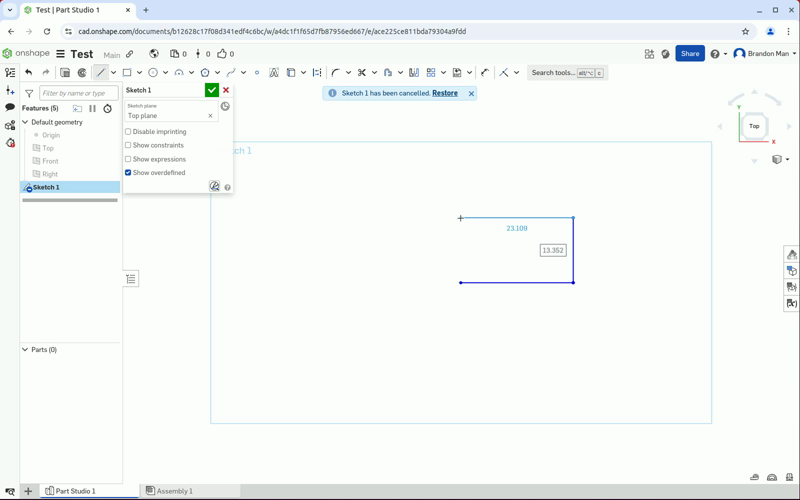
mouse_move(460, 282)
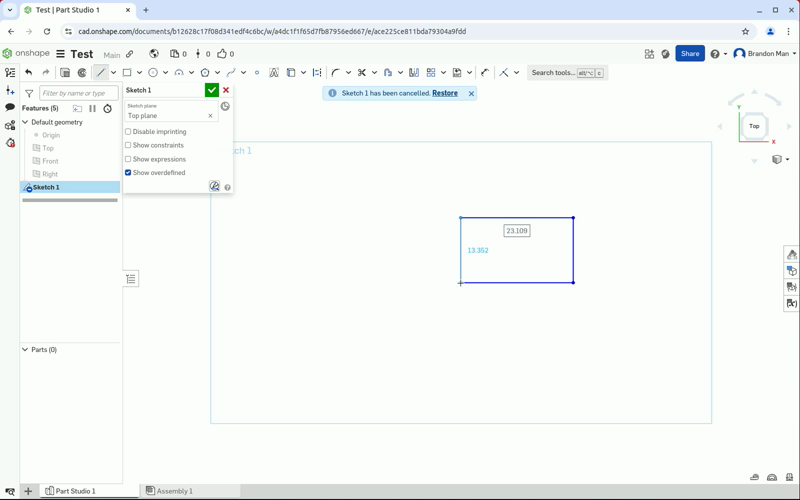
key_up(shift)
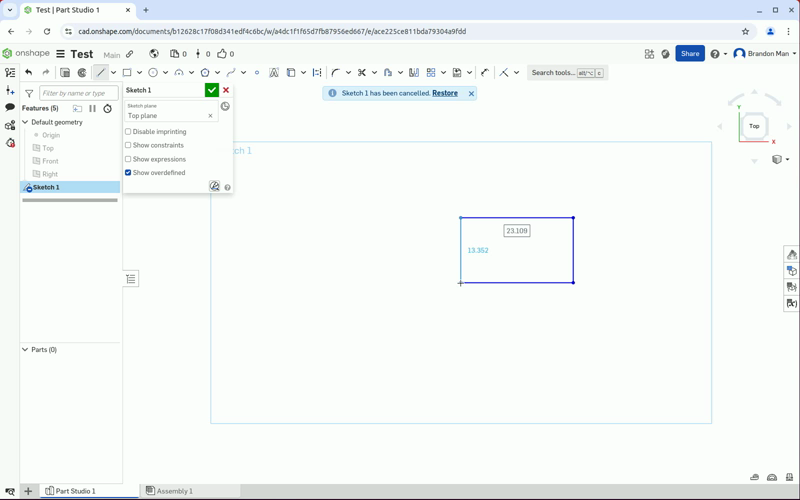
click(460, 282)
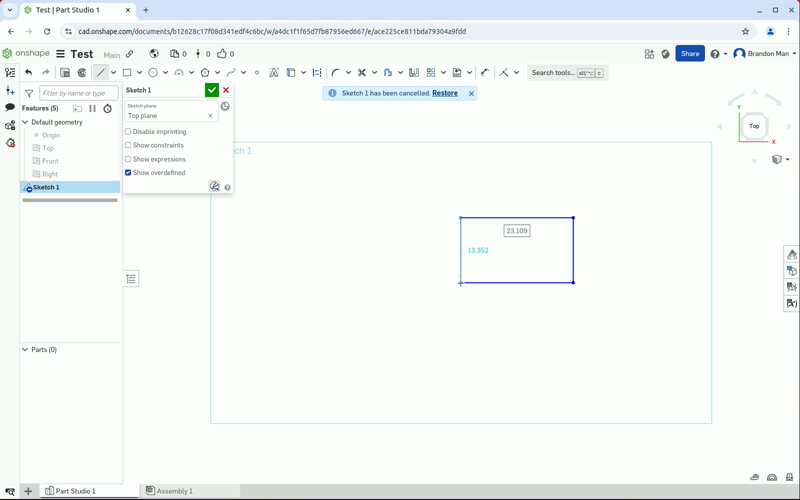
key(esc)
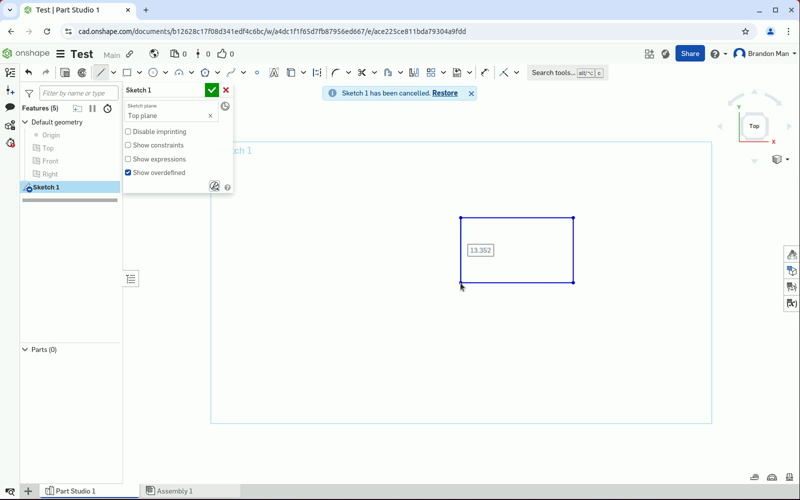
mouse_move(539, 224)
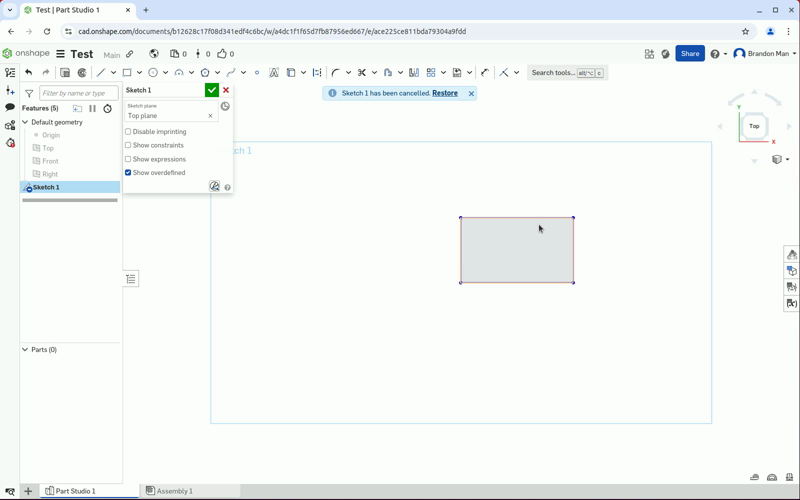
click(539, 224)
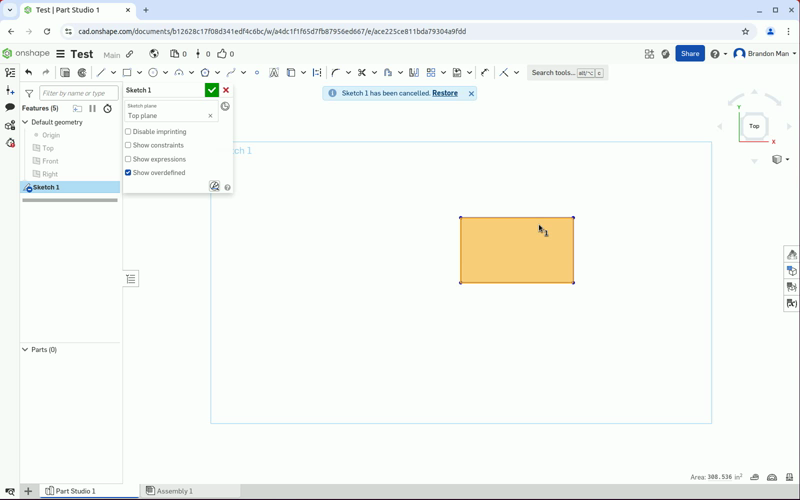
mouse_move(73, 352)
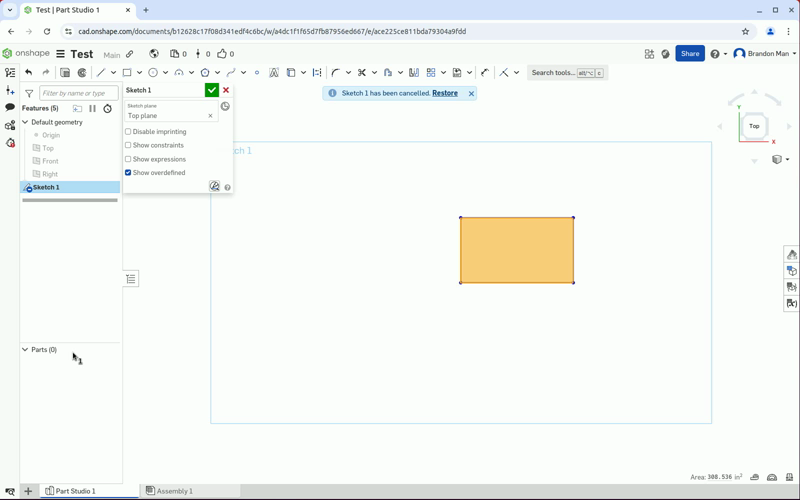
key(shift+y)
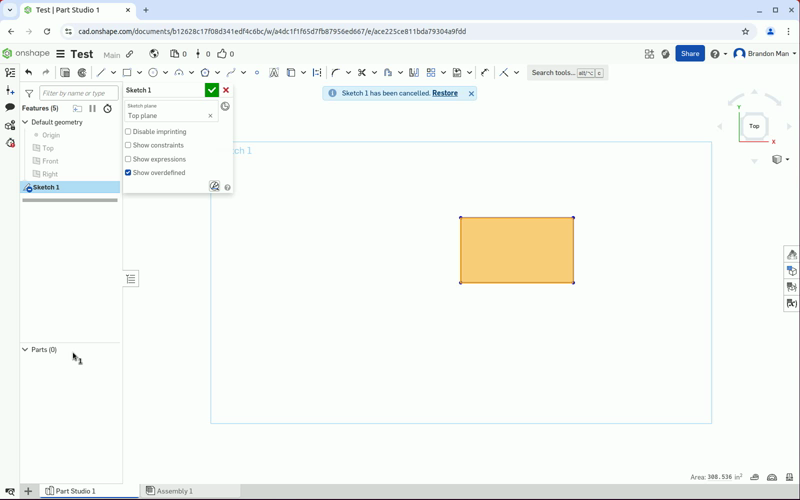
key(shift+e)
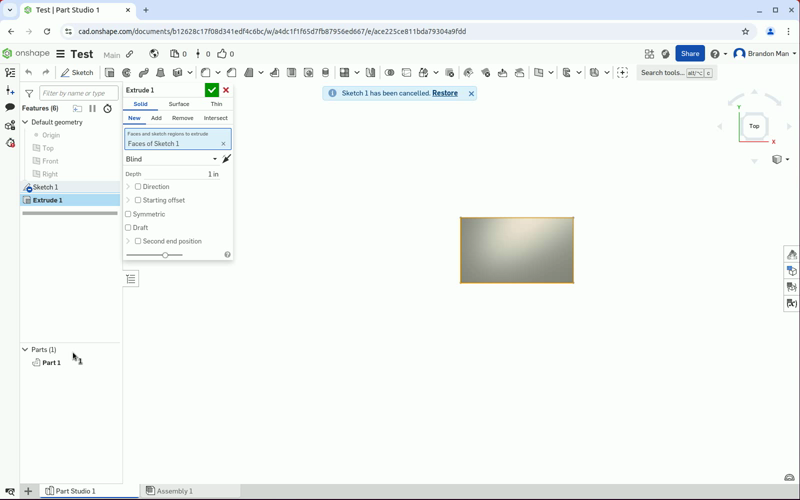
mouse_move(143, 106)
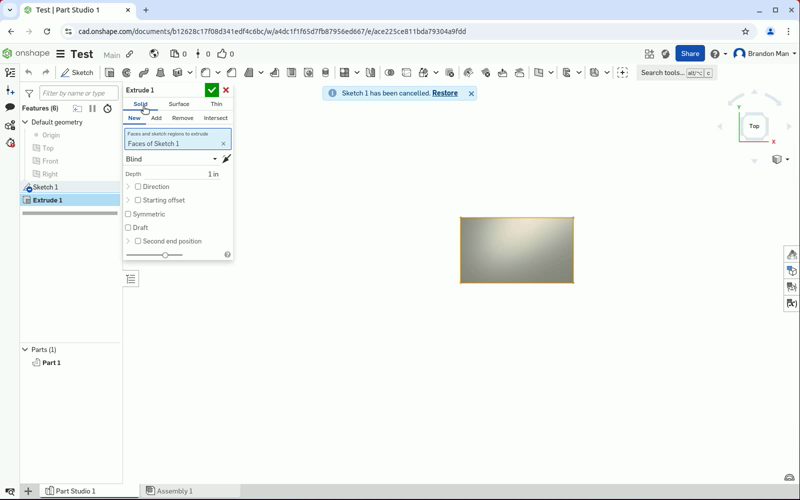
click(143, 106)
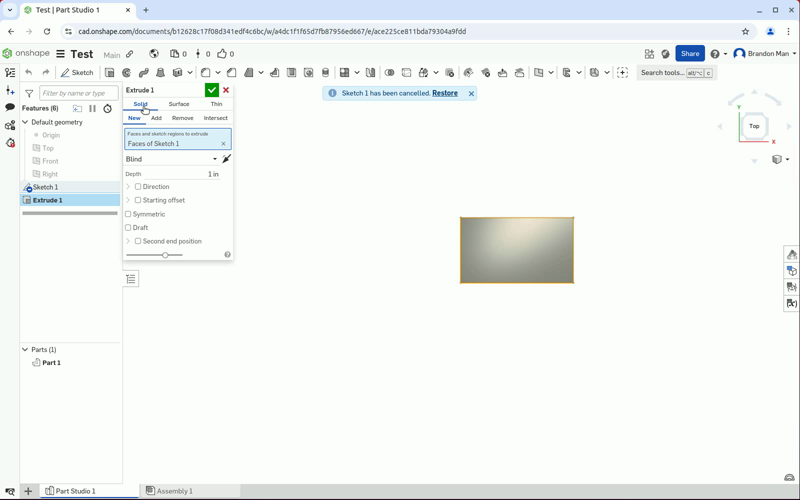
mouse_move(137, 120)
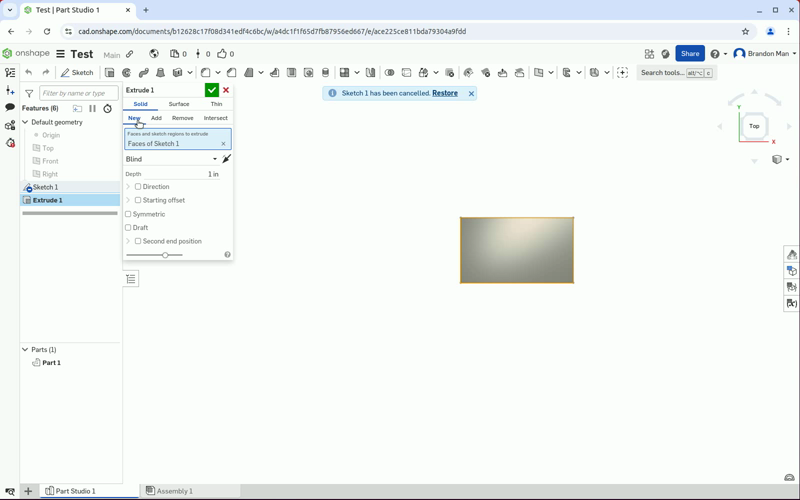
click(137, 120)
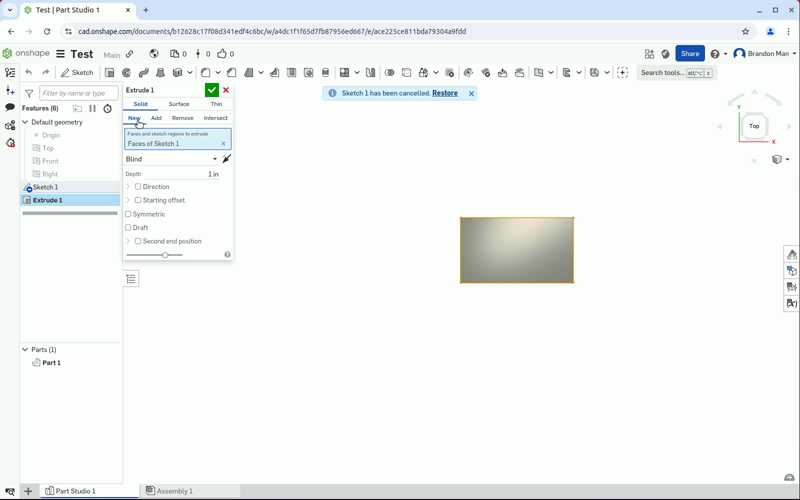
key(tab, 4)
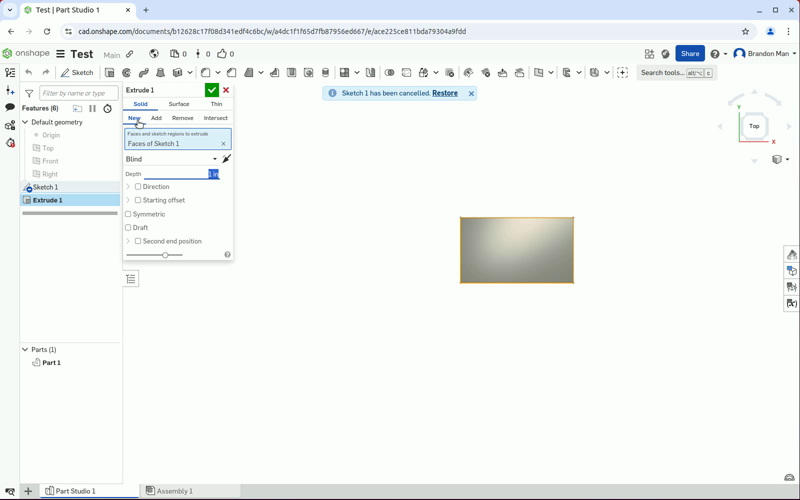
text(-1.204)
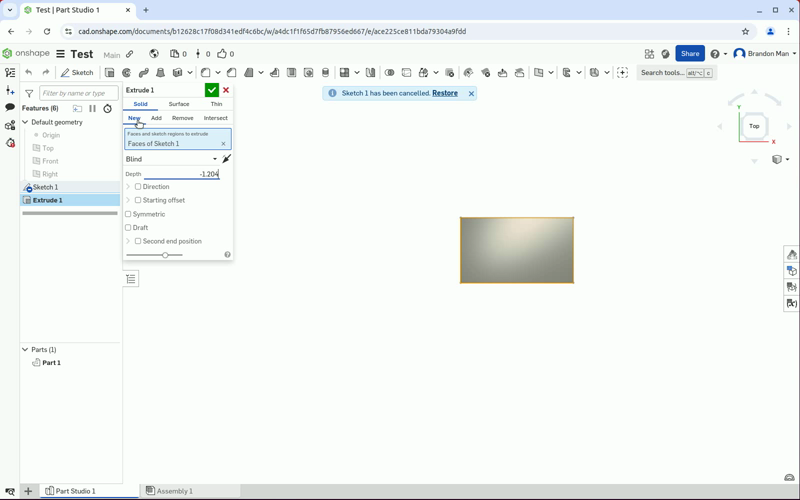
key(enter)
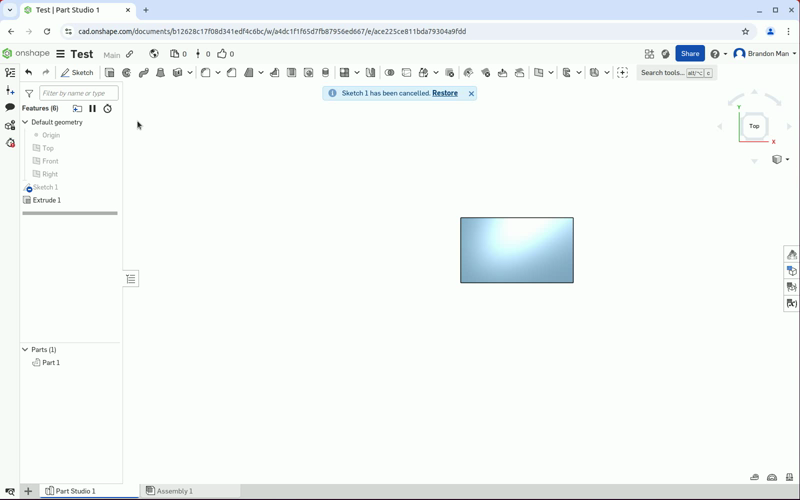
key(shift+h)
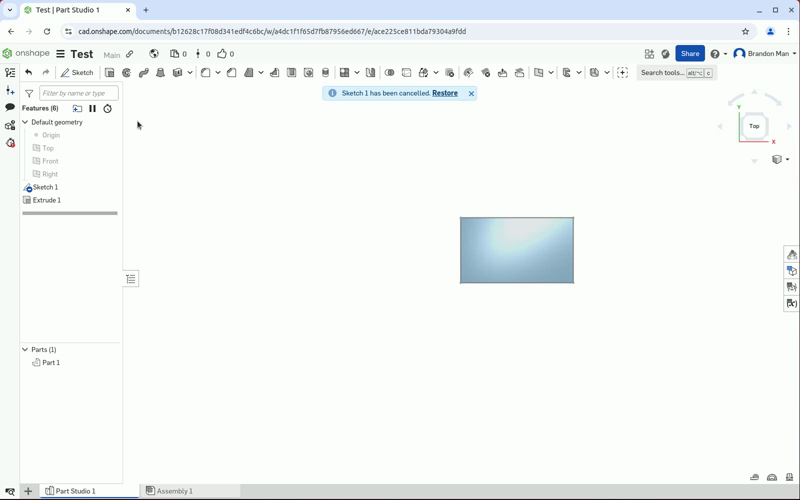
key(shift+h)
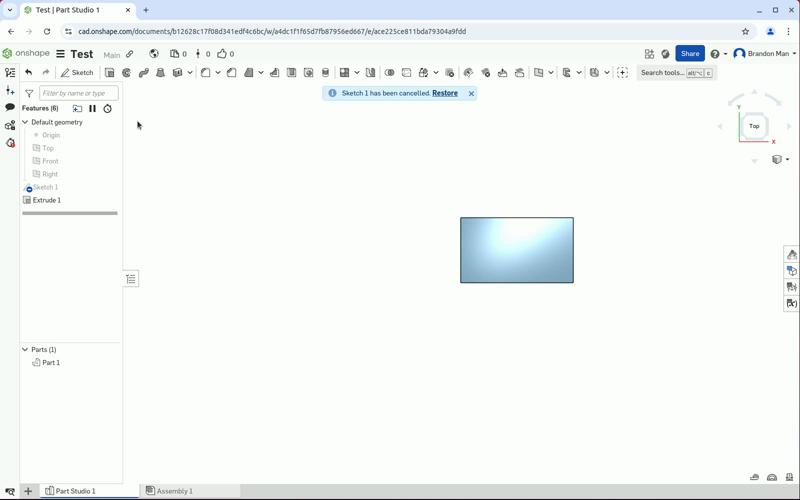
mouse_move(73, 189)
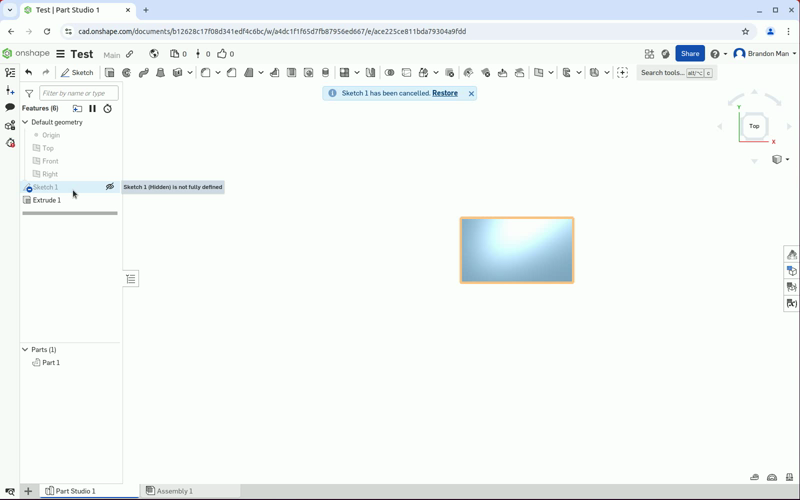
click(73, 189)
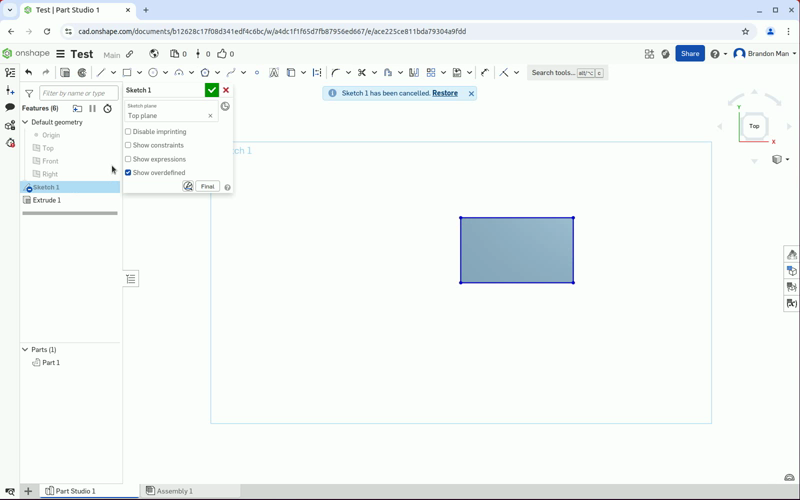
mouse_move(229, 92)
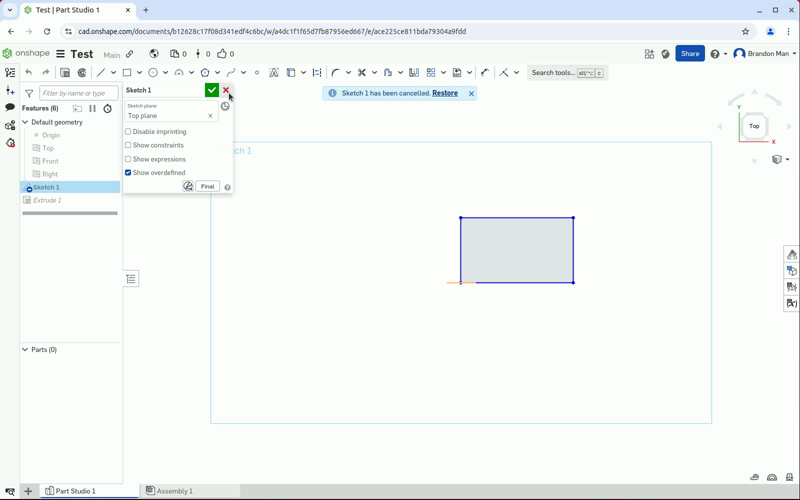
click(229, 92)
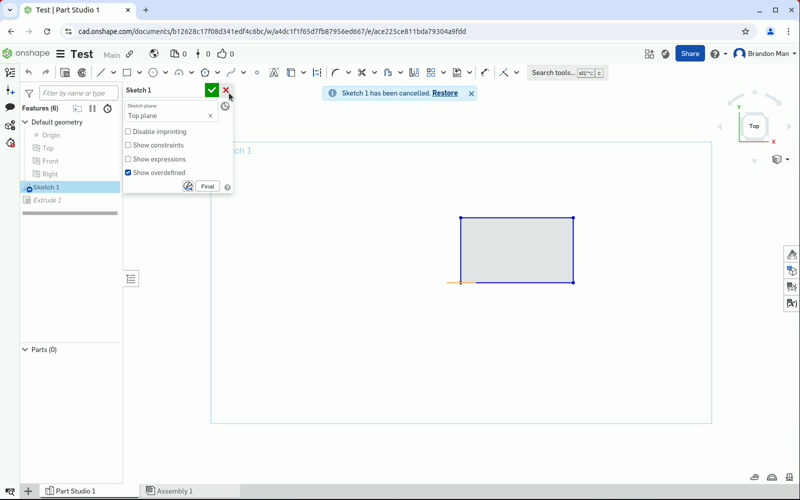
key(shift+s)
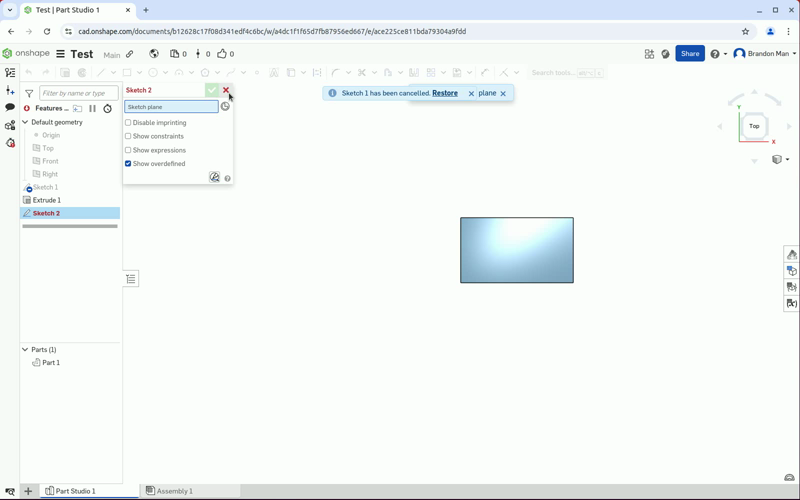
mouse_move(73, 150)
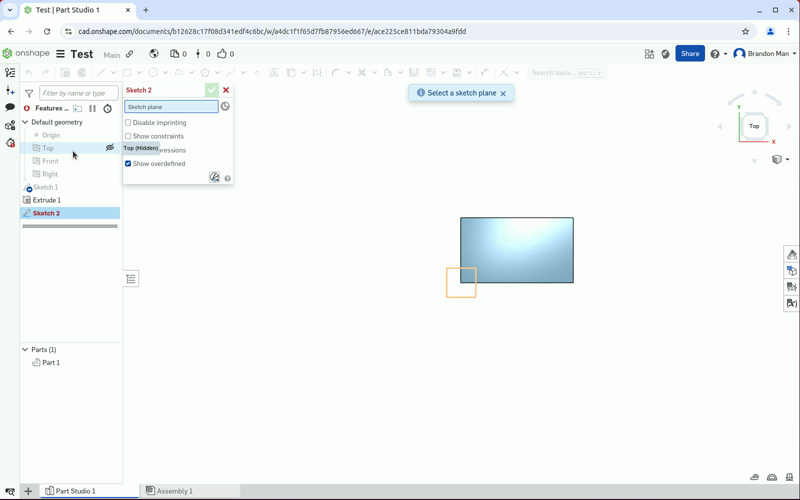
click(73, 150)
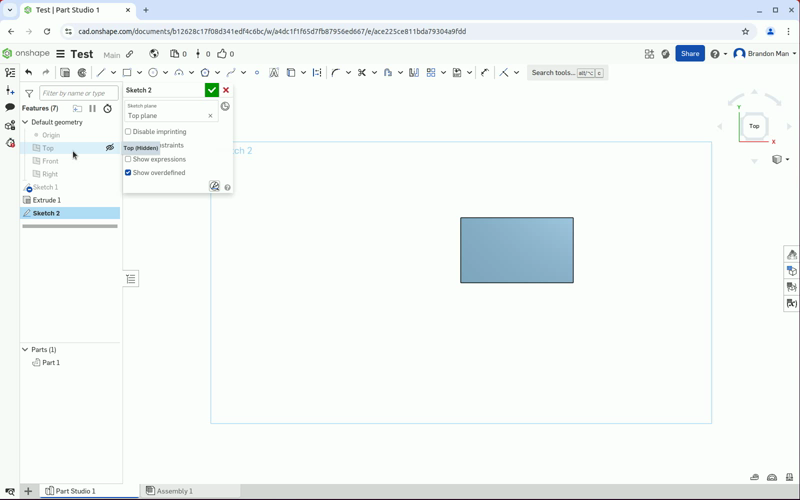
mouse_move(73, 352)
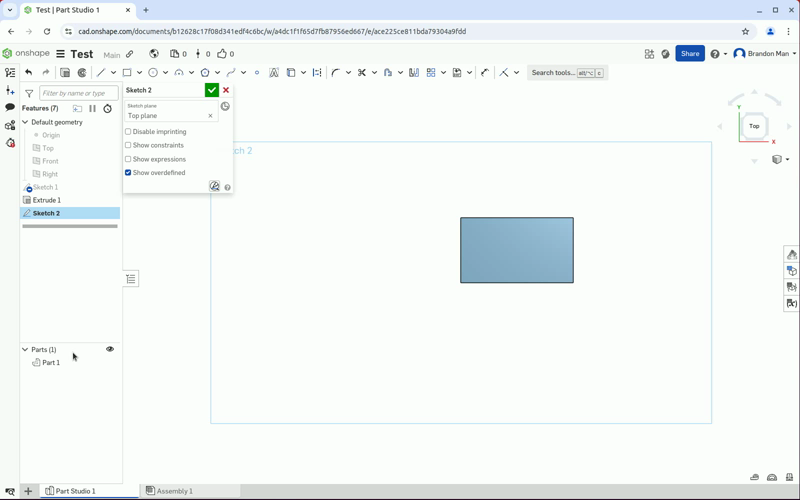
key(y)
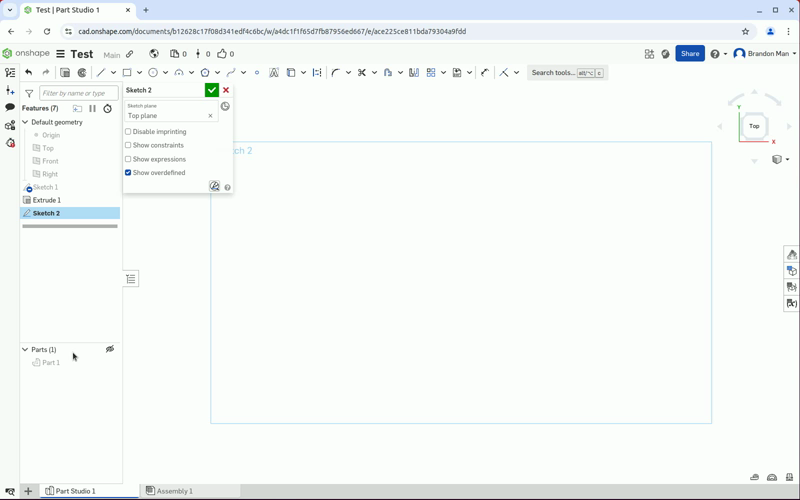
key(l)
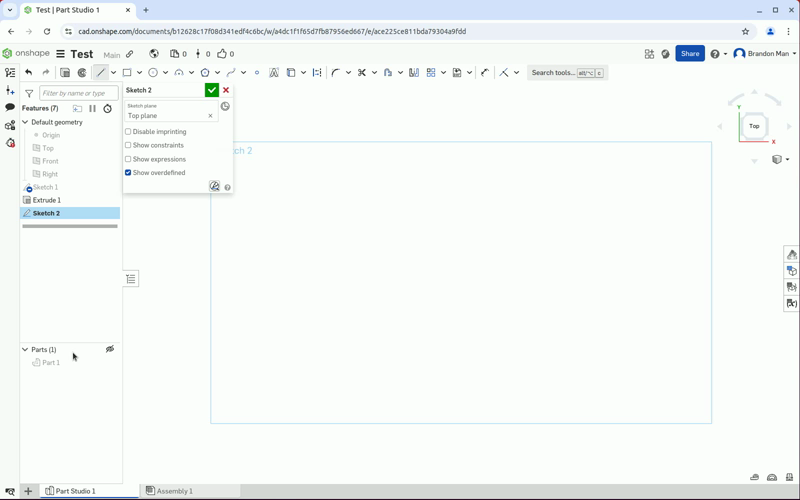
key_down(shift)
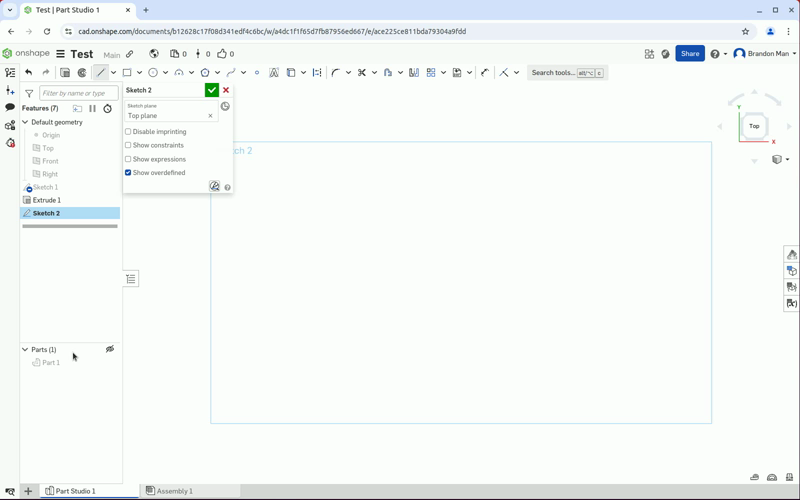
mouse_move(474, 260)
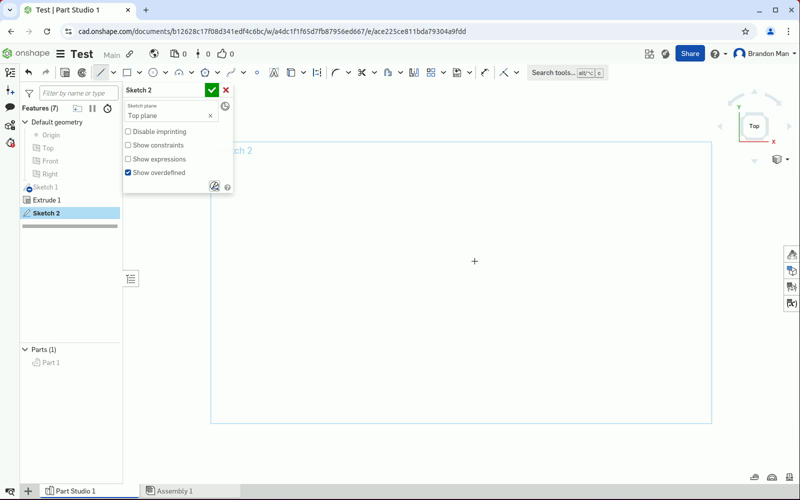
click(474, 260)
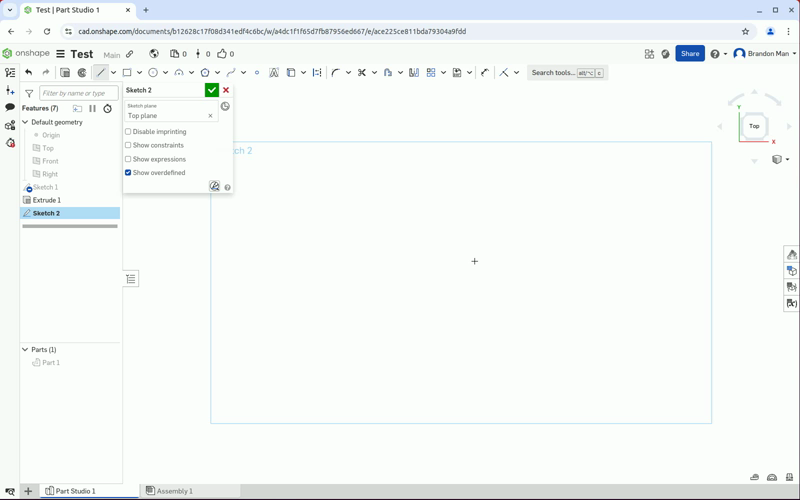
key_up(shift)
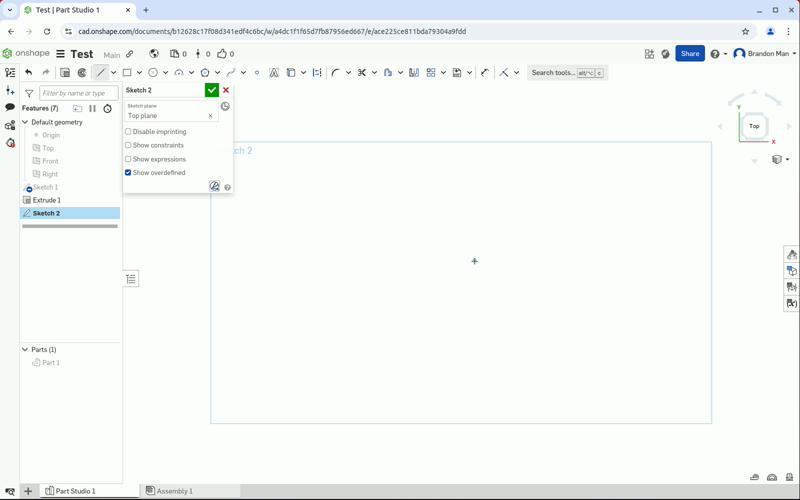
key_down(shift)
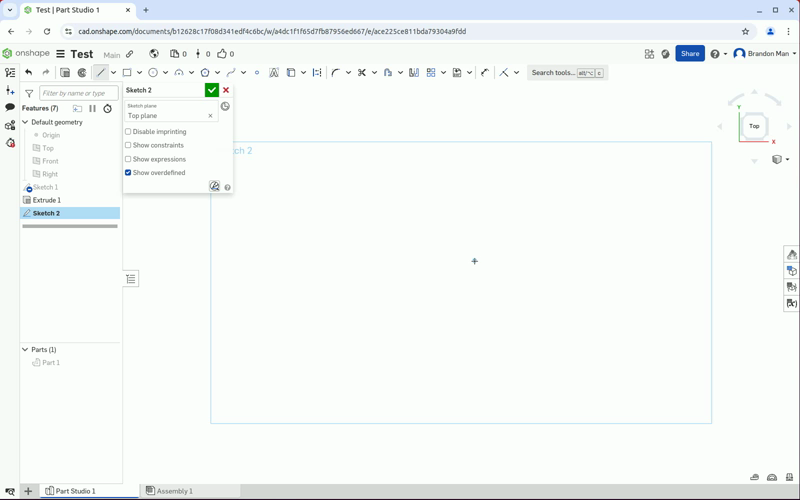
mouse_move(504, 260)
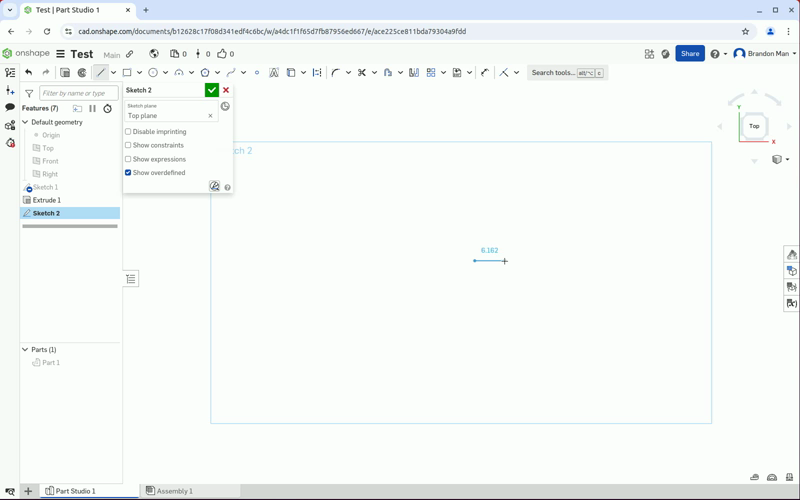
mouse_move(480, 275)
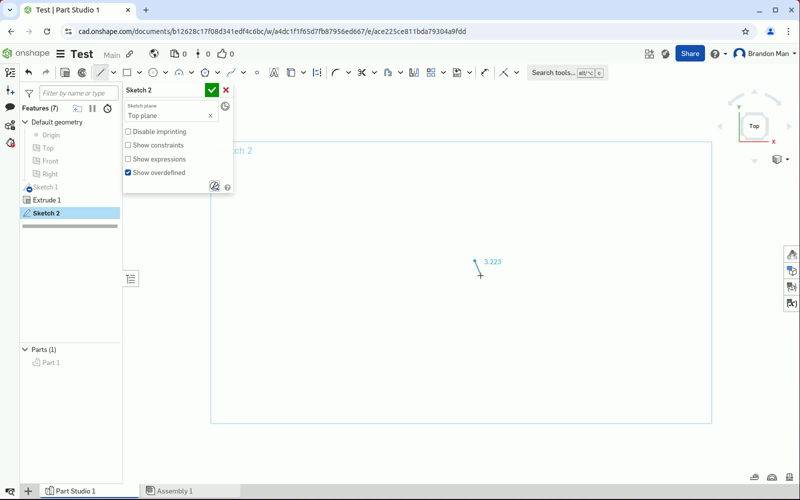
click(480, 275)
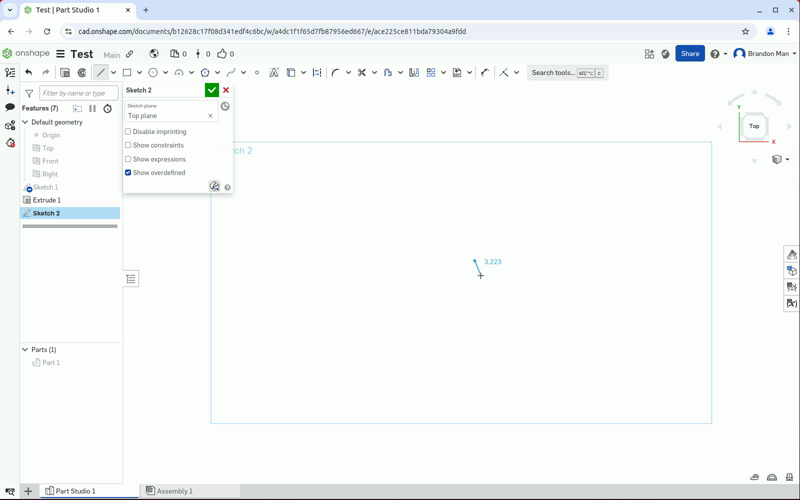
key_up(shift)
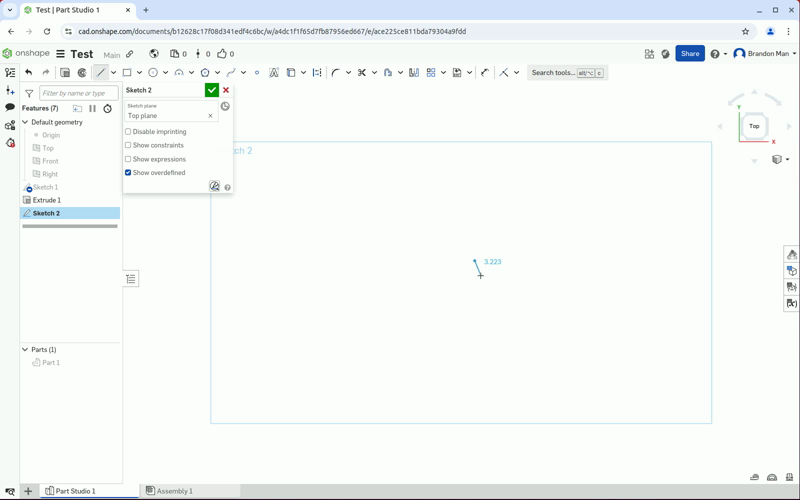
key_down(shift)
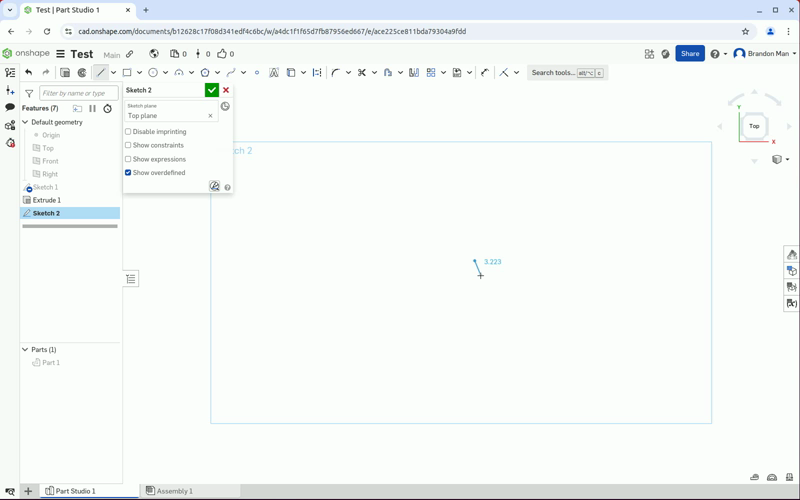
mouse_move(510, 275)
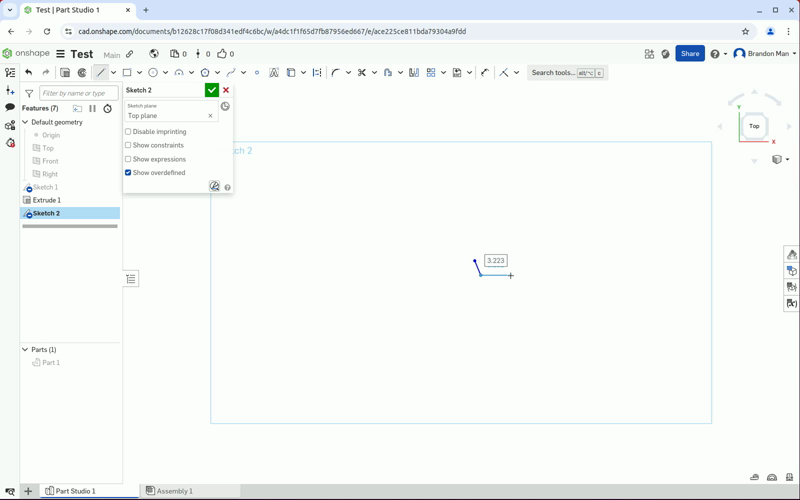
mouse_move(501, 266)
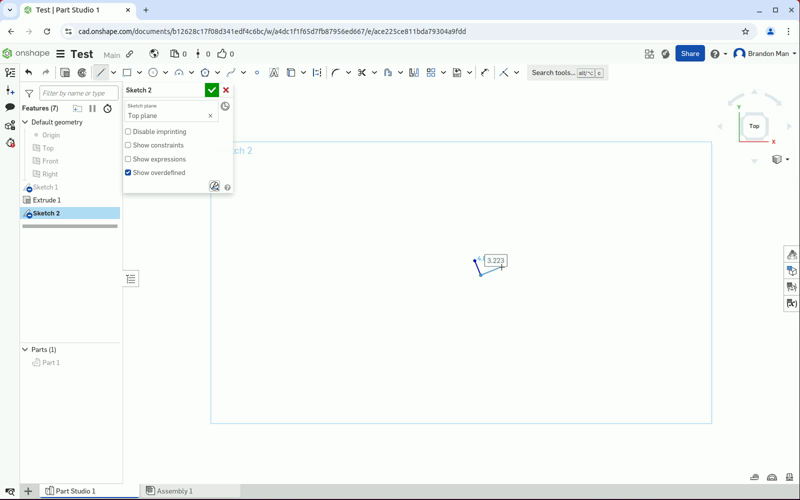
click(501, 266)
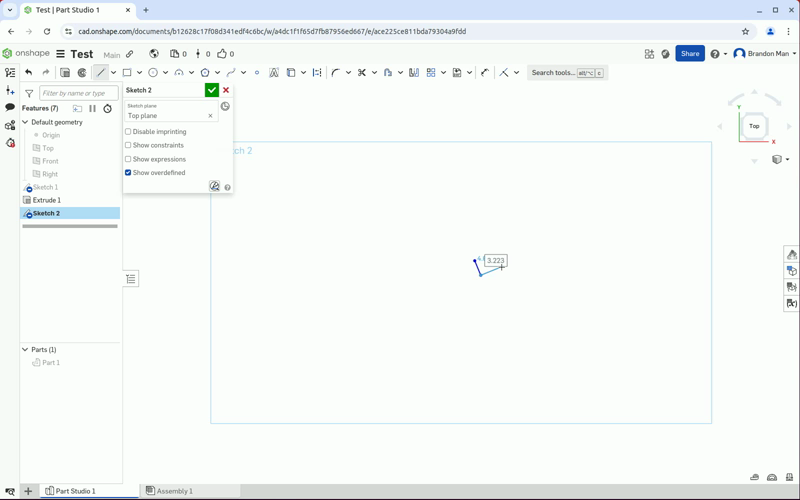
key_up(shift)
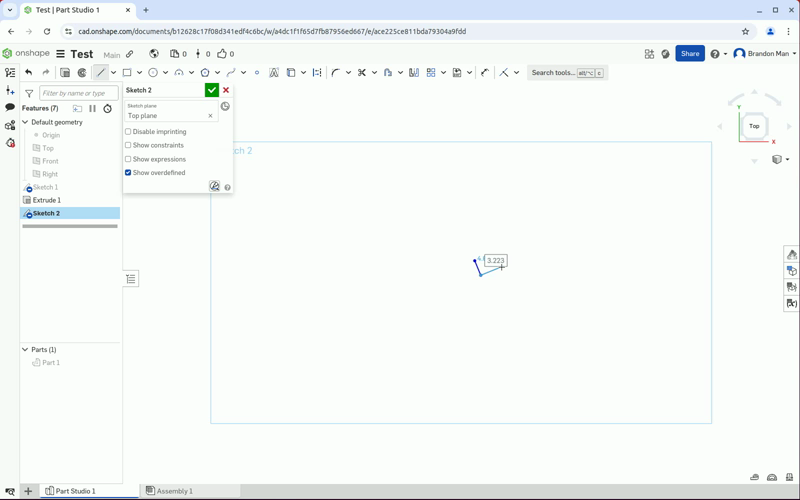
key_down(shift)
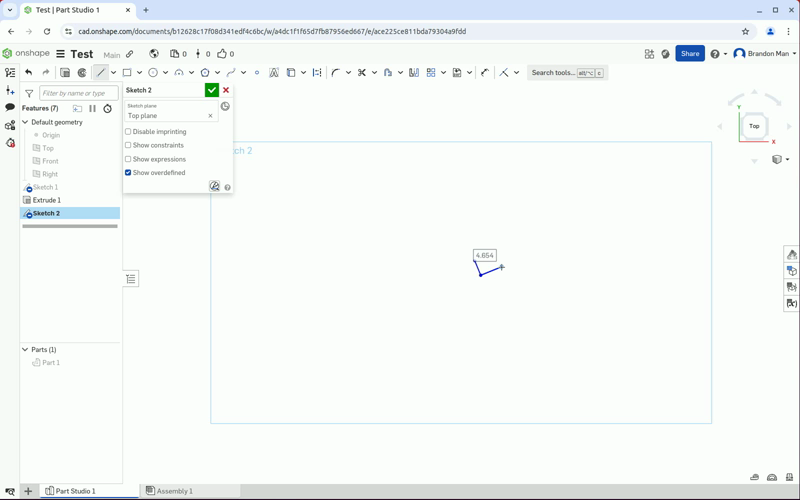
mouse_move(531, 266)
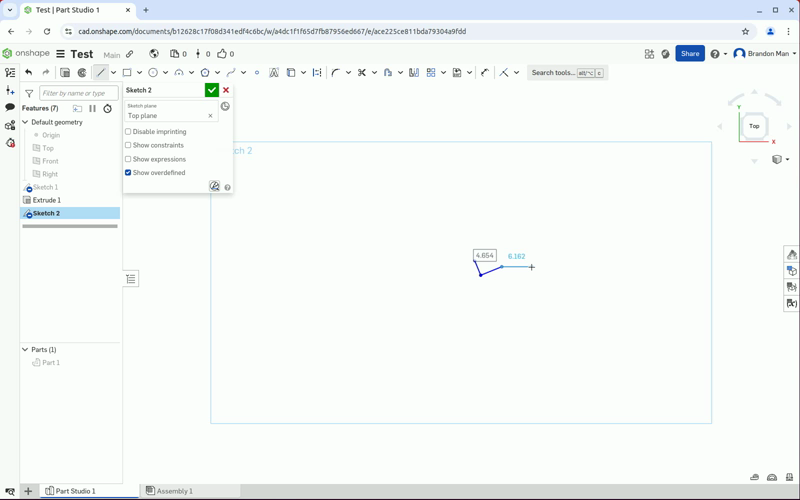
mouse_move(495, 252)
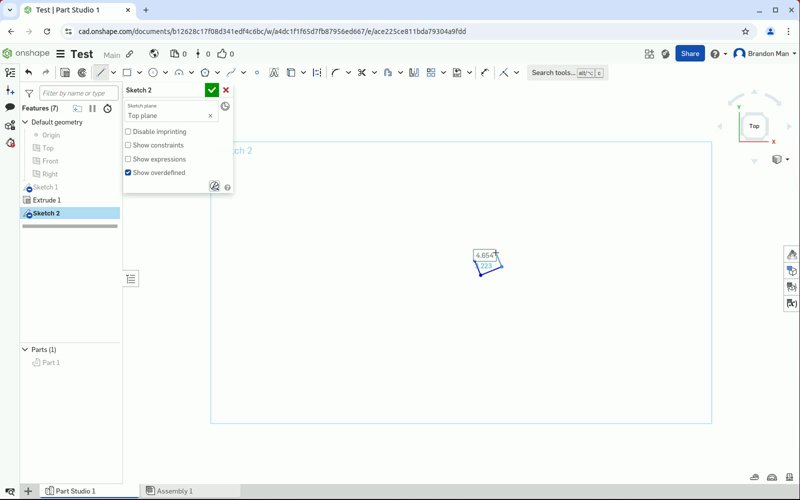
click(495, 252)
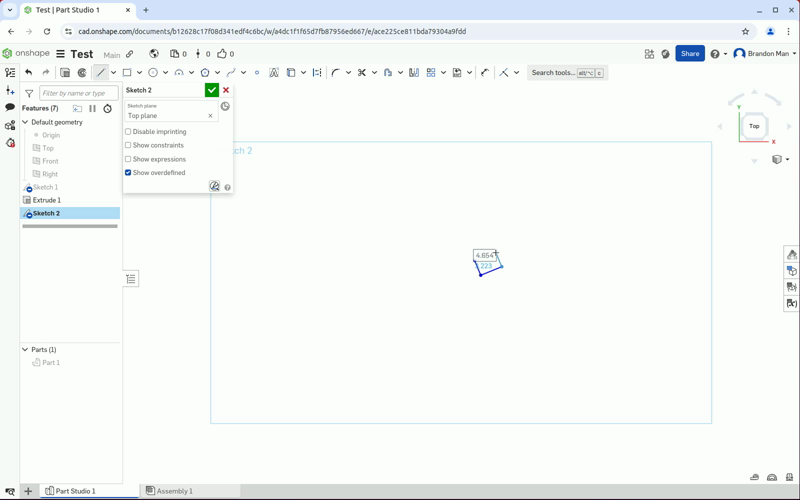
key_up(shift)
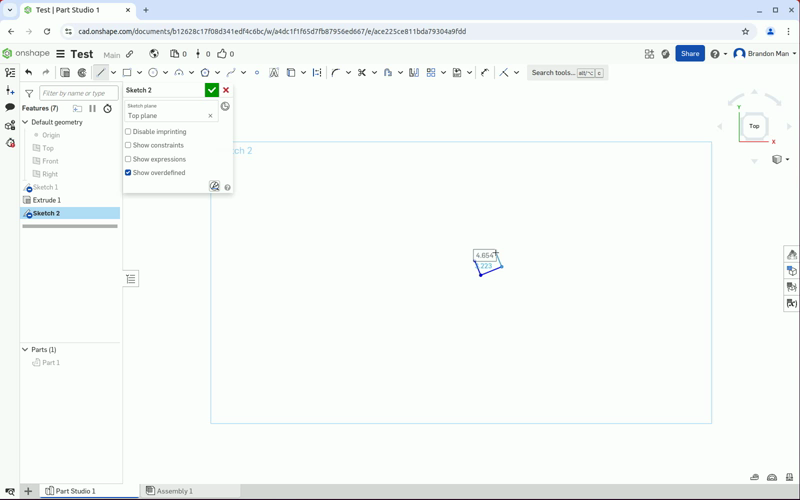
mouse_move(525, 252)
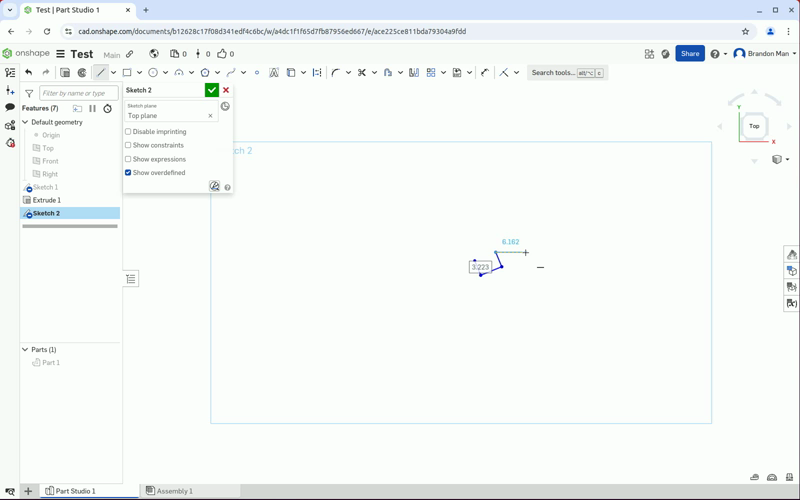
key_down(shift)
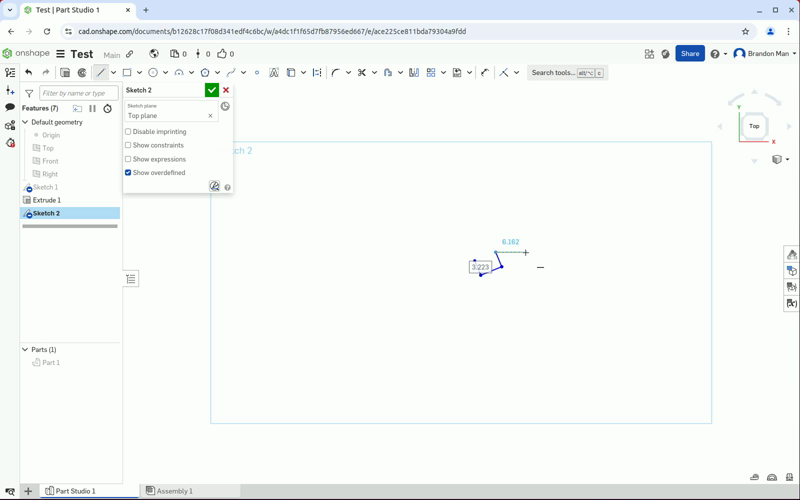
mouse_move(474, 260)
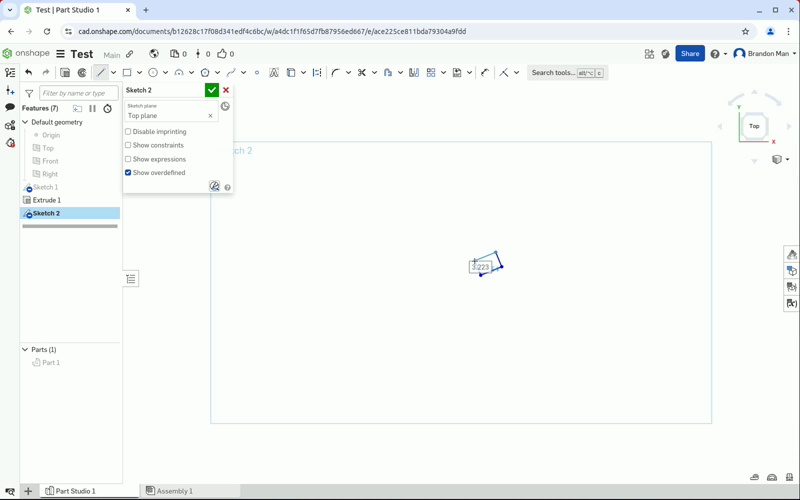
key_up(shift)
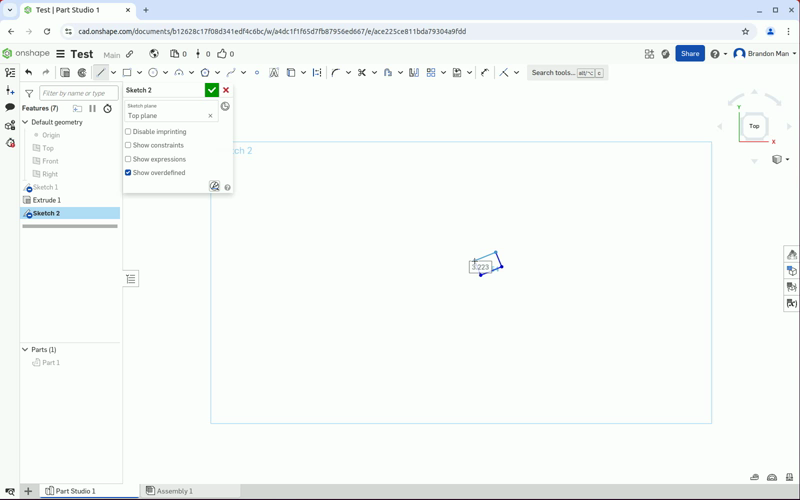
click(474, 260)
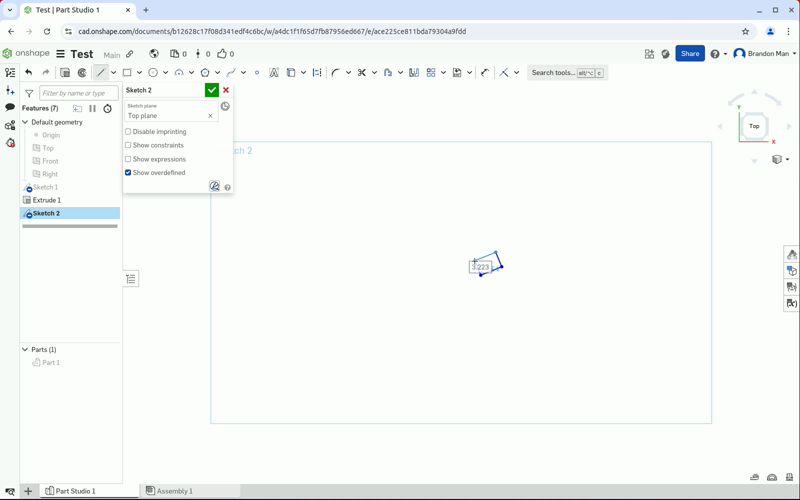
key(esc)
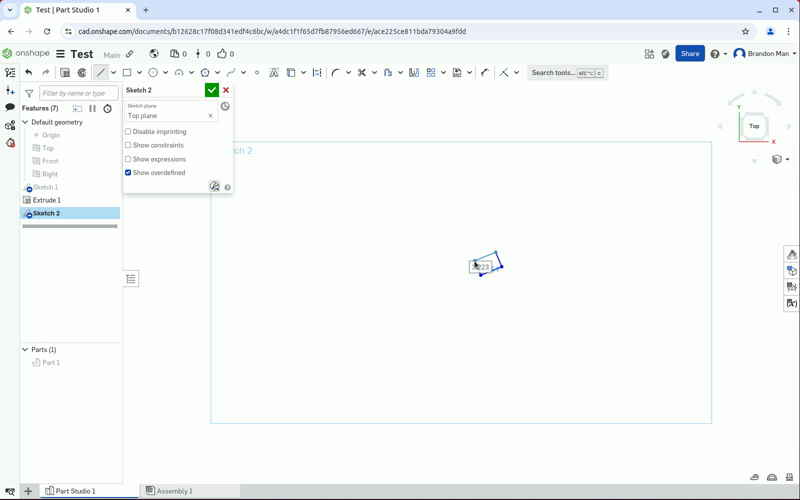
mouse_move(485, 263)
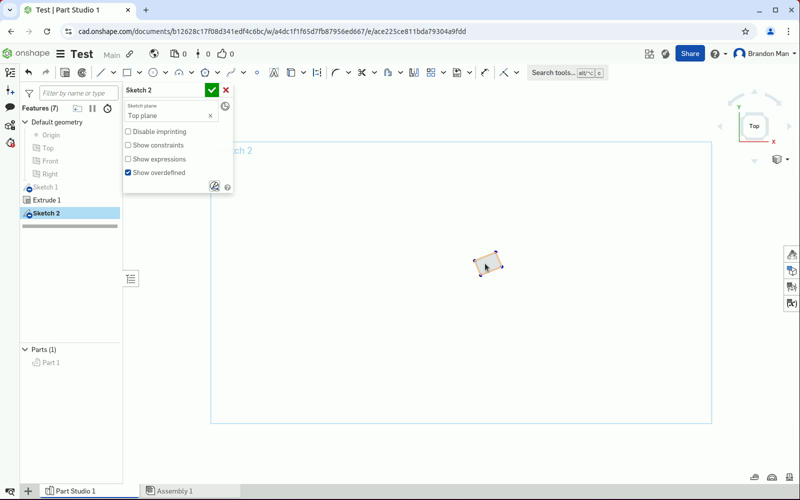
scroll(6)
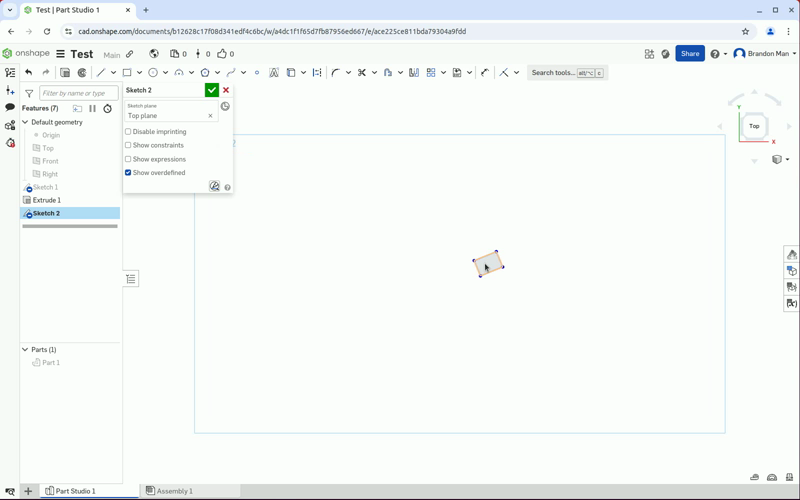
scroll(6)
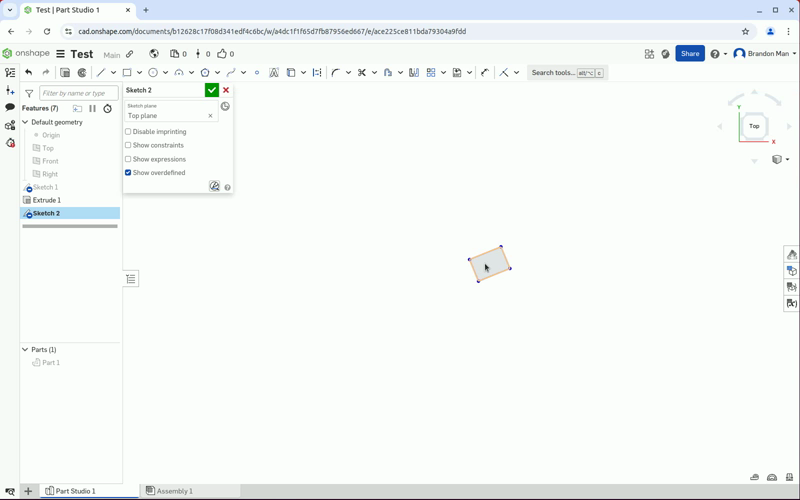
scroll(6)
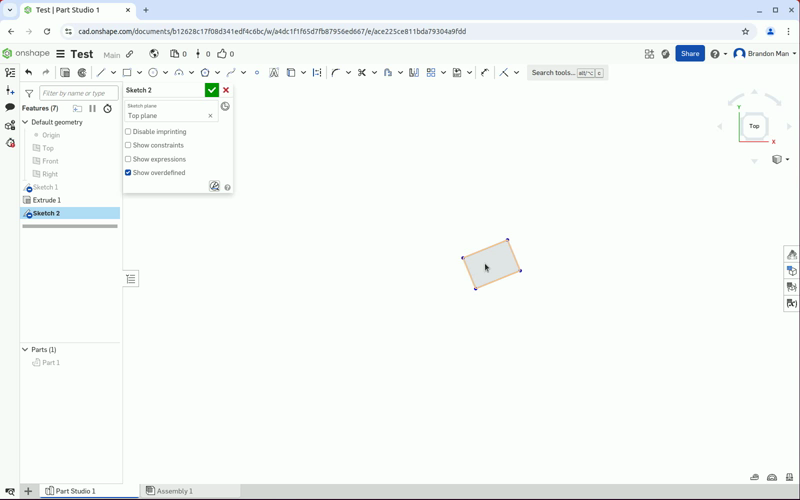
scroll(6)
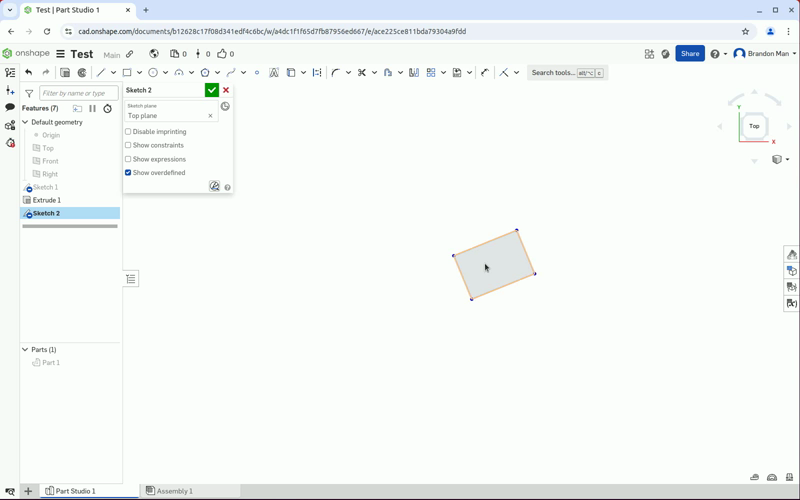
scroll(6)
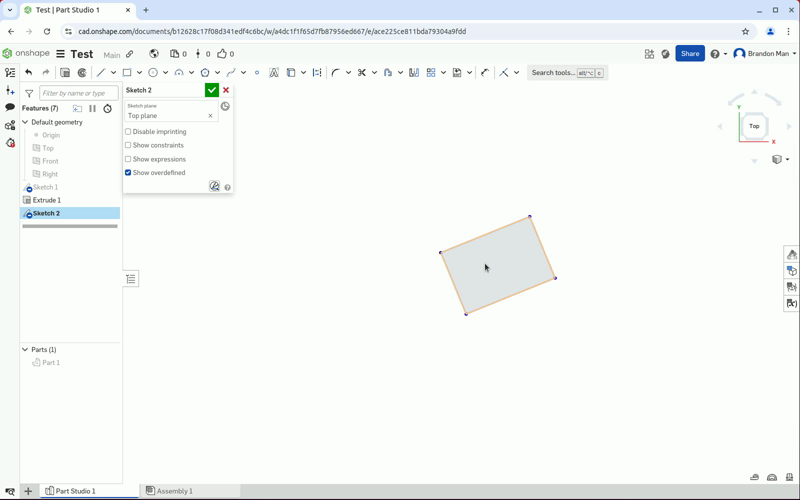
scroll(6)
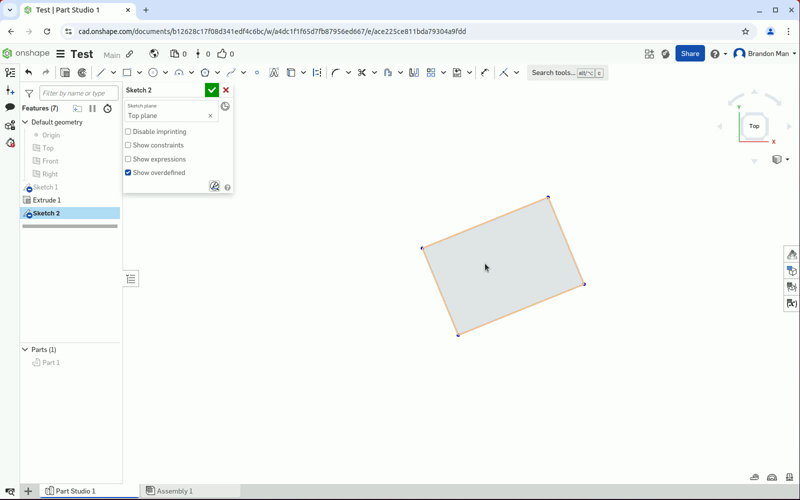
scroll(6)
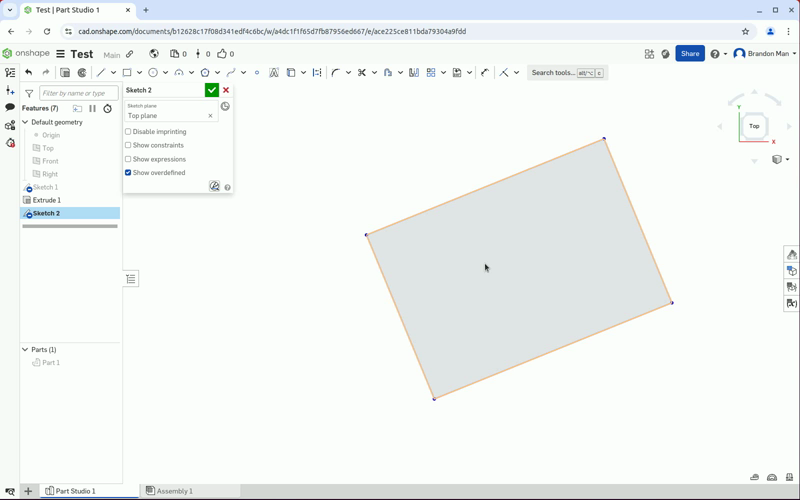
click(485, 263)
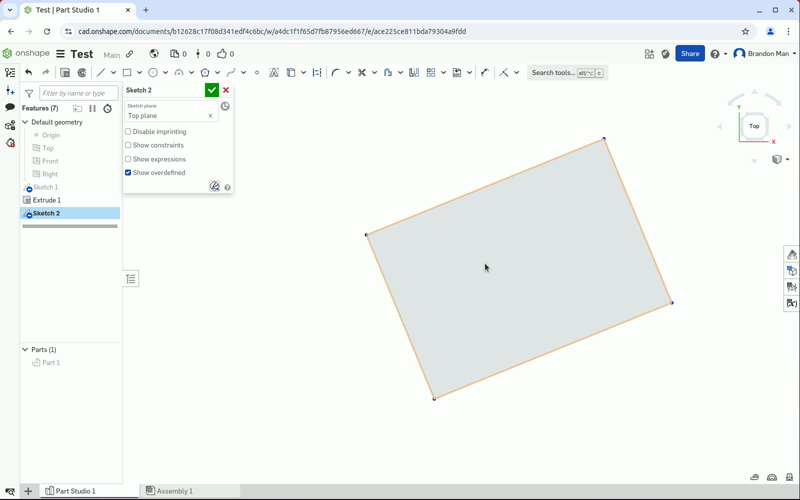
scroll(-6)
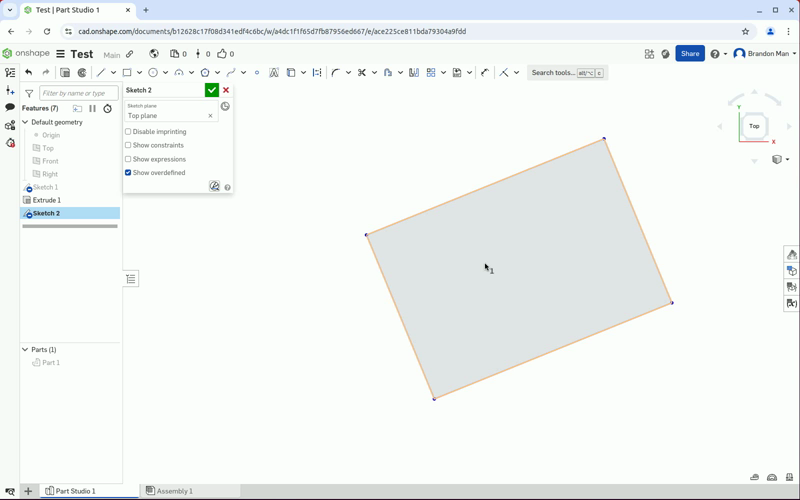
scroll(-6)
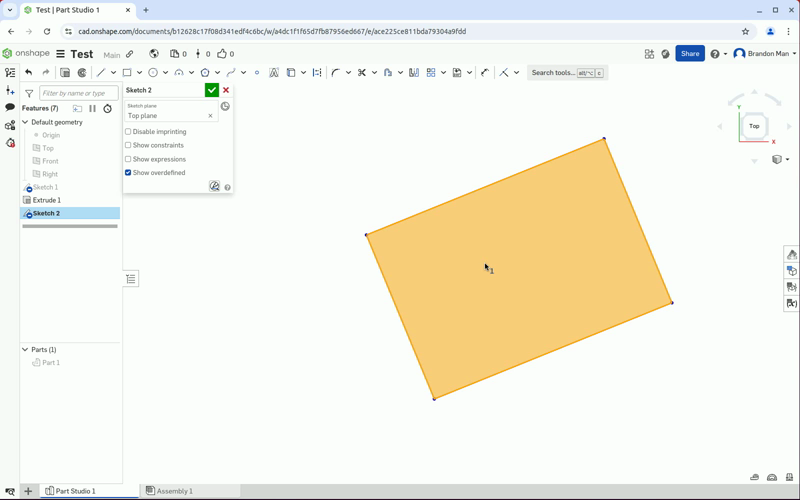
scroll(-6)
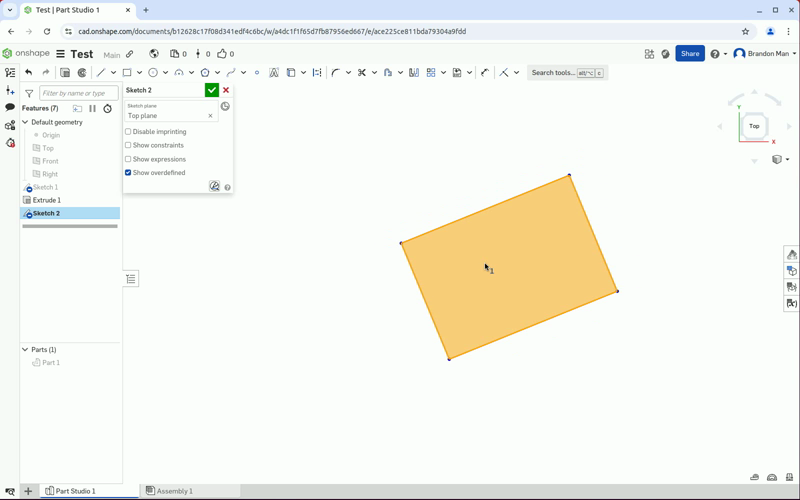
scroll(-6)
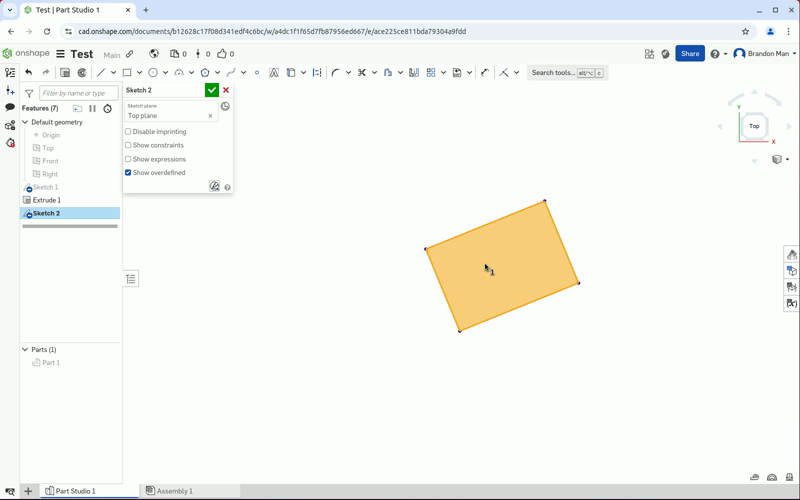
scroll(-6)
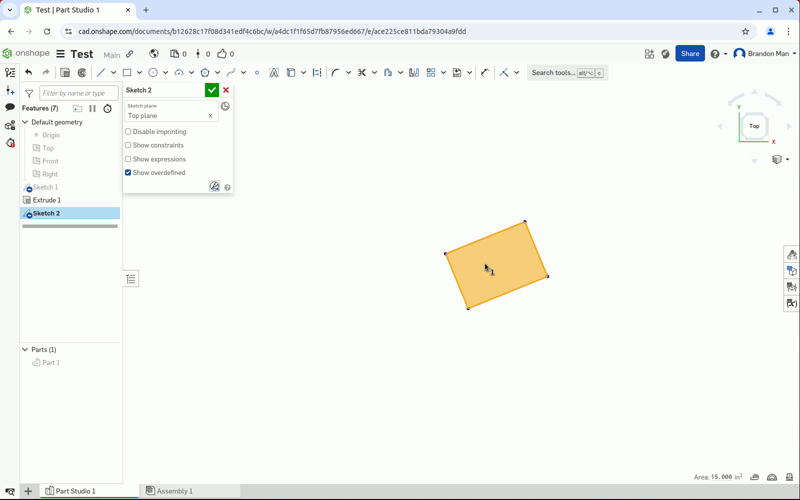
scroll(-6)
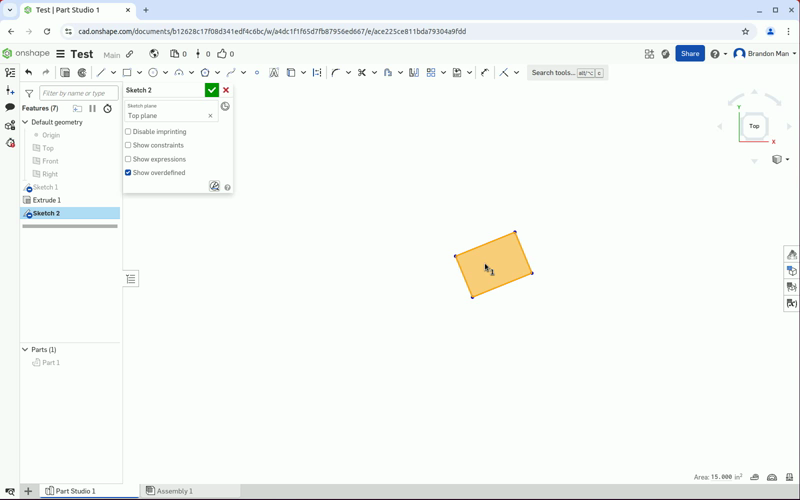
scroll(-6)
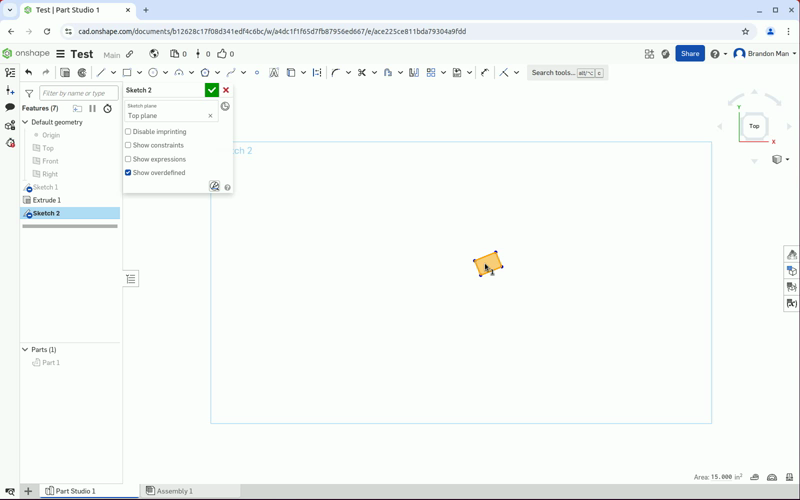
mouse_move(73, 352)
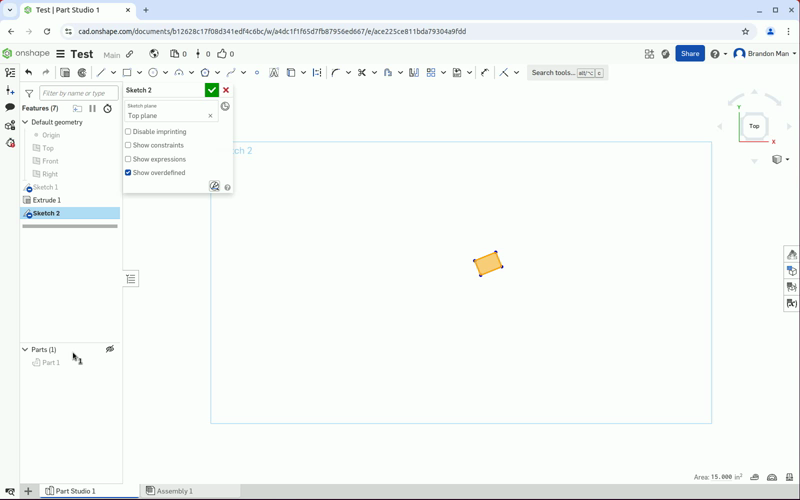
key(shift+y)
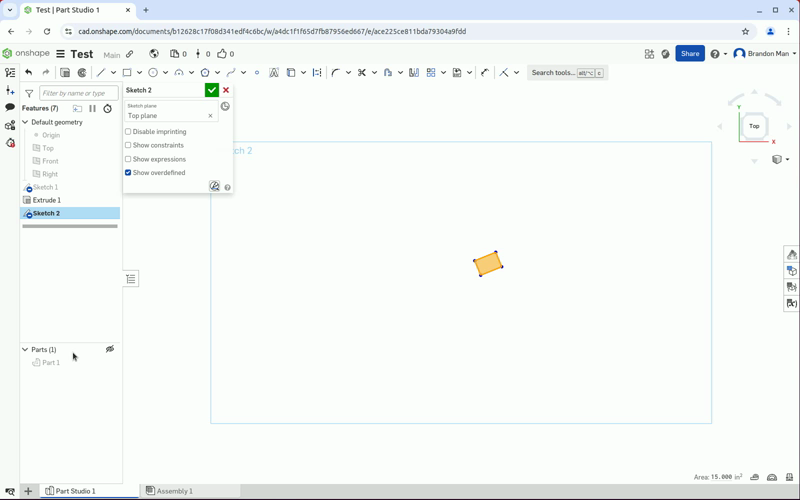
key(shift+e)
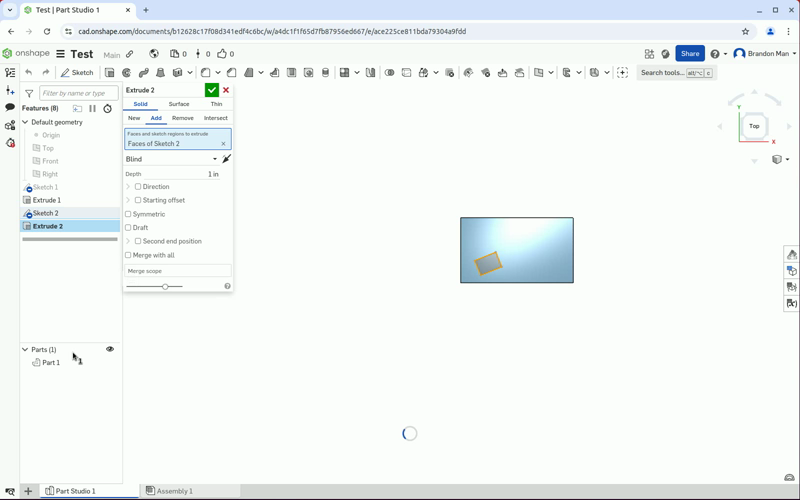
mouse_move(143, 106)
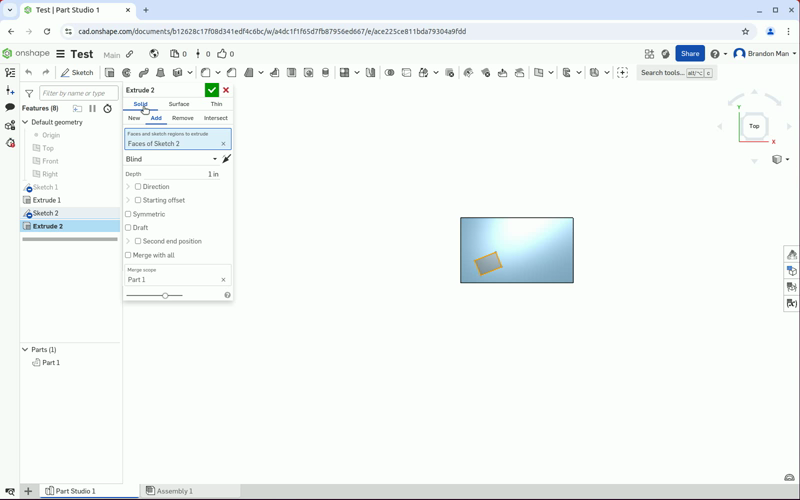
click(143, 106)
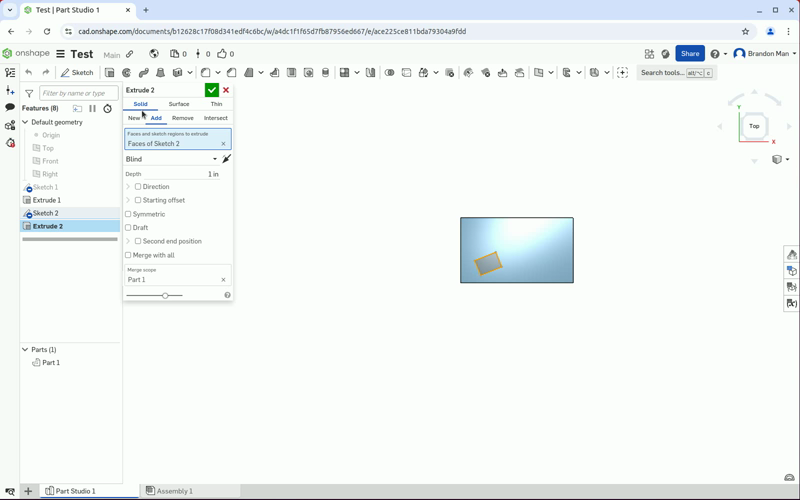
mouse_move(137, 120)
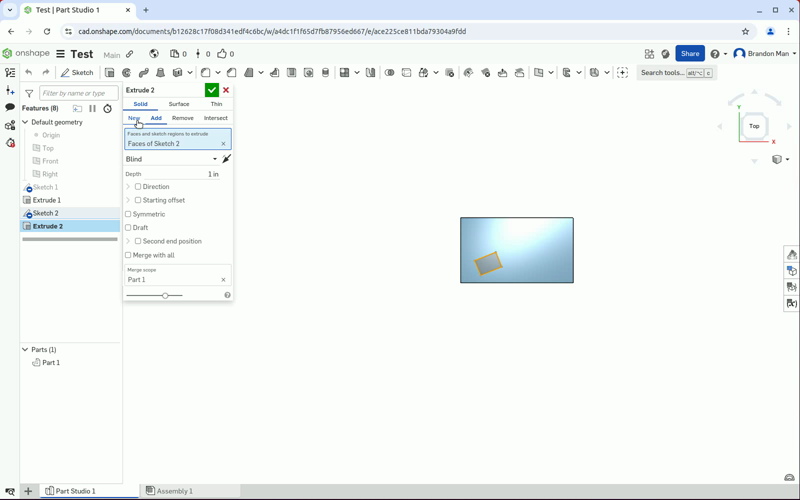
click(137, 120)
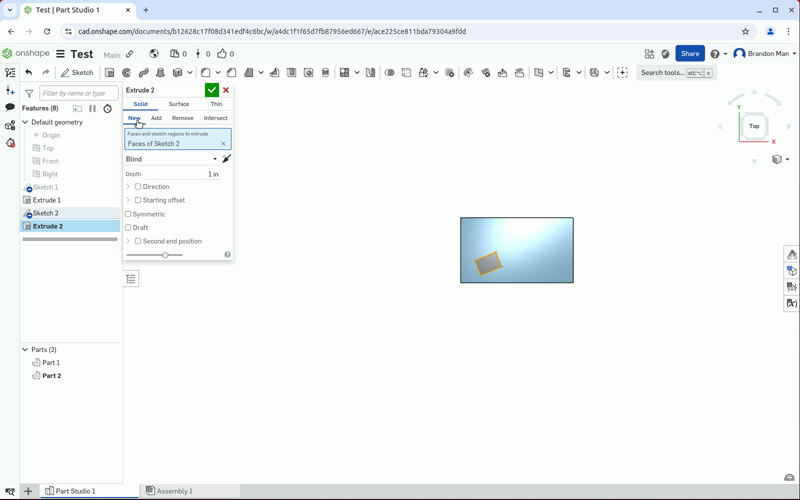
key(tab, 4)
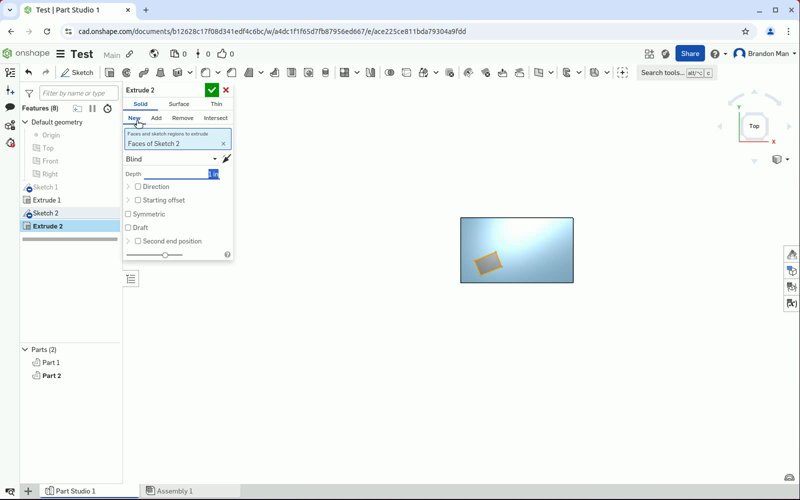
text(0.481)
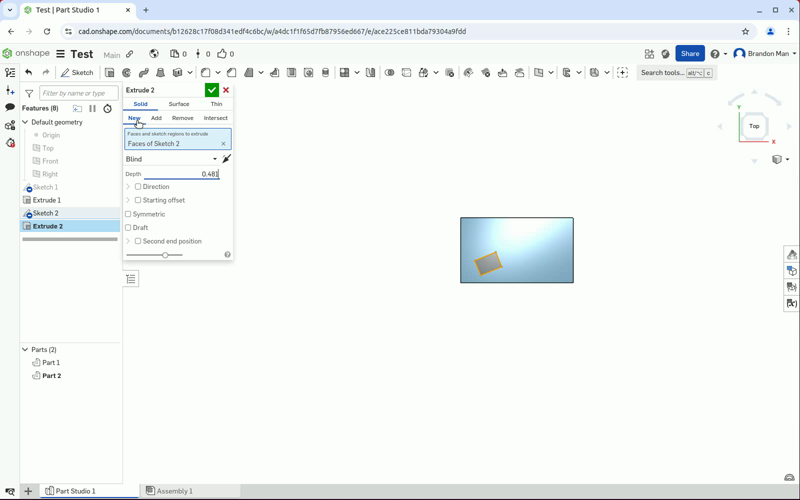
key(enter)
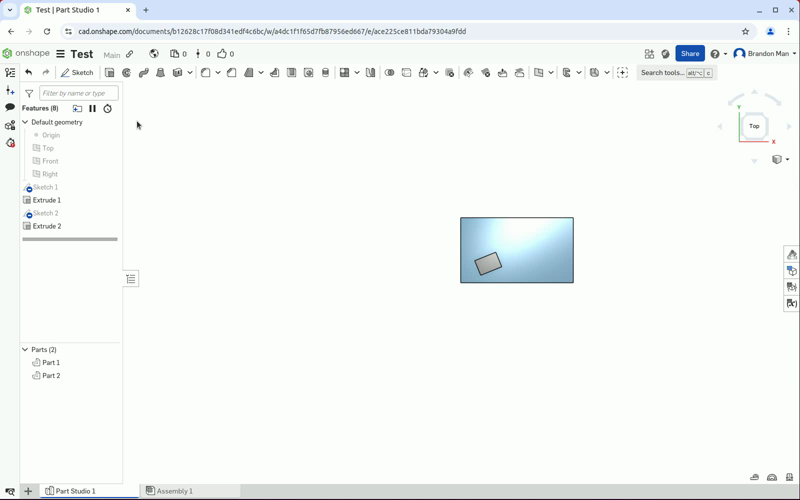
key(shift+h)
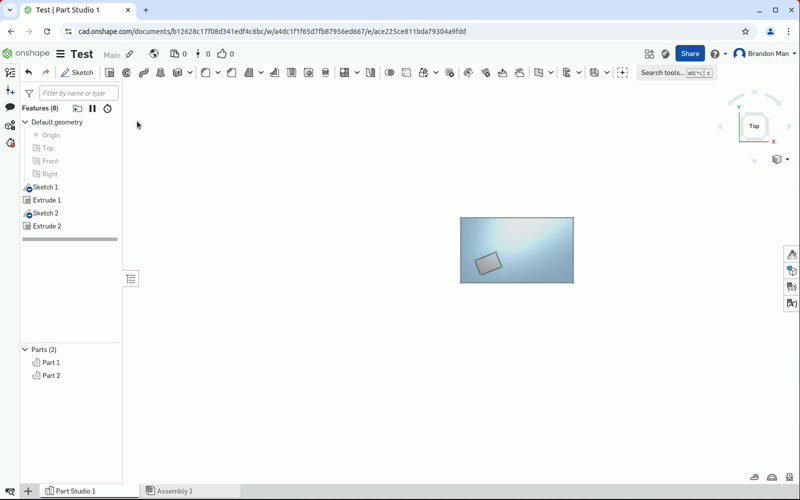
key(shift+h)
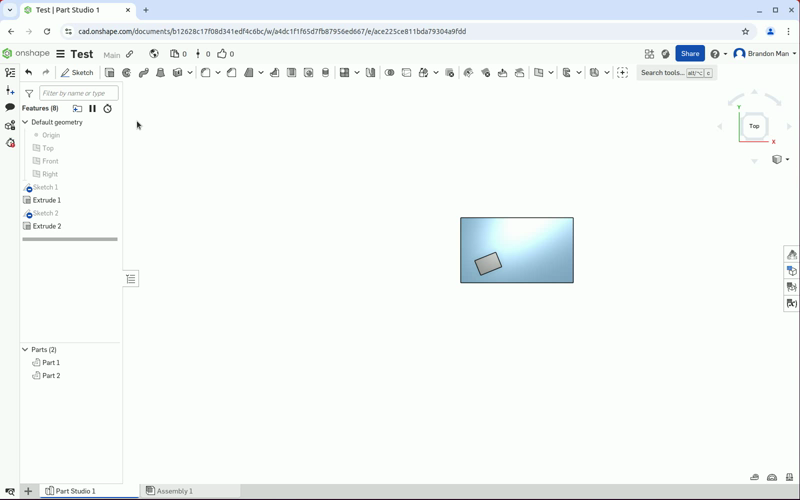
mouse_move(73, 189)
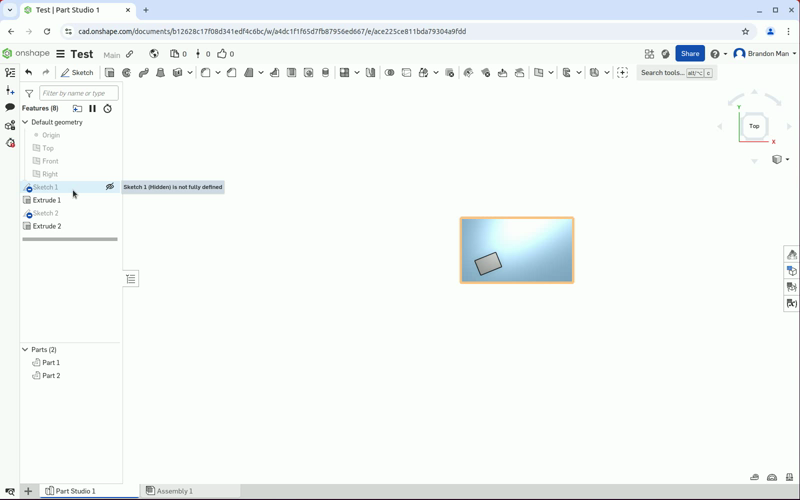
click(73, 189)
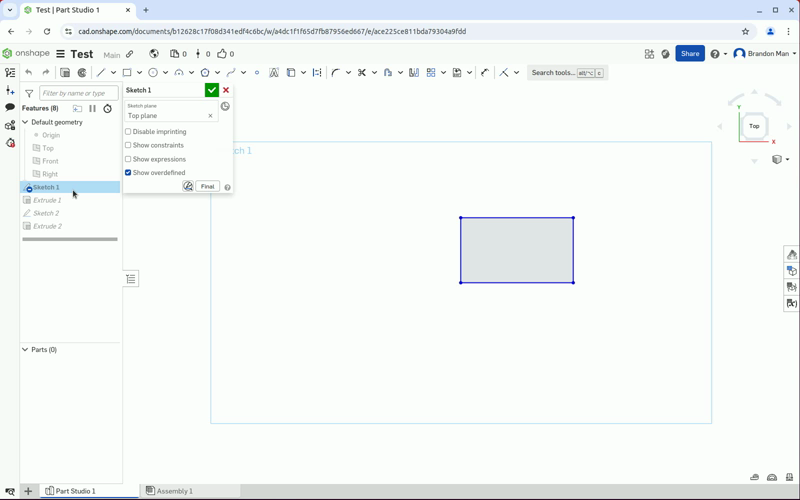
mouse_move(229, 92)
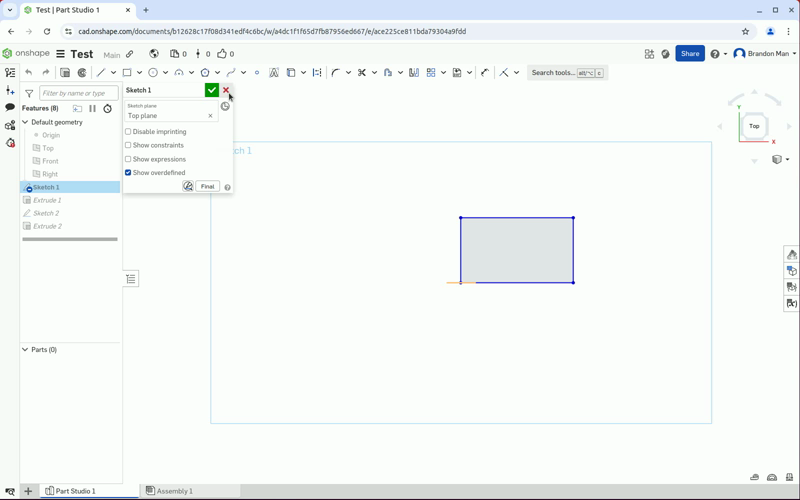
click(229, 92)
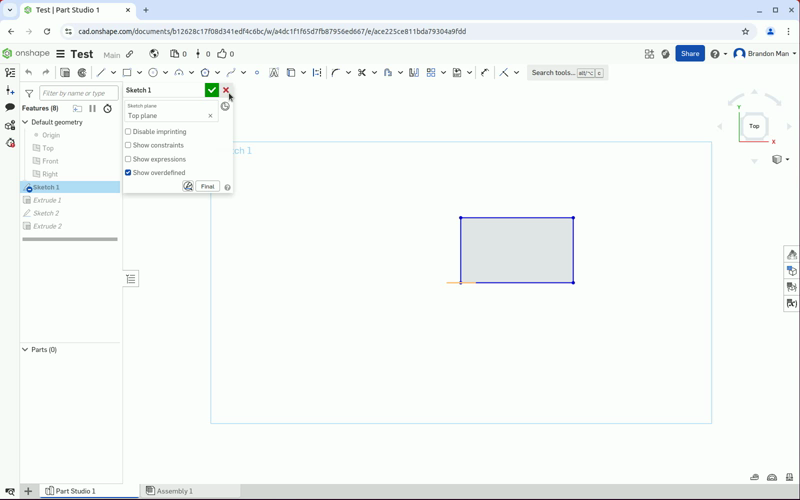
key(shift+s)
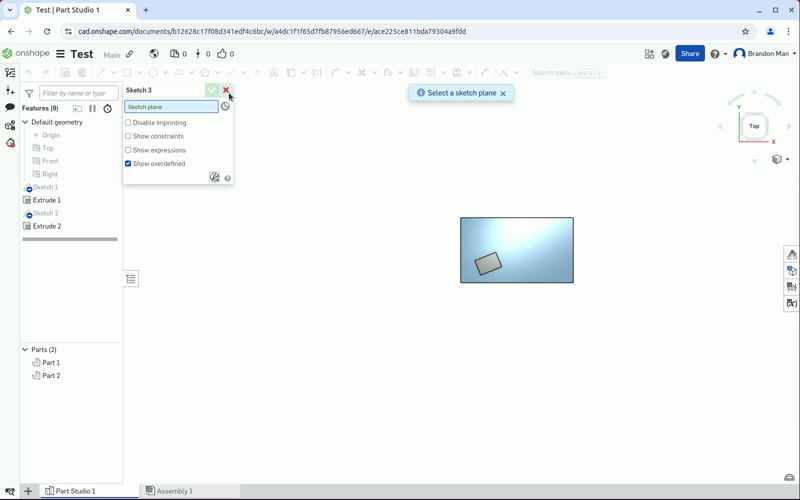
mouse_move(73, 150)
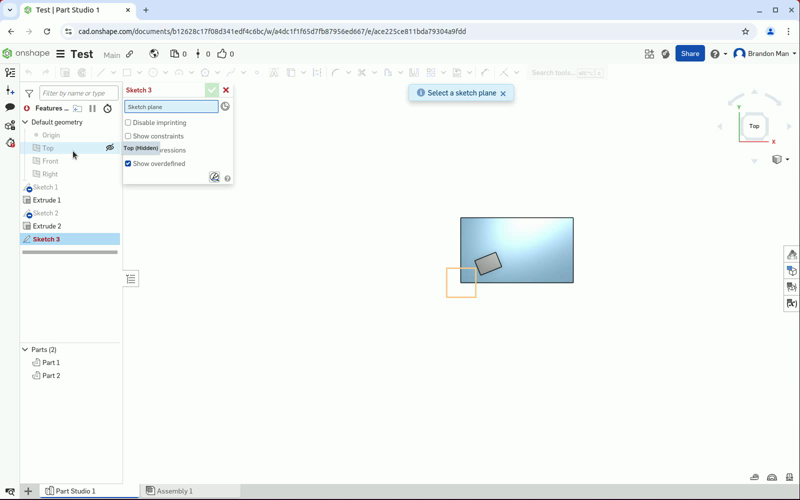
click(73, 150)
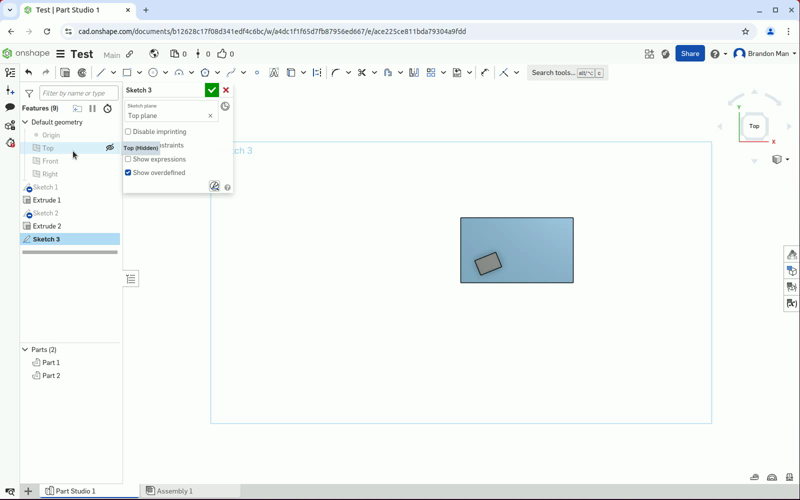
mouse_move(73, 352)
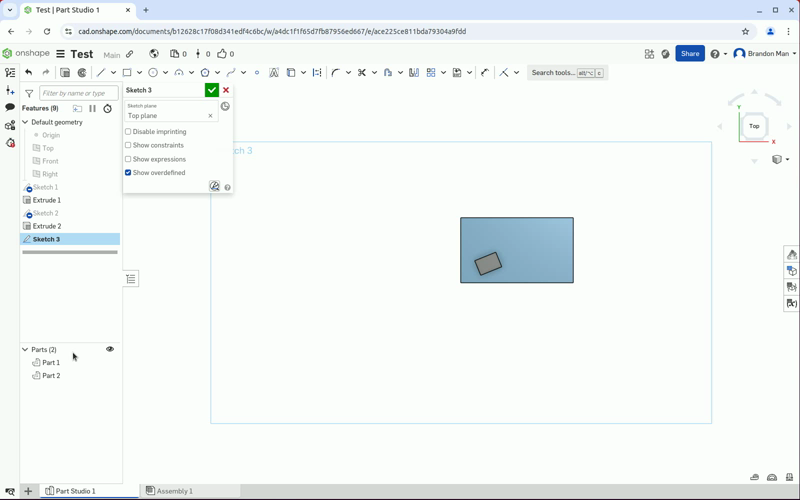
key(y)
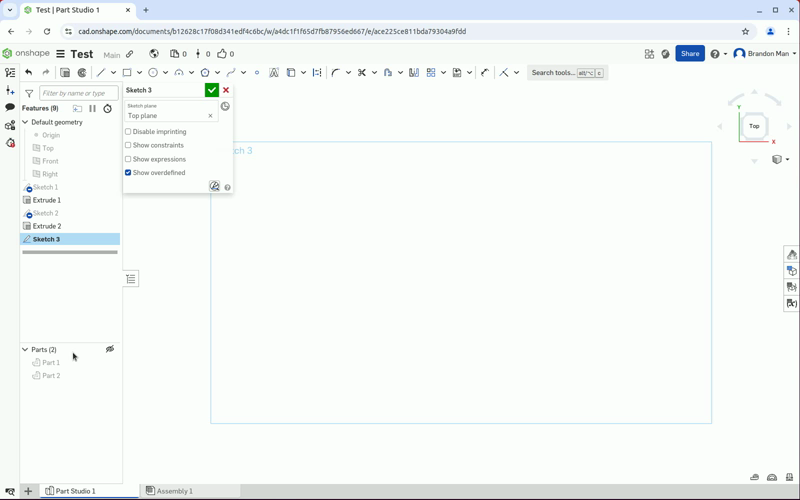
key(l)
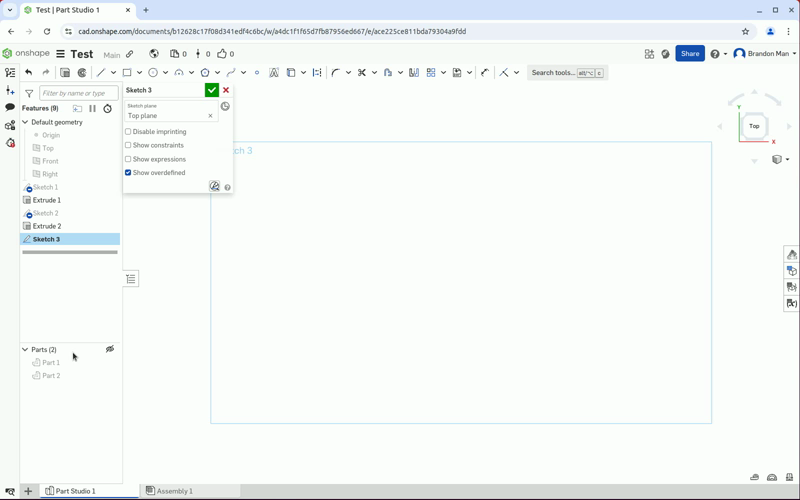
key_down(shift)
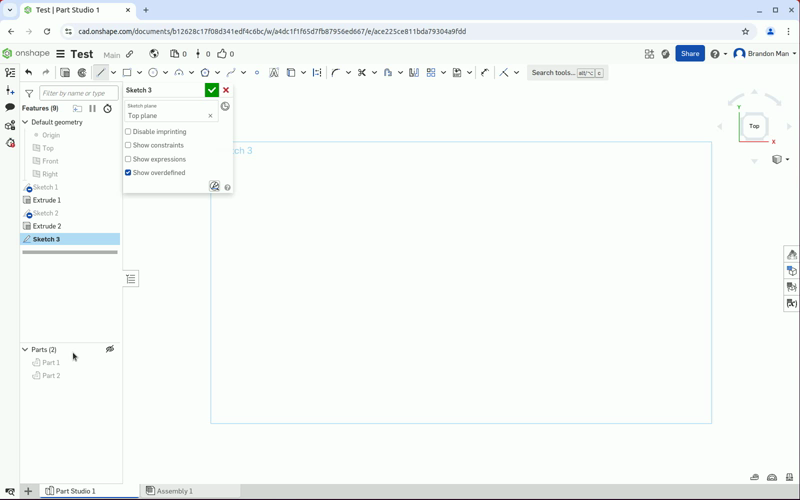
mouse_move(533, 266)
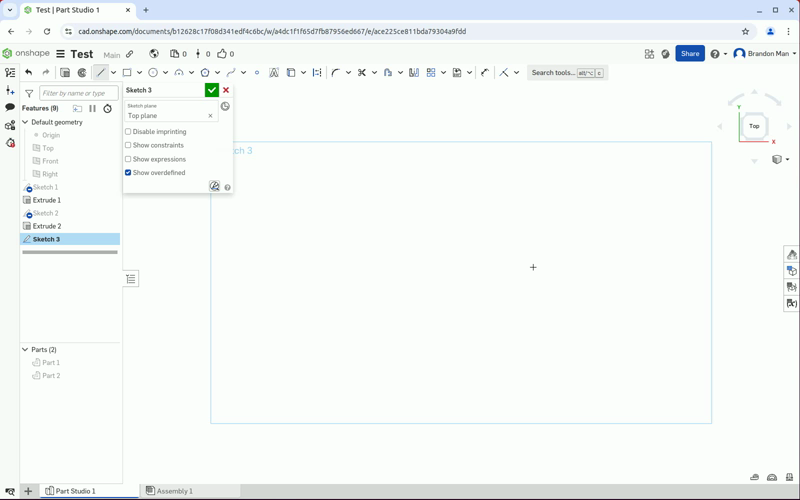
click(533, 266)
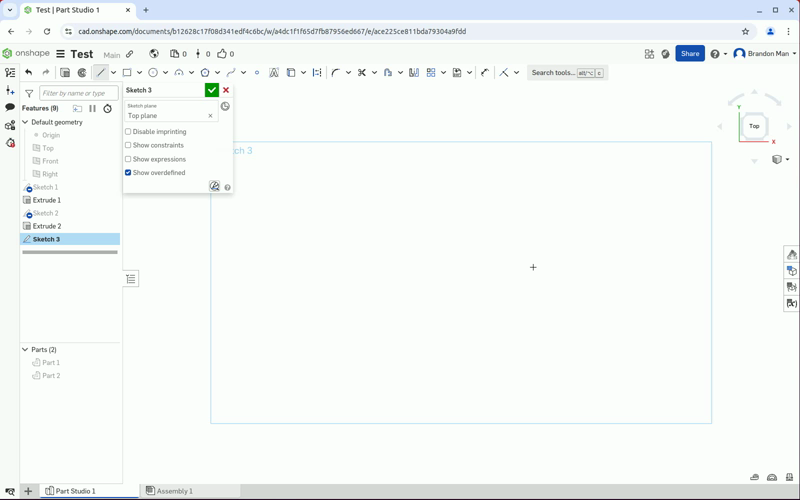
key_up(shift)
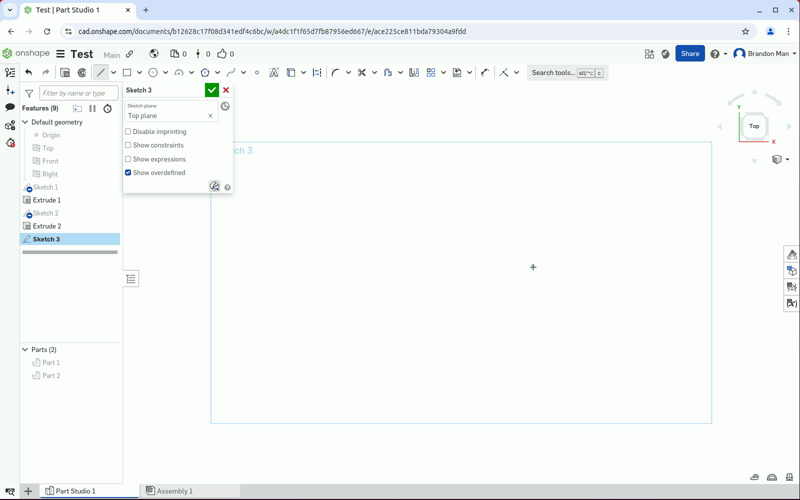
key_down(shift)
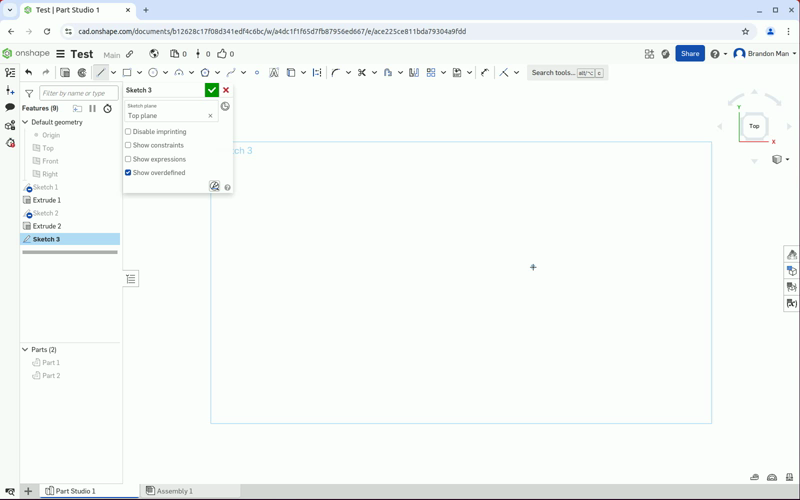
mouse_move(563, 266)
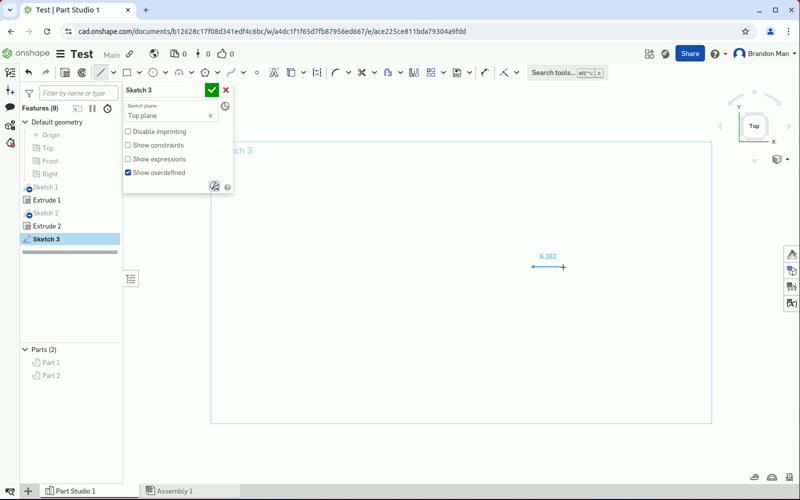
mouse_move(547, 274)
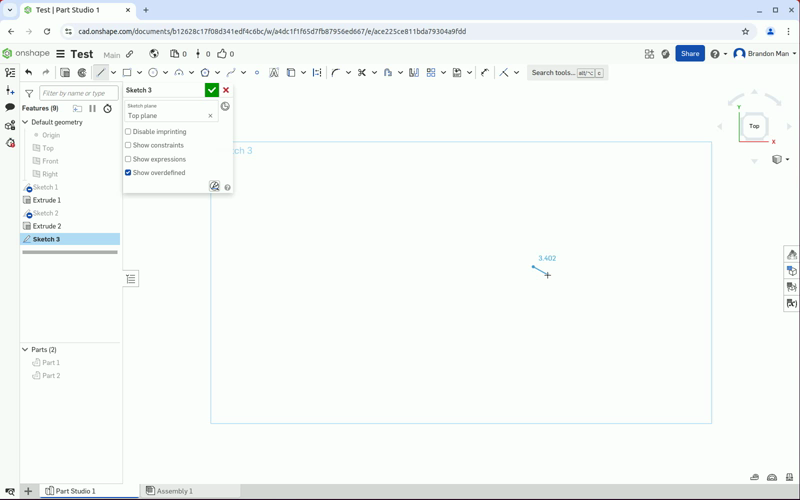
click(547, 274)
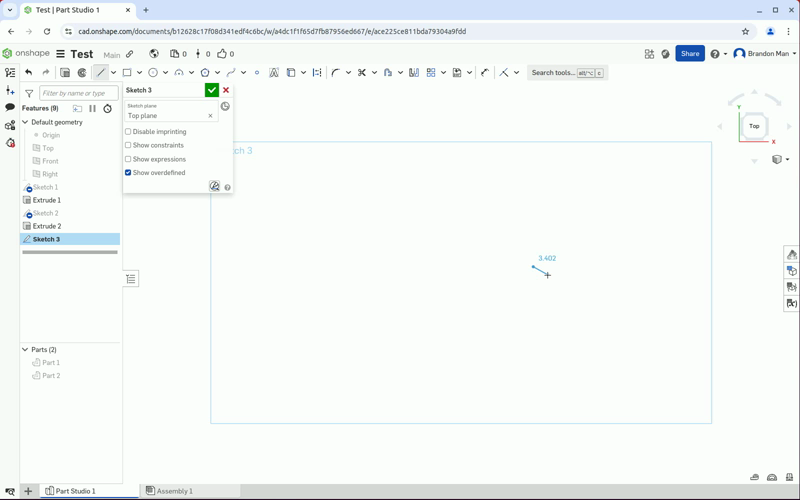
key_up(shift)
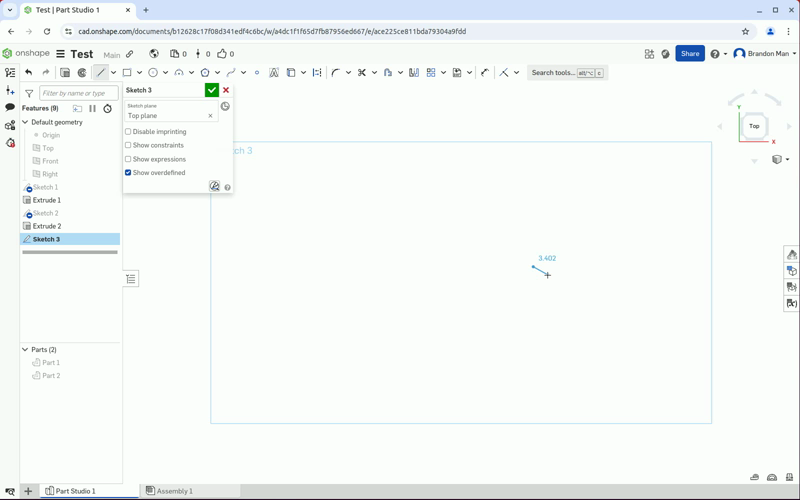
key_down(shift)
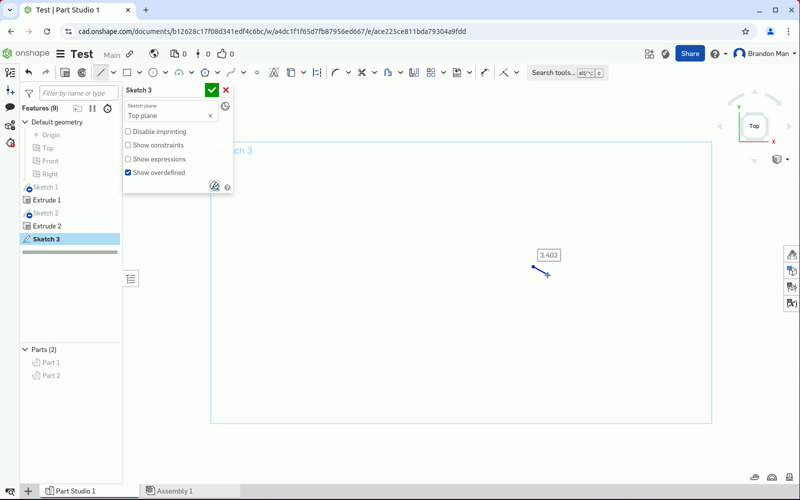
mouse_move(577, 274)
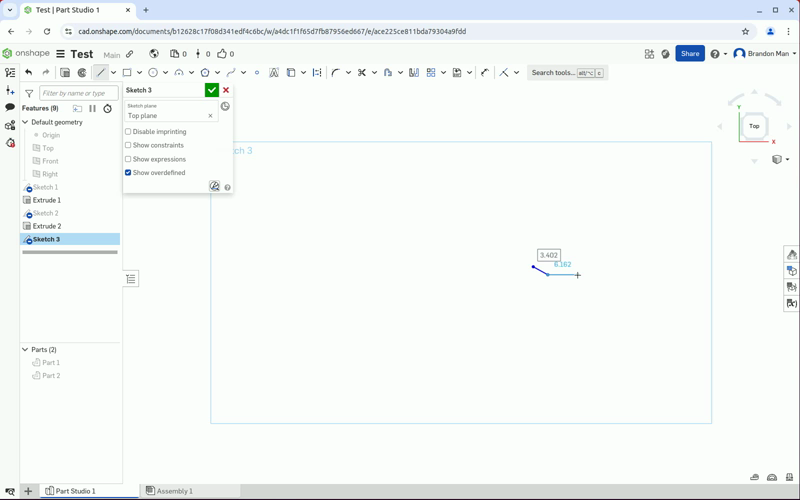
mouse_move(554, 264)
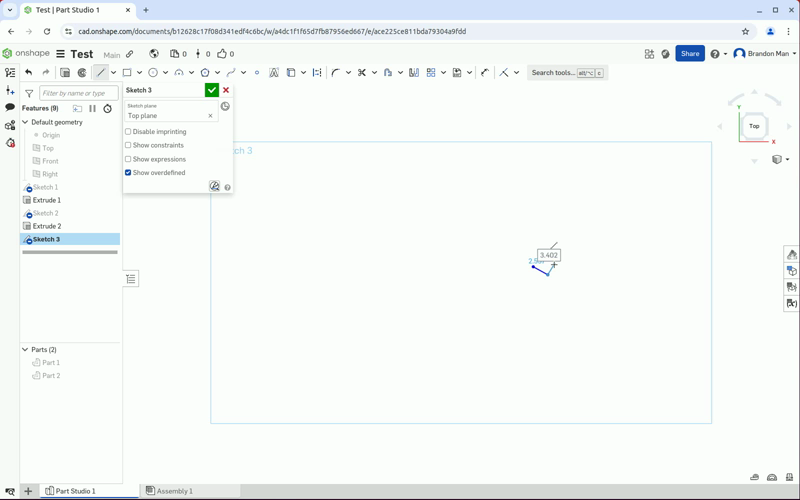
click(554, 264)
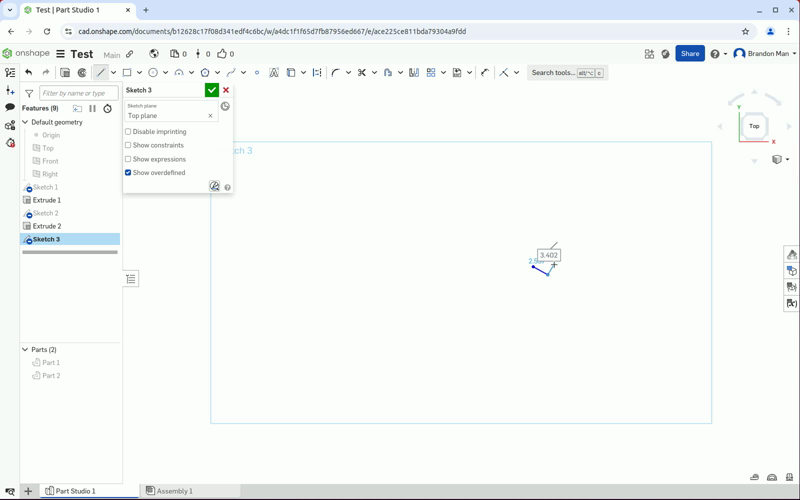
key_up(shift)
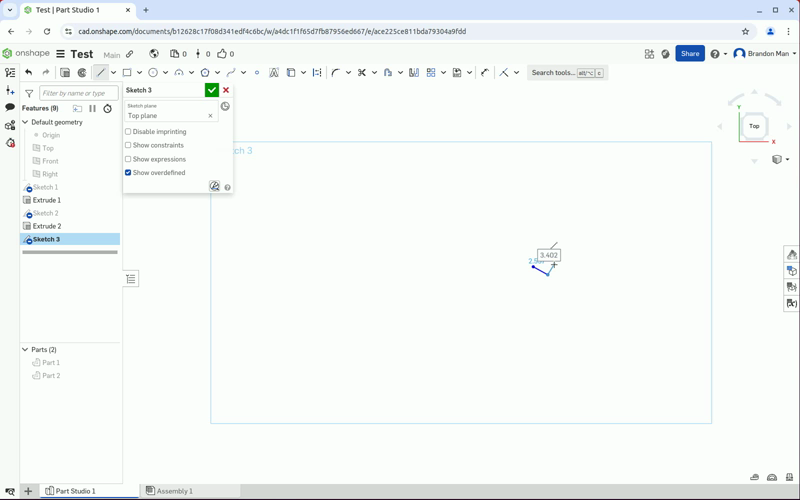
key_down(shift)
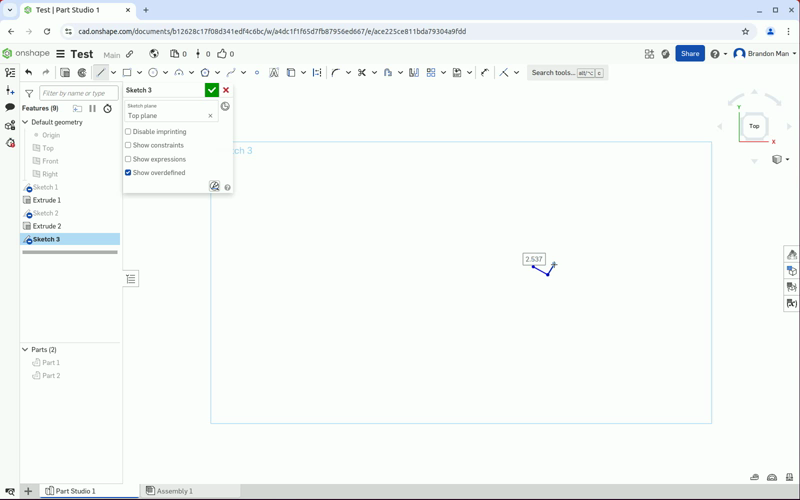
mouse_move(584, 264)
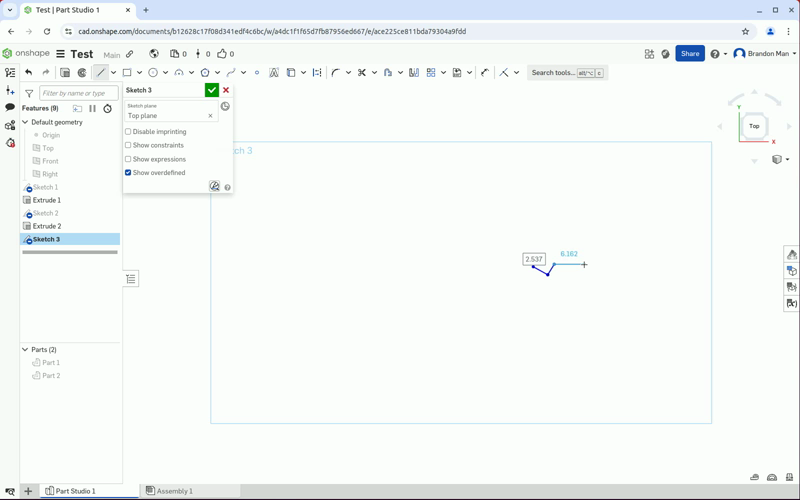
mouse_move(539, 255)
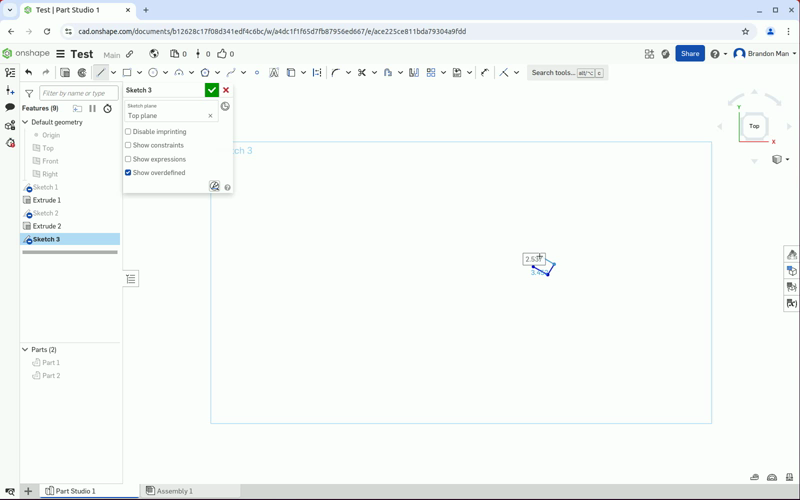
click(539, 255)
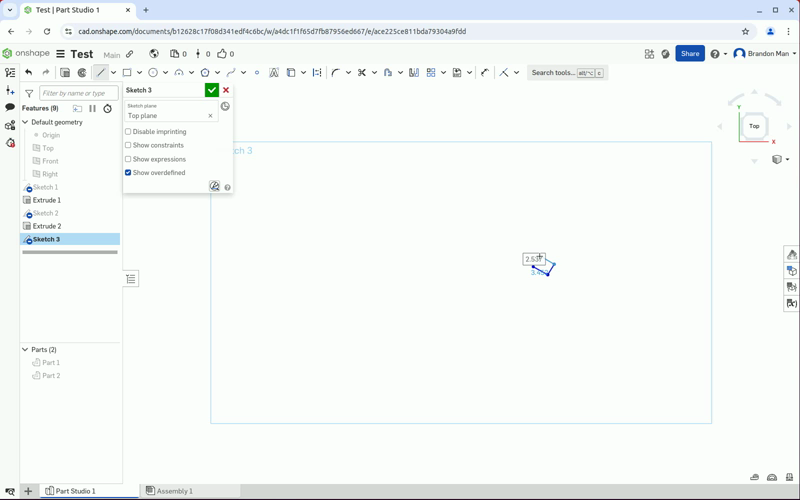
key_up(shift)
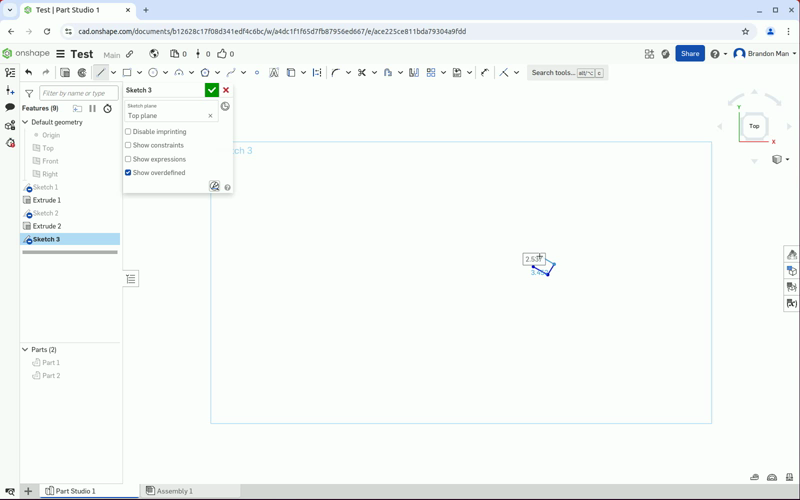
mouse_move(569, 255)
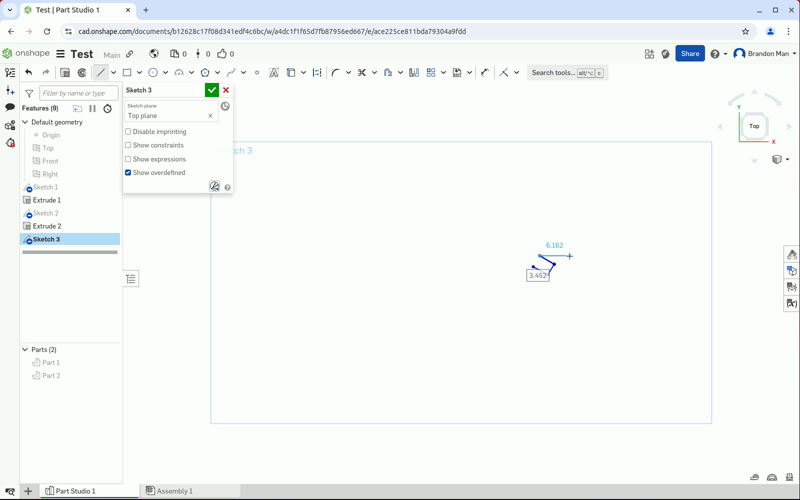
key_down(shift)
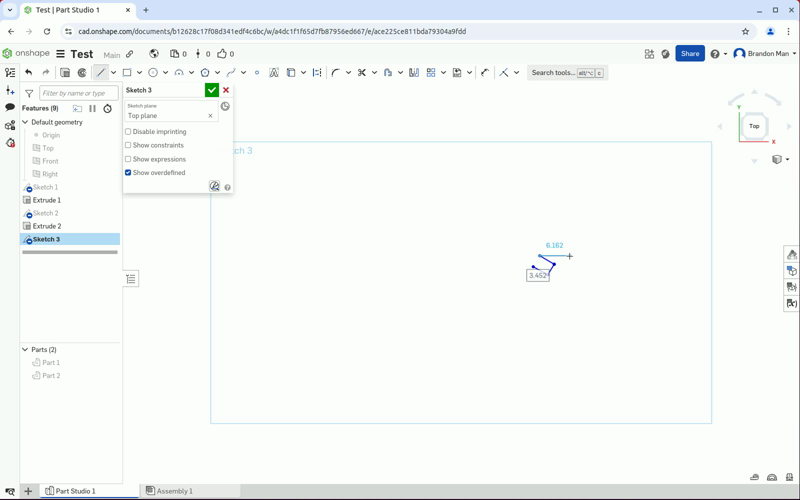
mouse_move(533, 266)
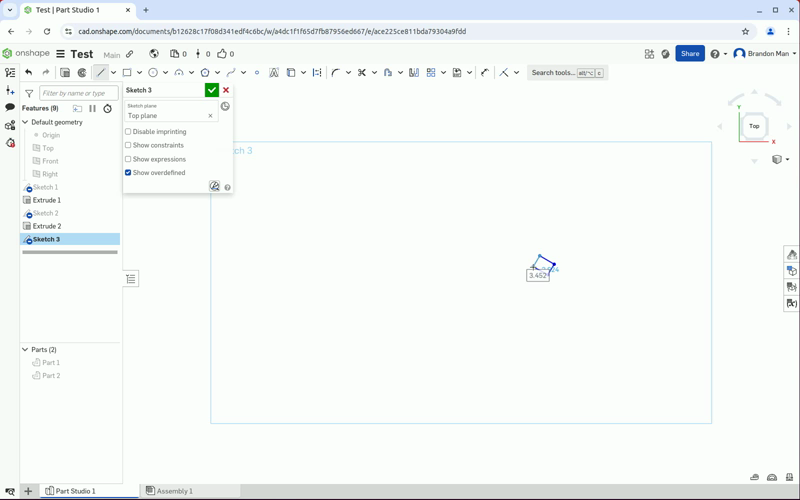
key_up(shift)
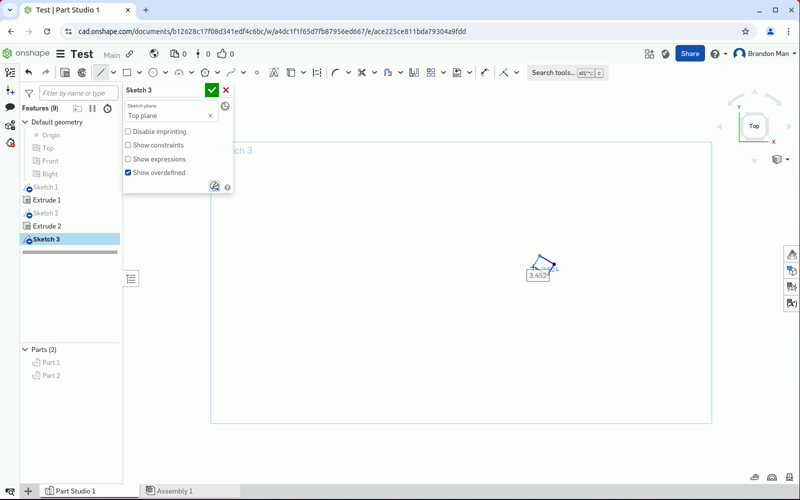
click(533, 266)
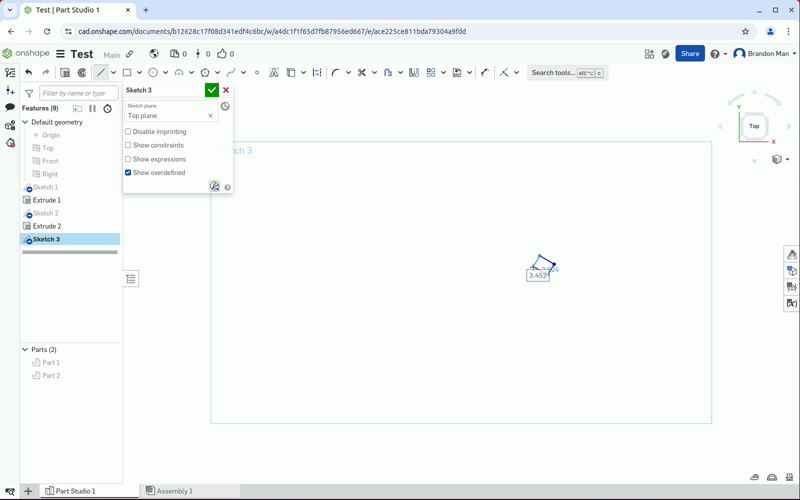
key(esc)
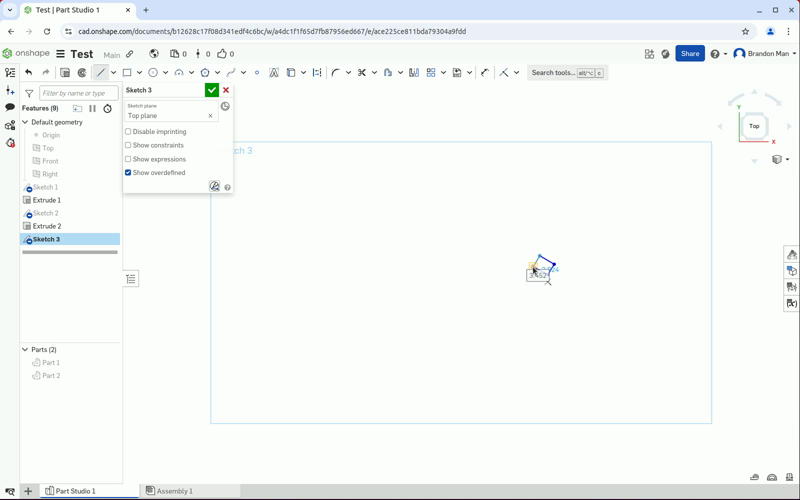
mouse_move(542, 270)
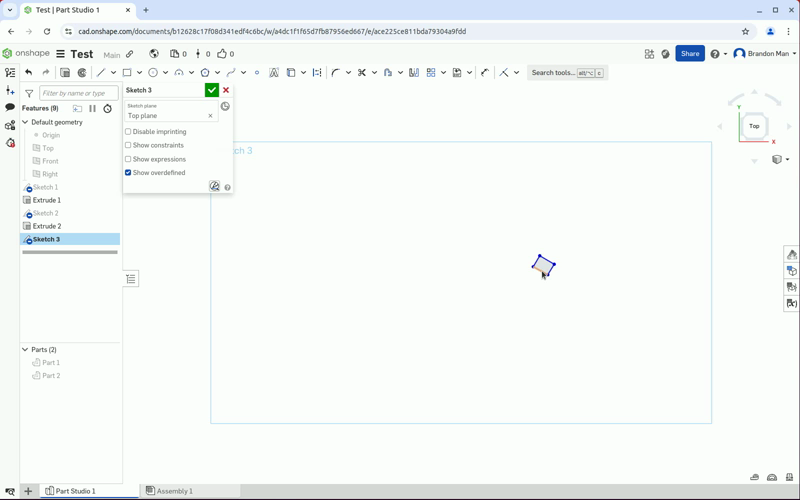
scroll(6)
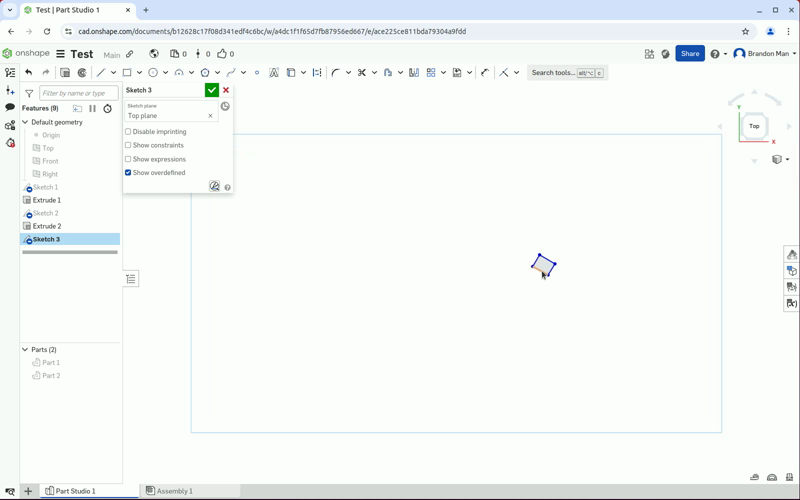
scroll(6)
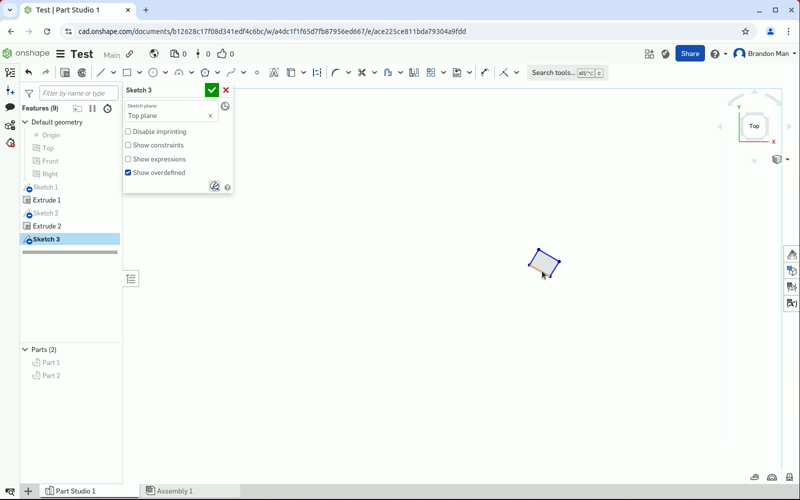
scroll(6)
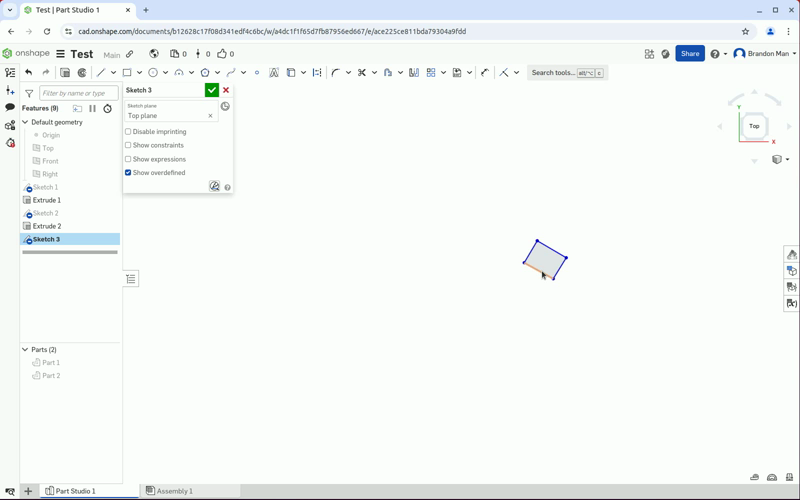
scroll(6)
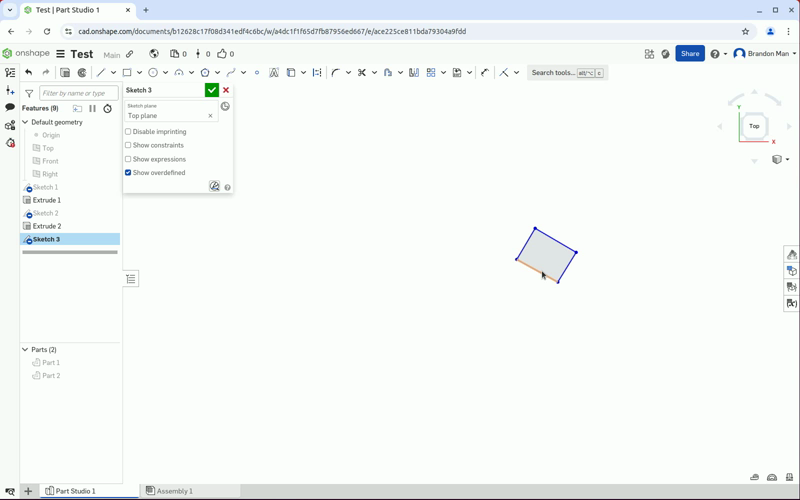
scroll(6)
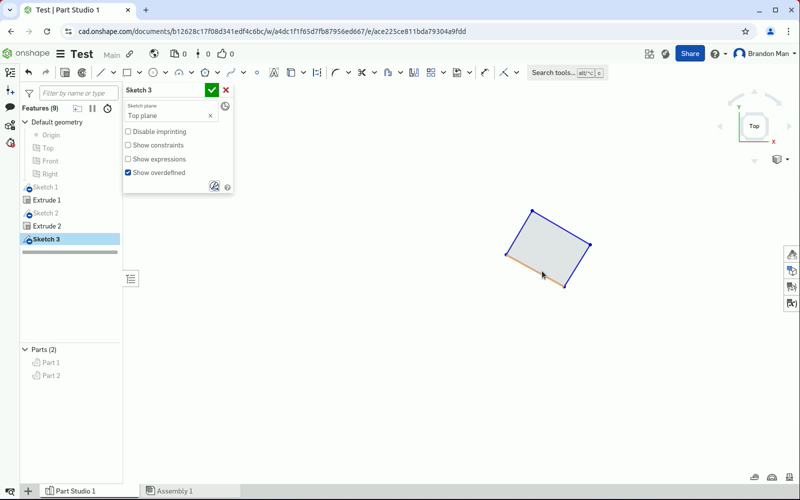
scroll(6)
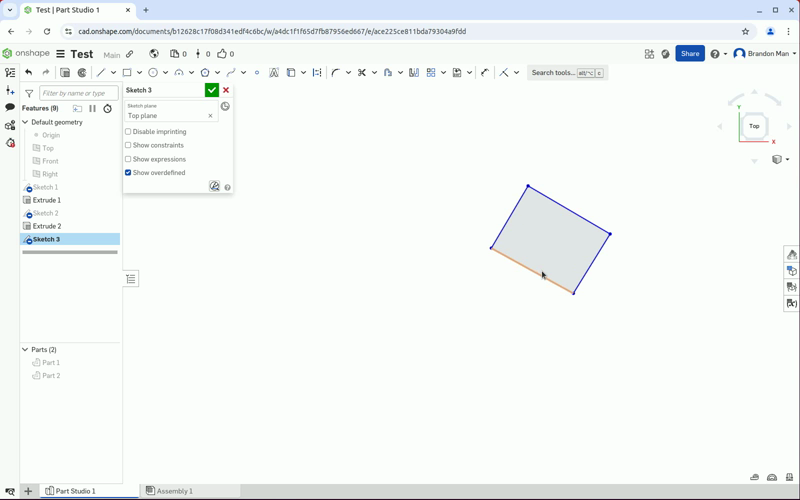
scroll(6)
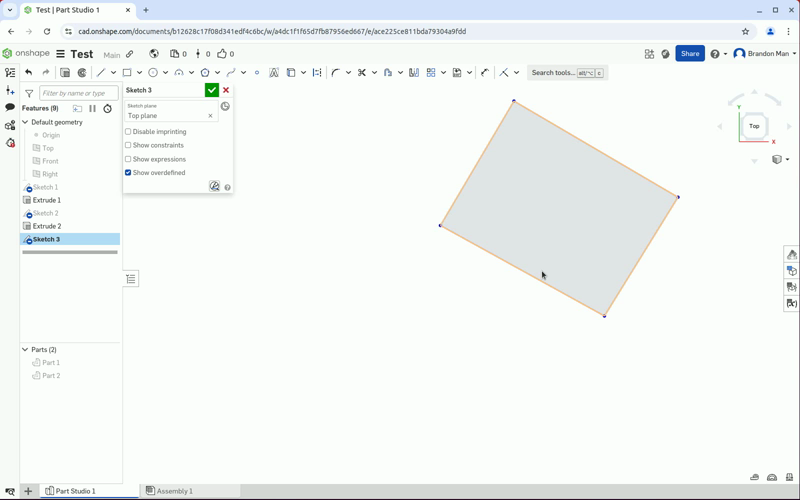
click(542, 270)
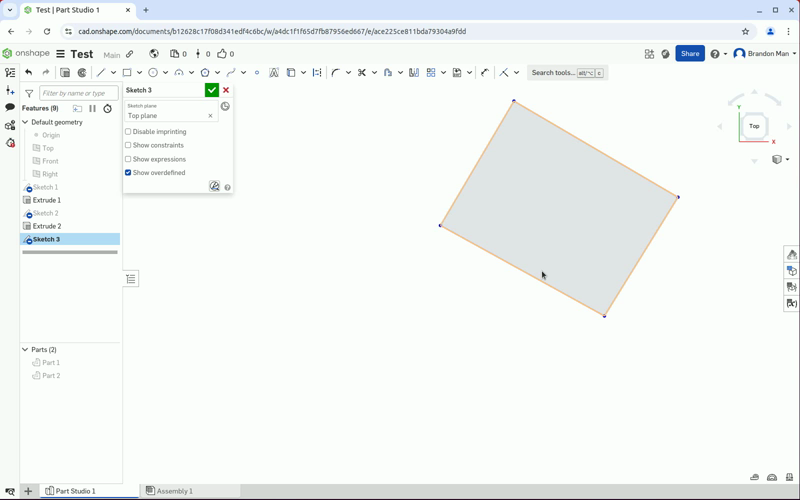
scroll(-6)
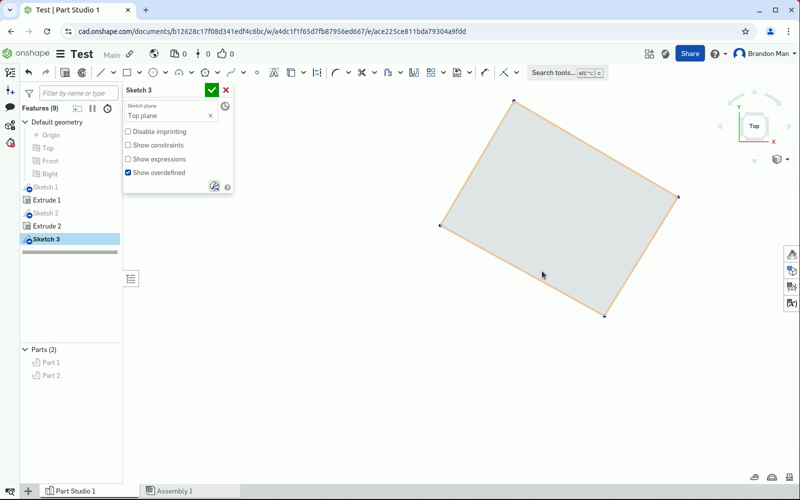
scroll(-6)
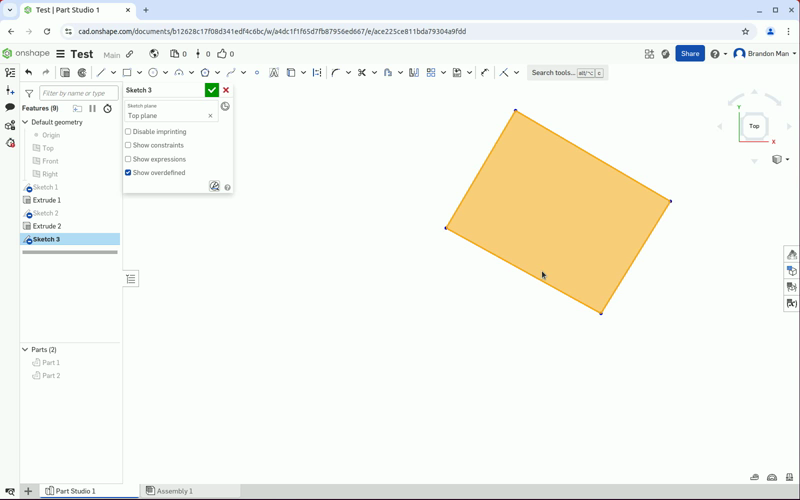
scroll(-6)
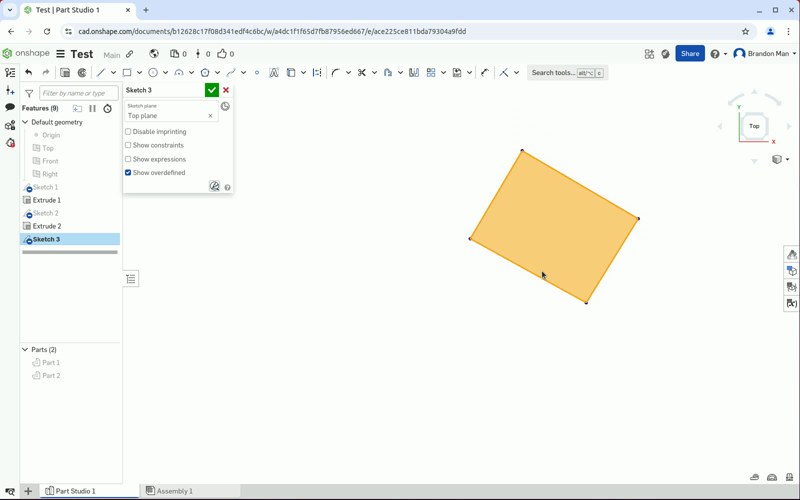
scroll(-6)
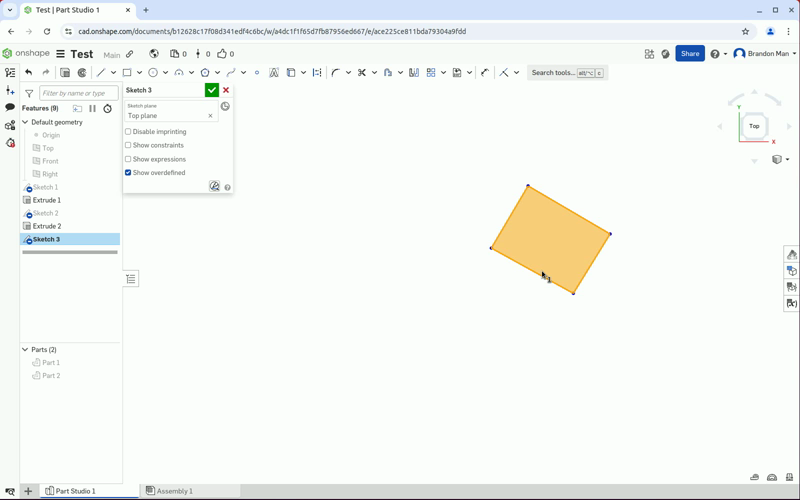
scroll(-6)
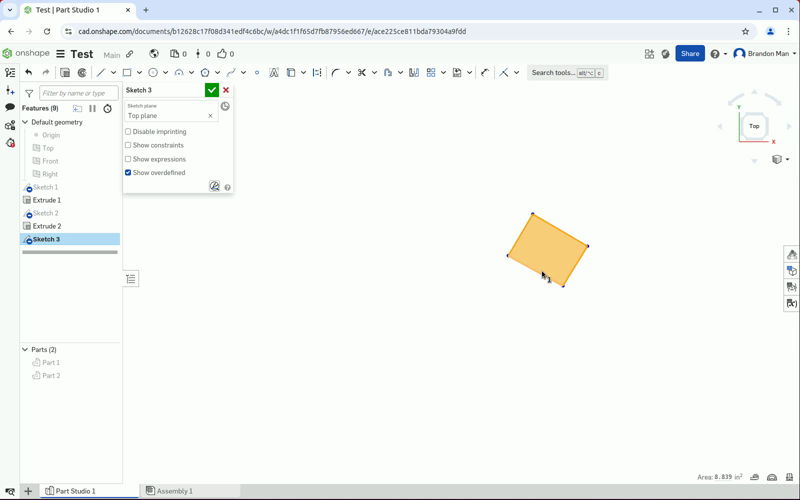
scroll(-6)
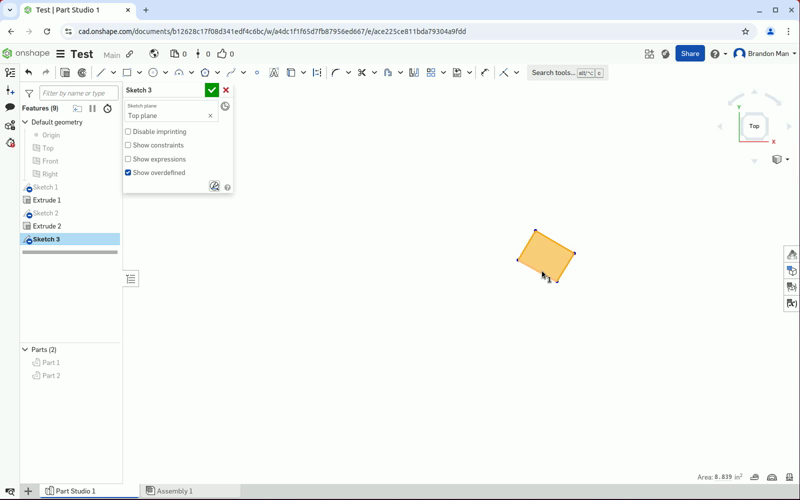
scroll(-6)
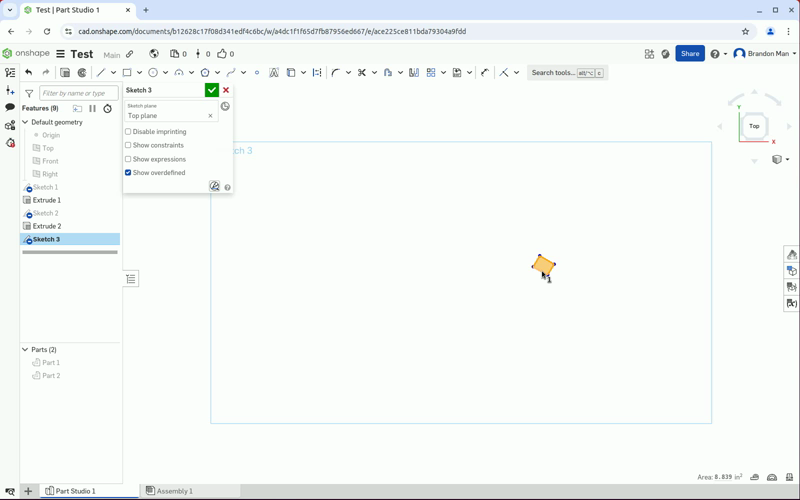
mouse_move(73, 352)
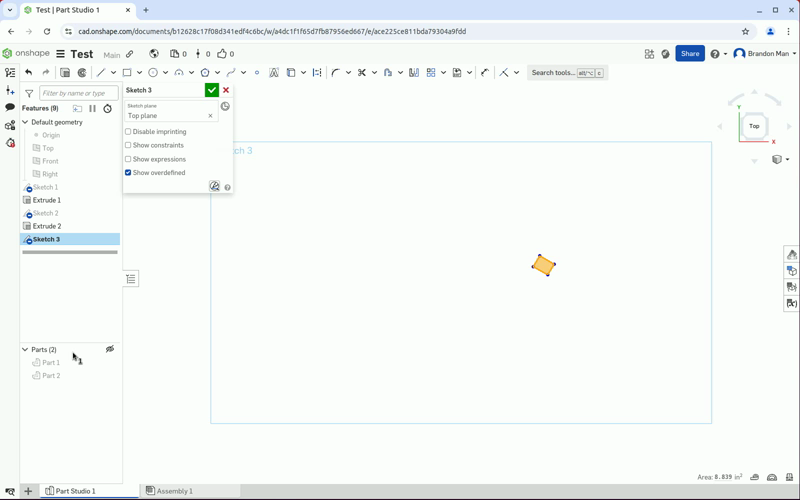
key(shift+y)
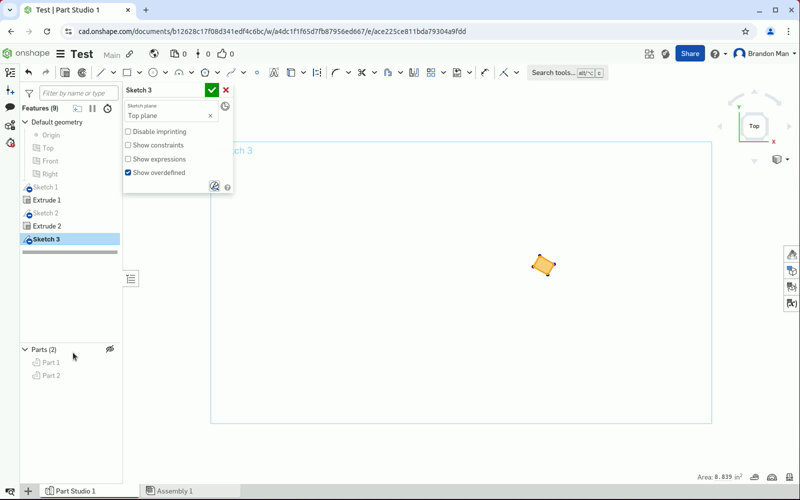
key(shift+e)
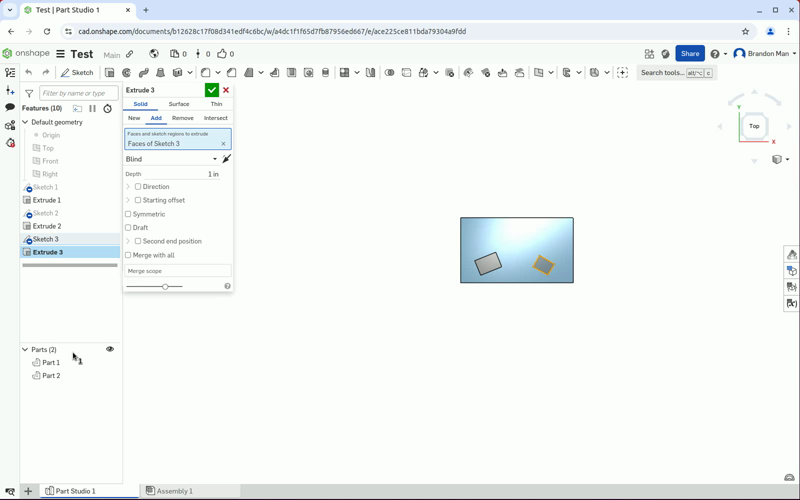
mouse_move(143, 106)
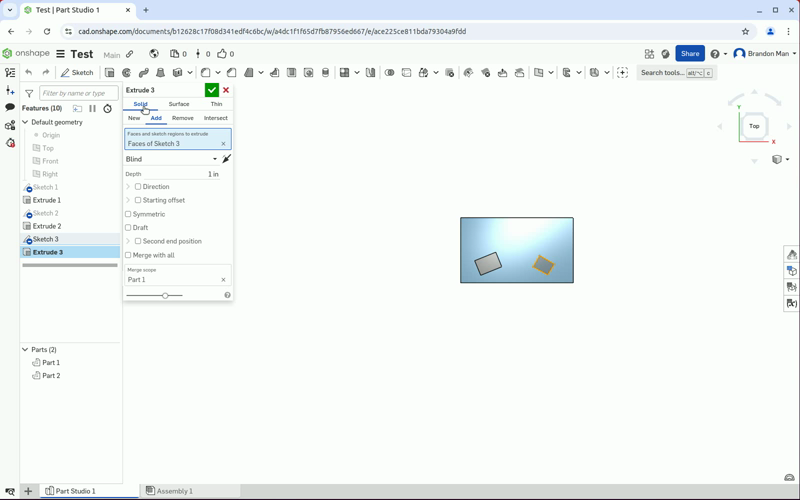
click(143, 106)
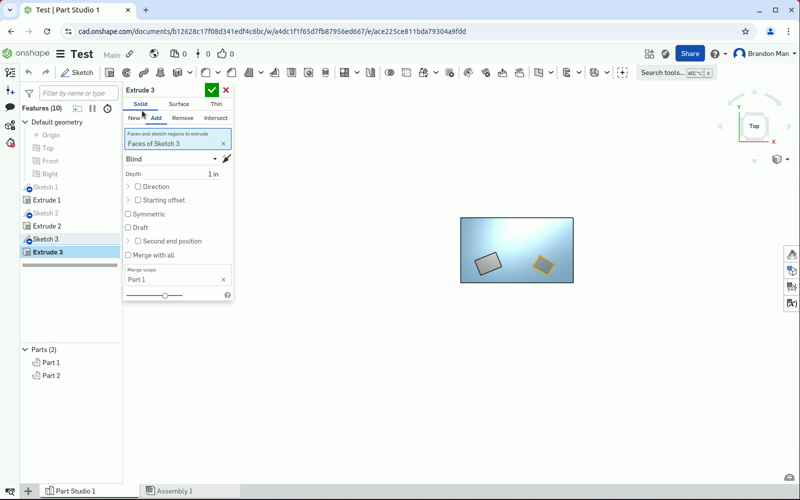
mouse_move(137, 120)
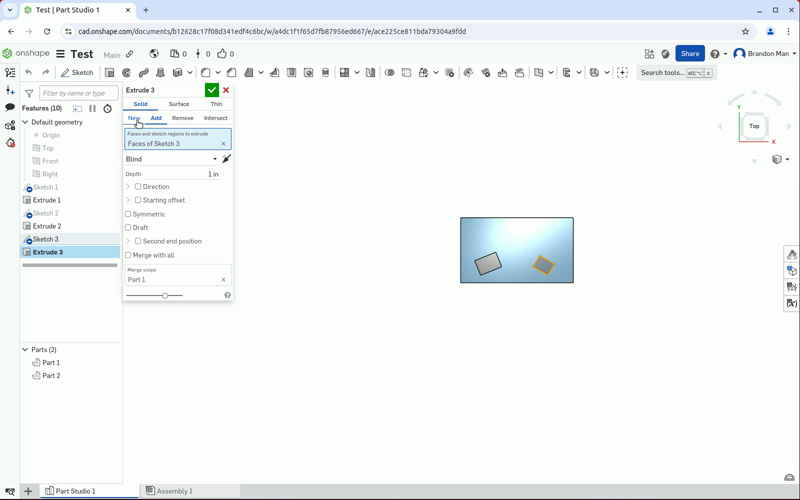
click(137, 120)
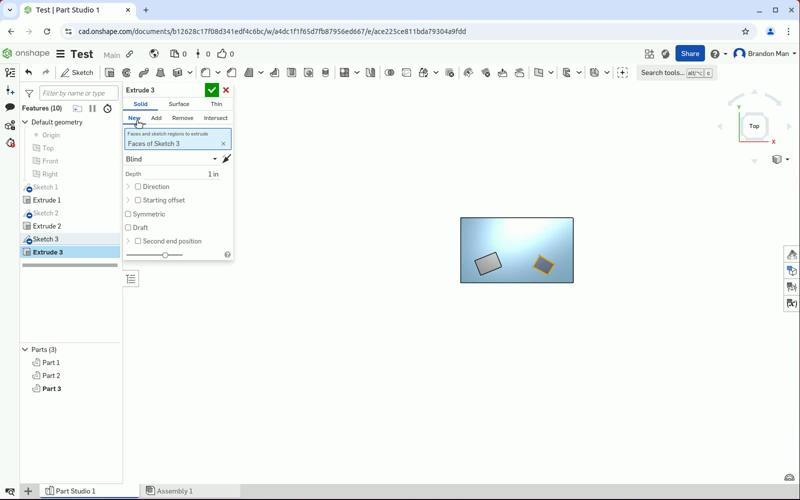
key(tab, 4)
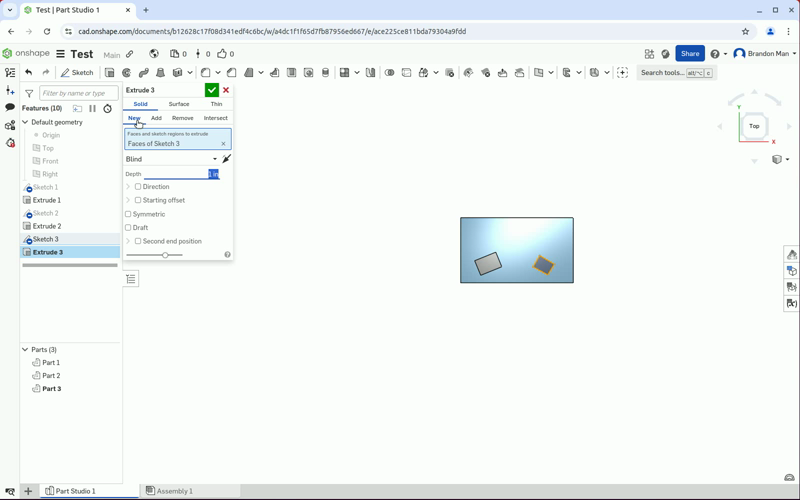
text(0.481)
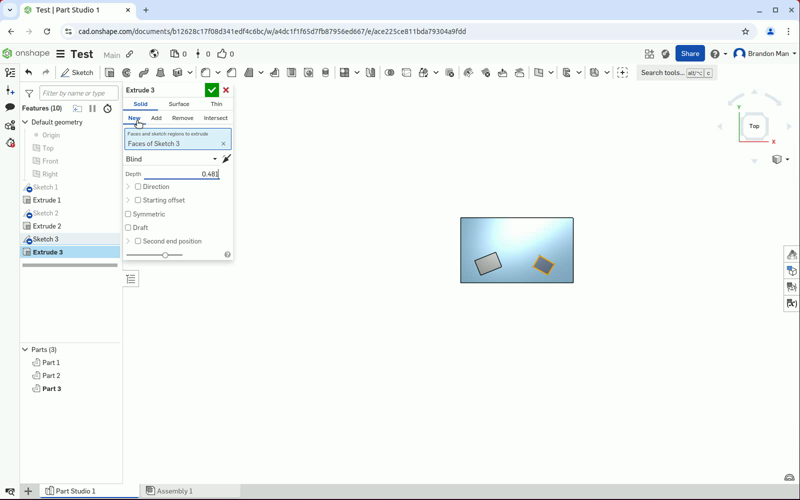
key(enter)
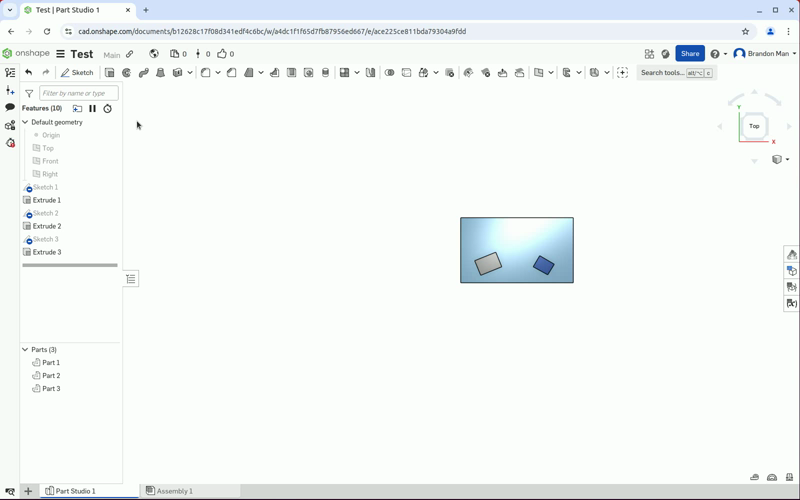
key(shift+h)
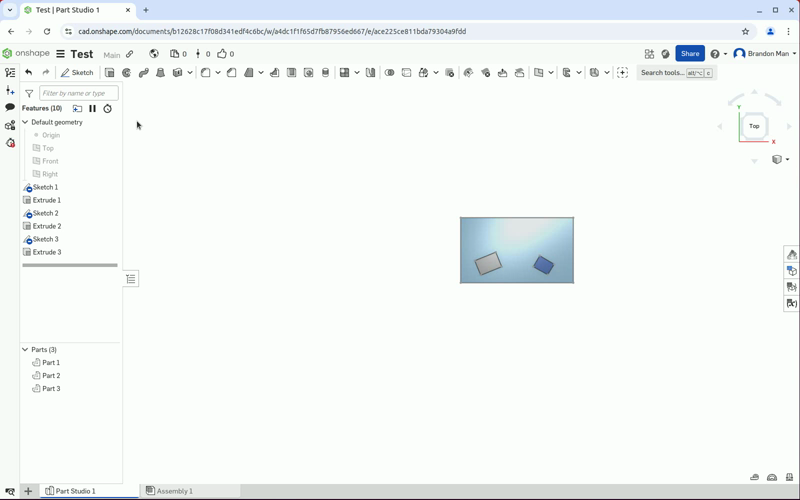
key(shift+h)
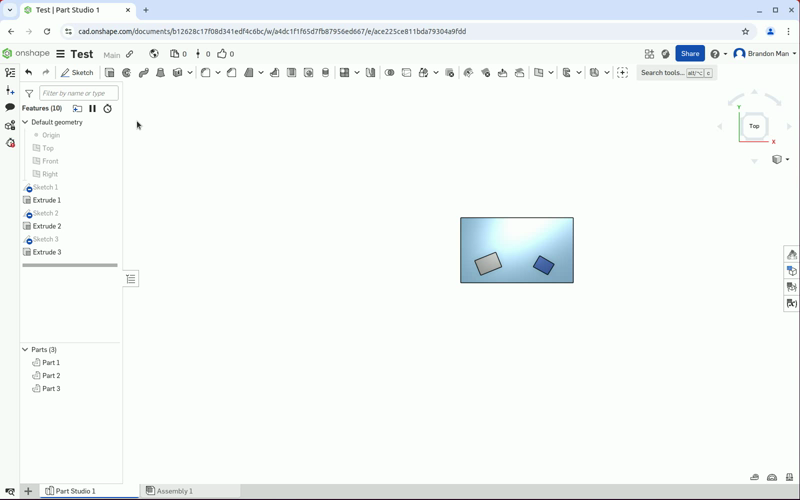
mouse_move(73, 189)
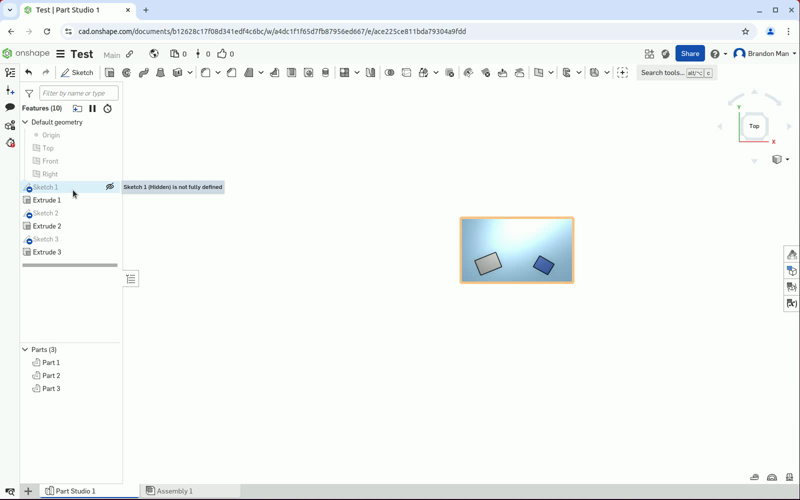
click(73, 189)
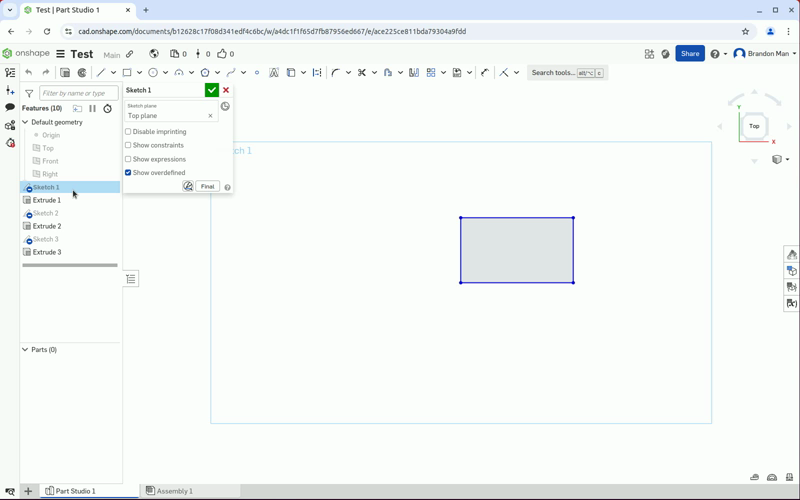
mouse_move(229, 92)
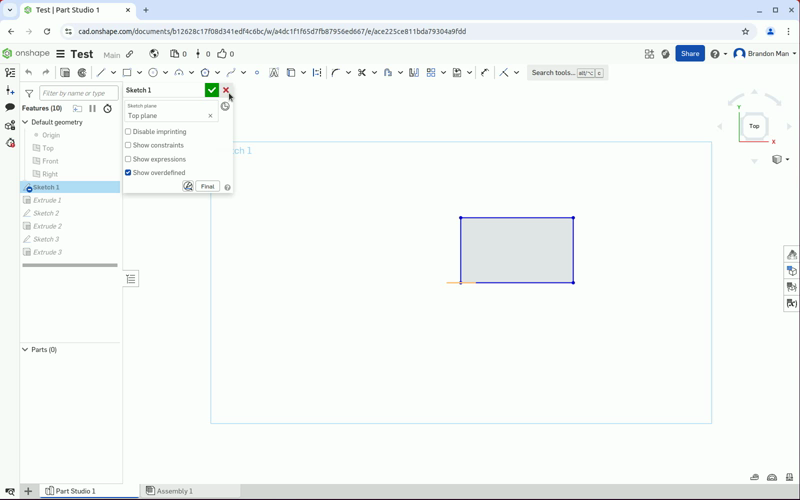
click(229, 92)
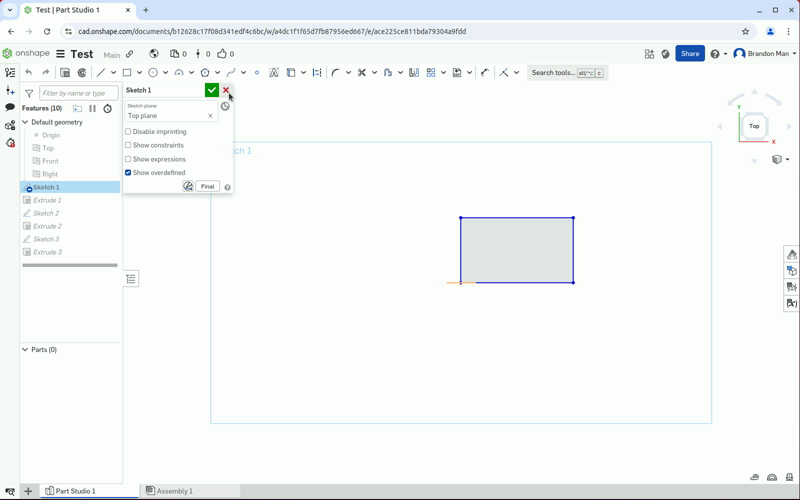
key(shift+s)
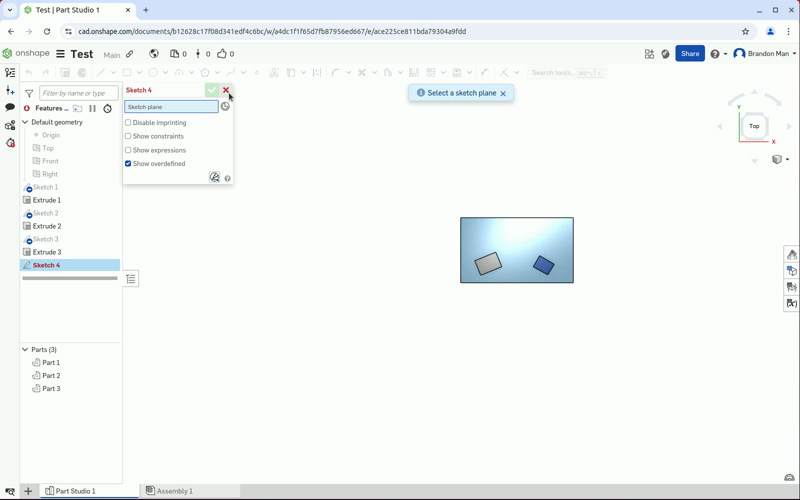
mouse_move(73, 150)
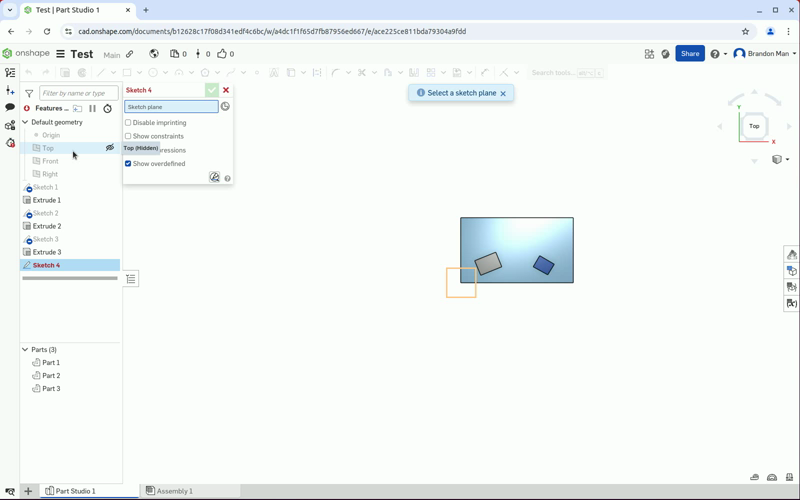
click(73, 150)
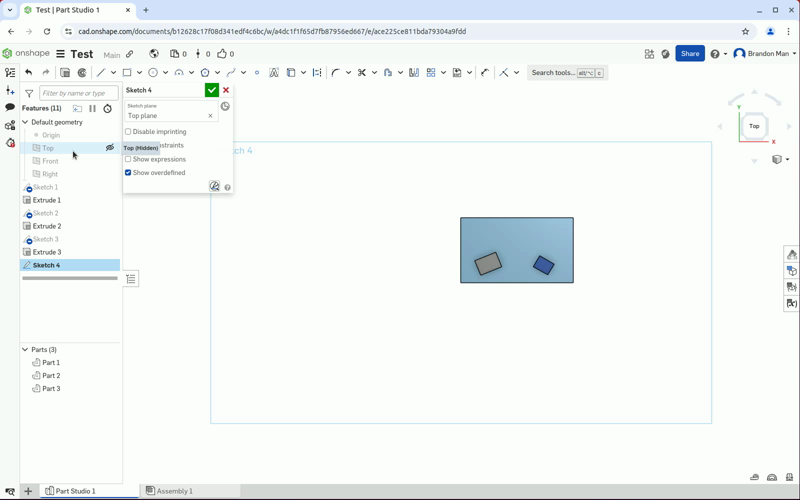
mouse_move(73, 352)
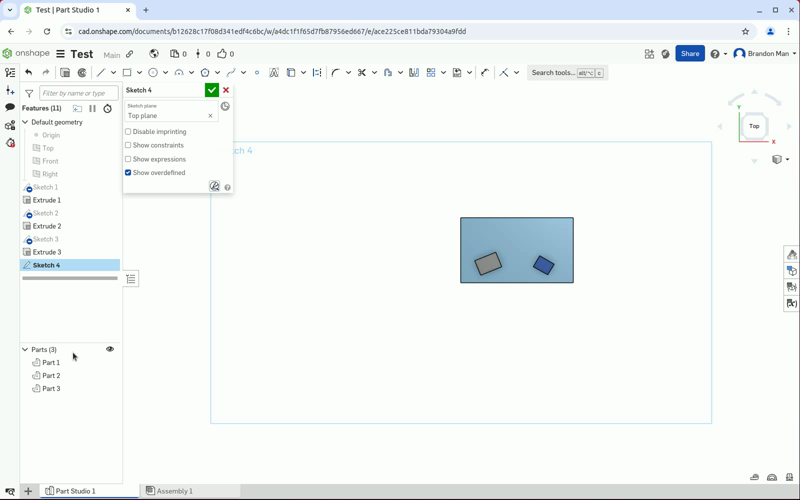
key(y)
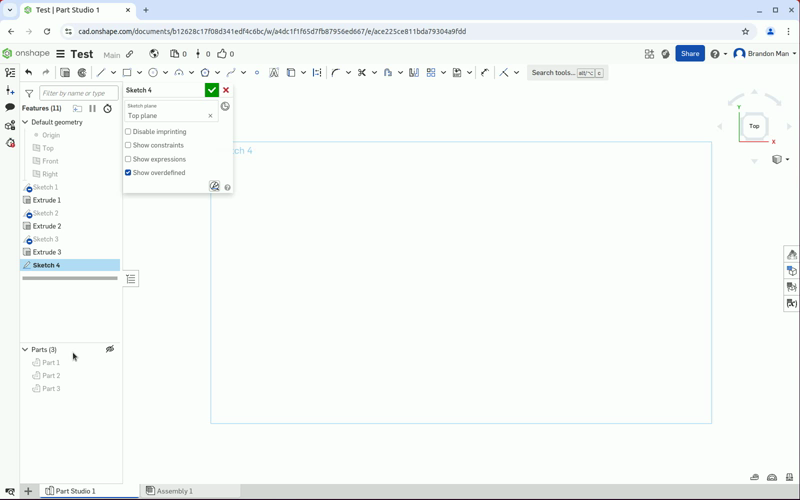
key(c)
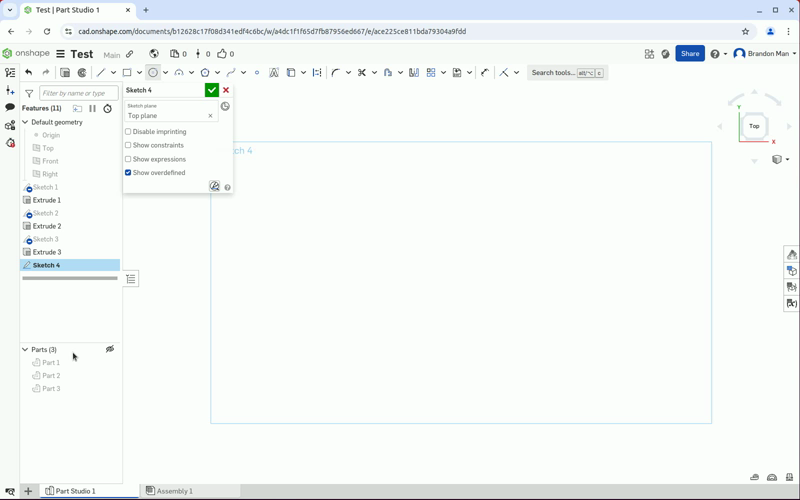
key_down(shift)
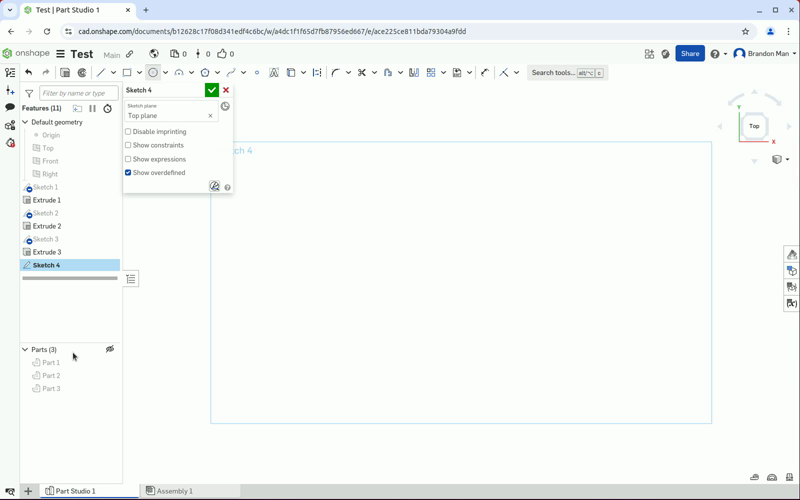
mouse_move(517, 266)
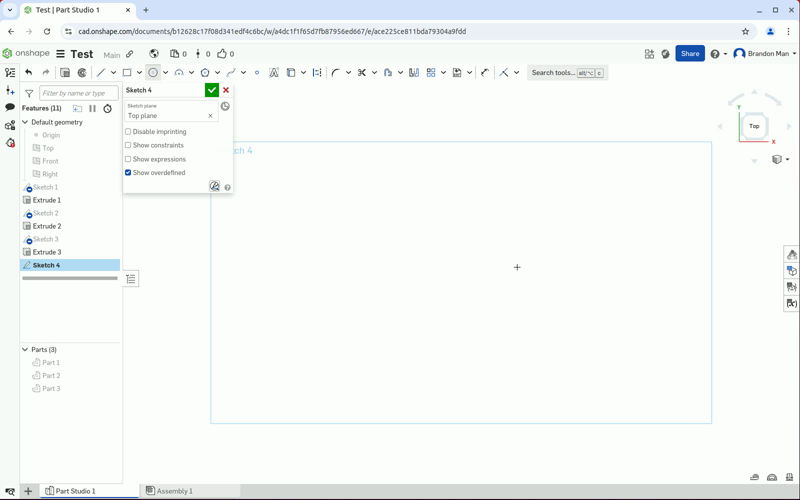
click(517, 266)
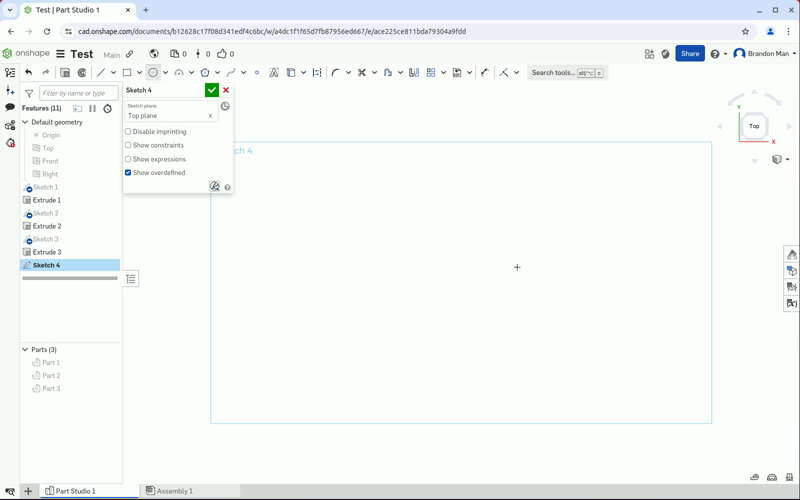
key_up(shift)
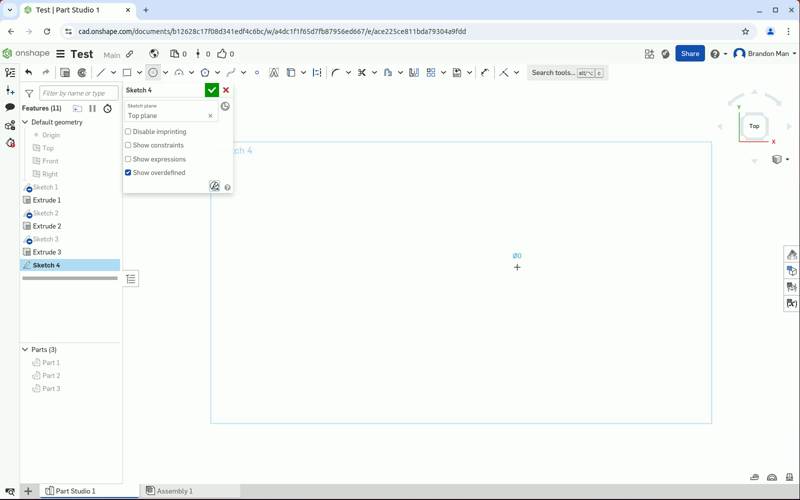
mouse_move(523, 266)
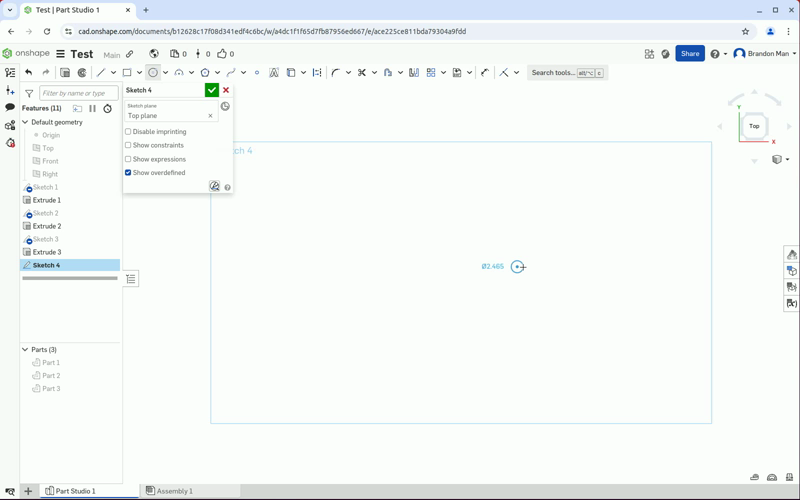
click(523, 266)
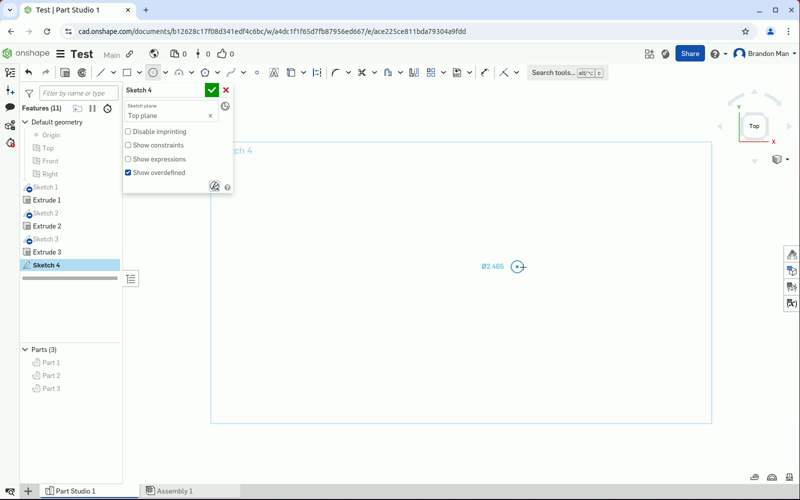
key(esc)
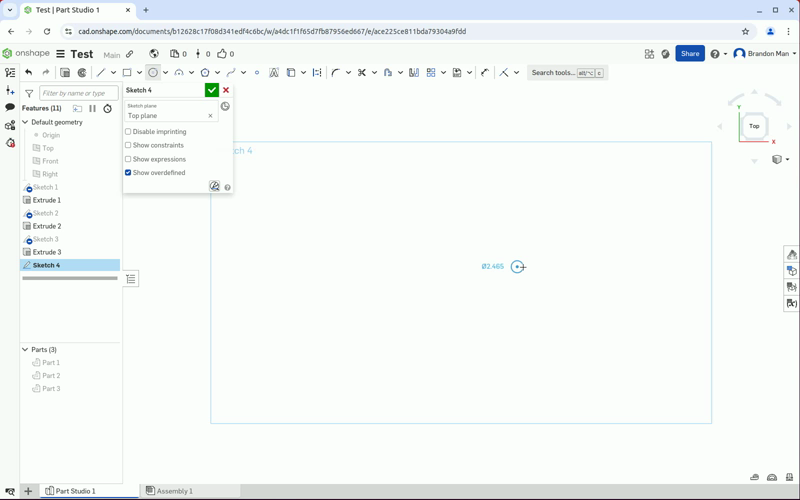
mouse_move(519, 271)
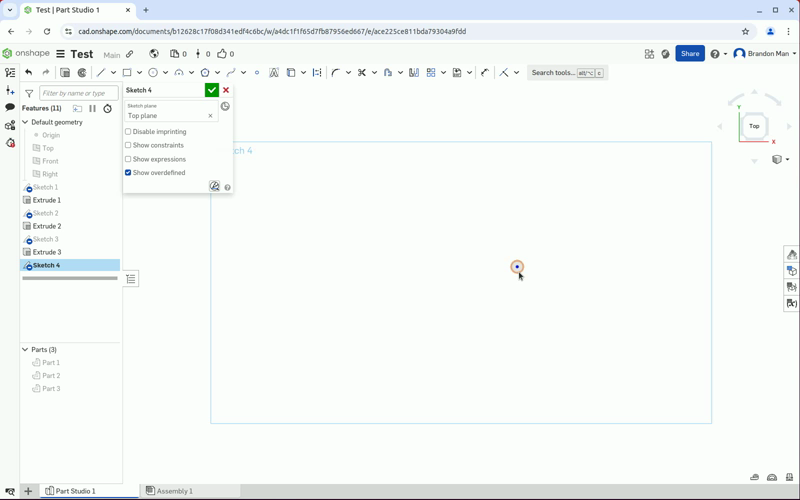
scroll(6)
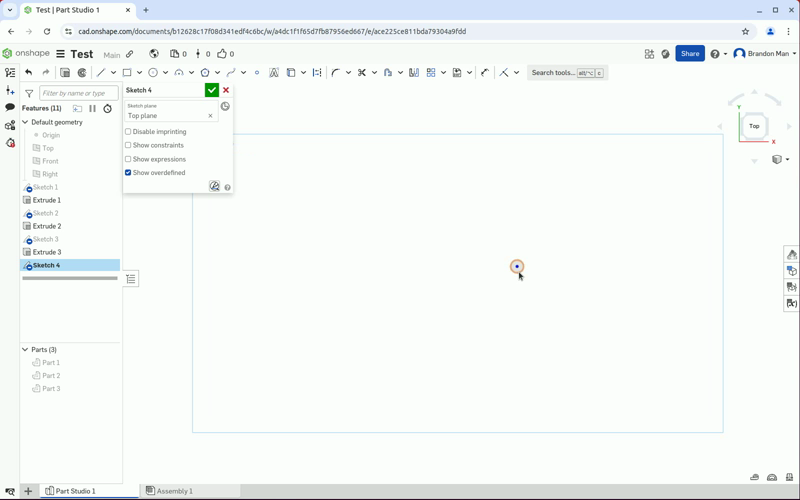
scroll(6)
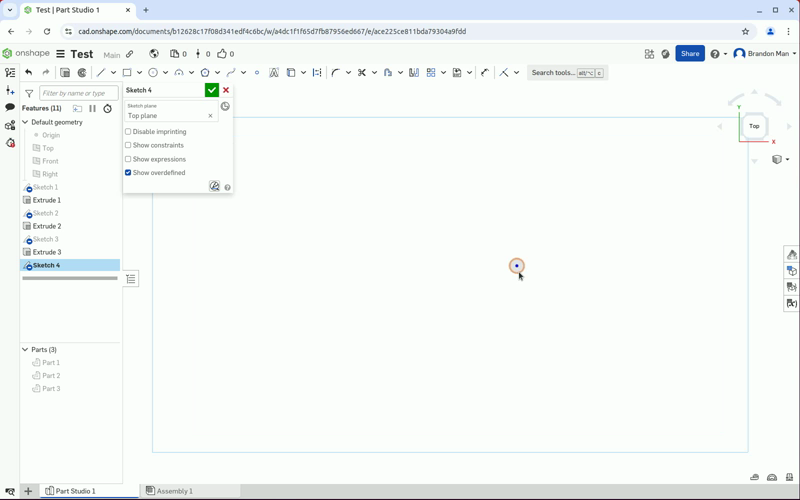
scroll(6)
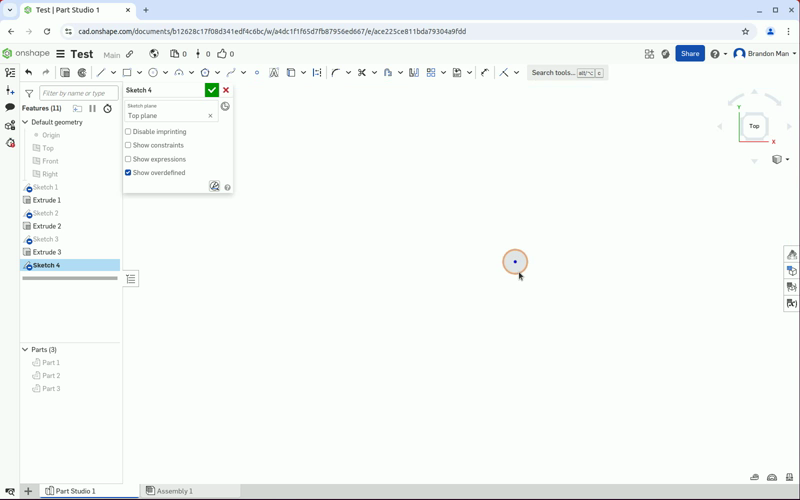
scroll(6)
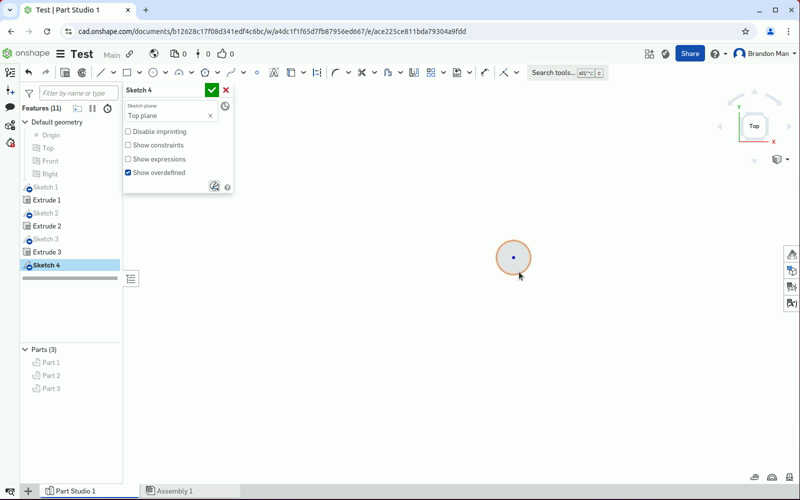
scroll(6)
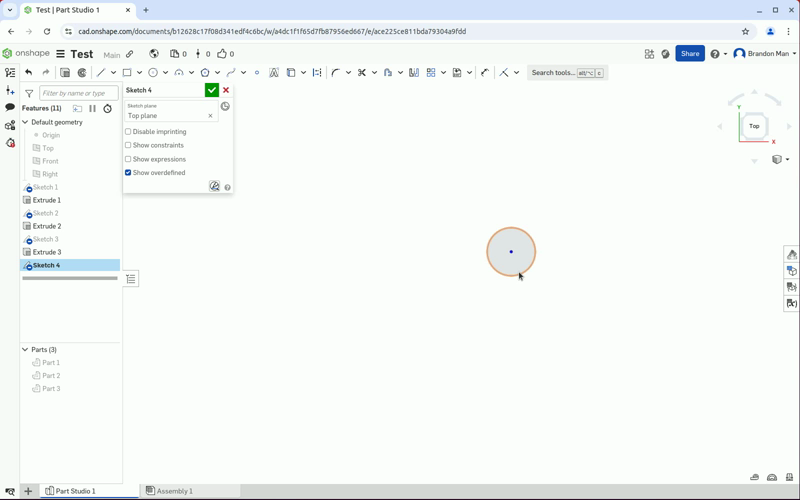
scroll(6)
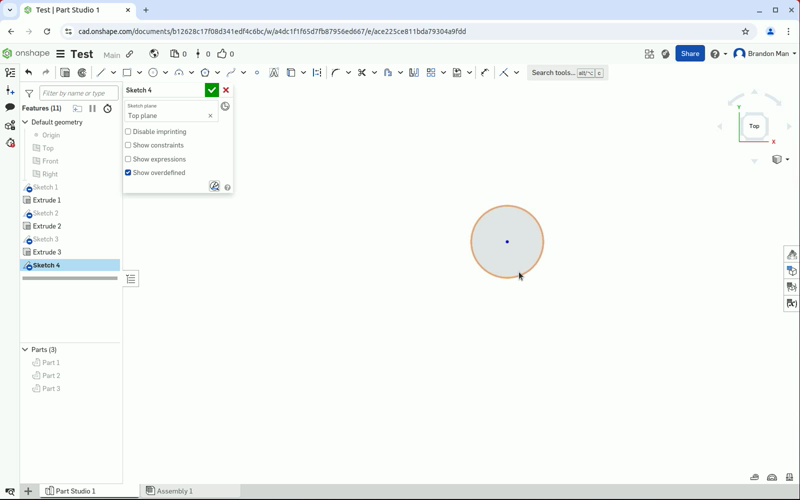
scroll(6)
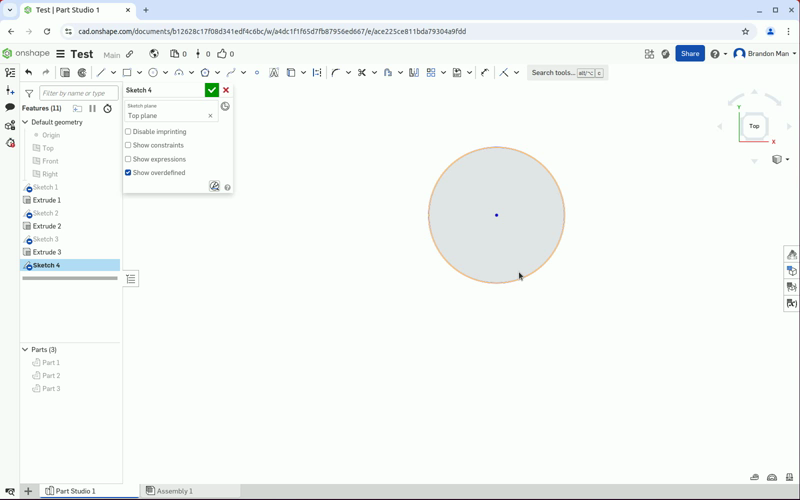
click(519, 271)
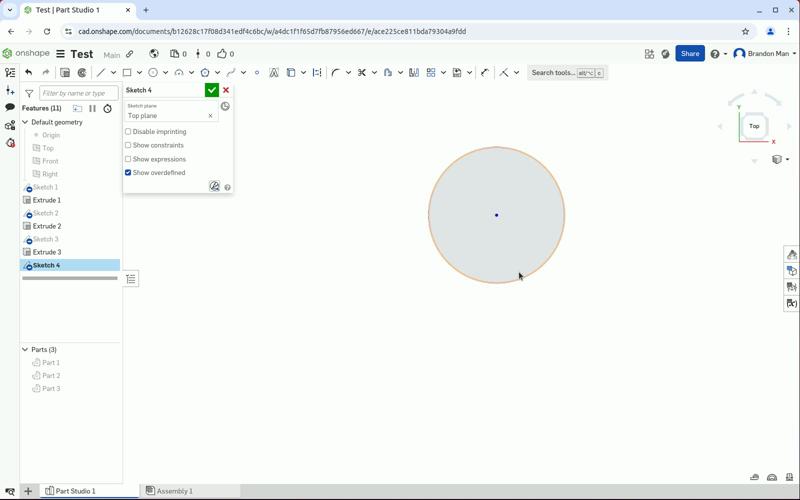
scroll(-6)
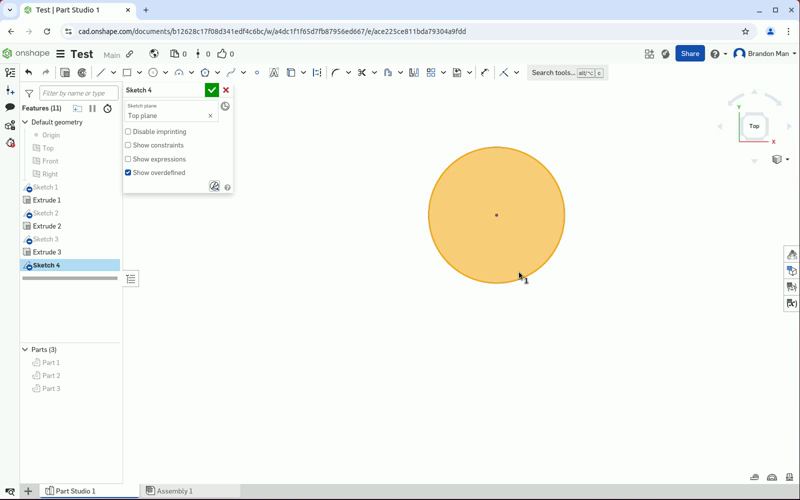
scroll(-6)
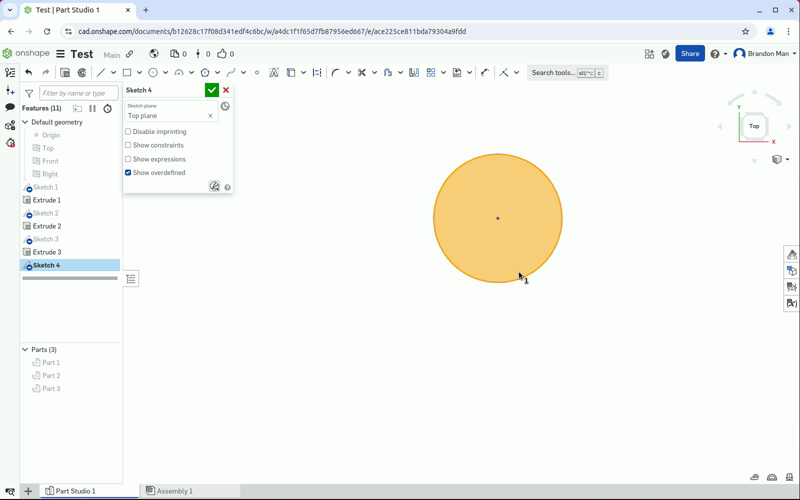
scroll(-6)
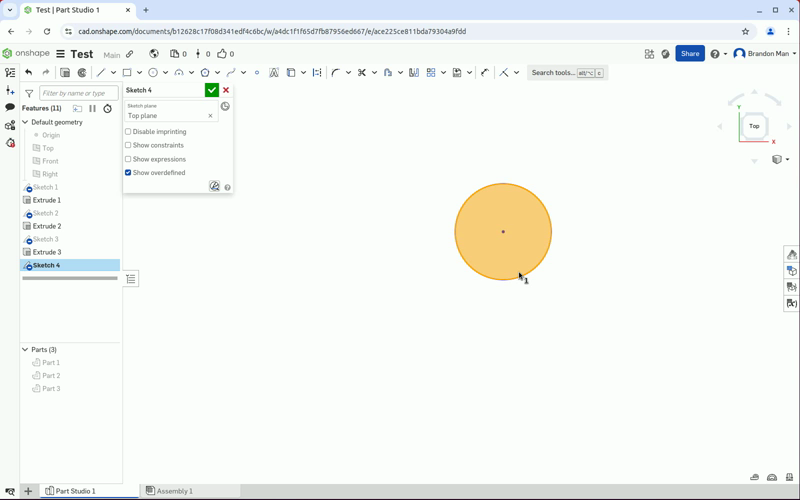
scroll(-6)
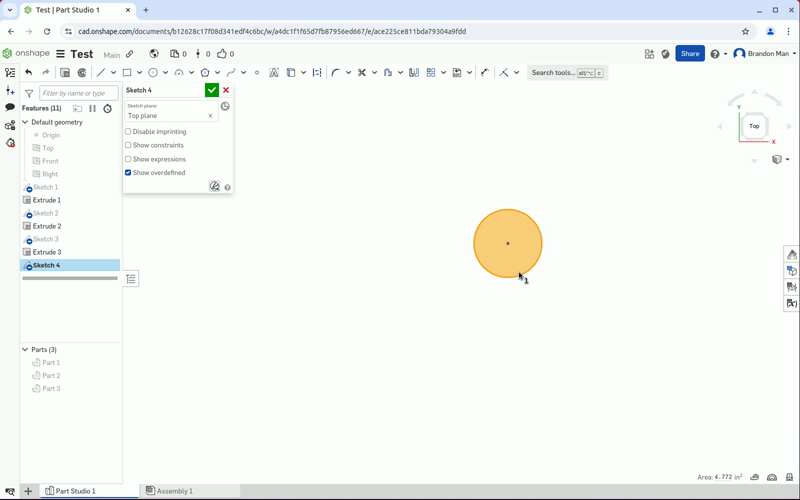
scroll(-6)
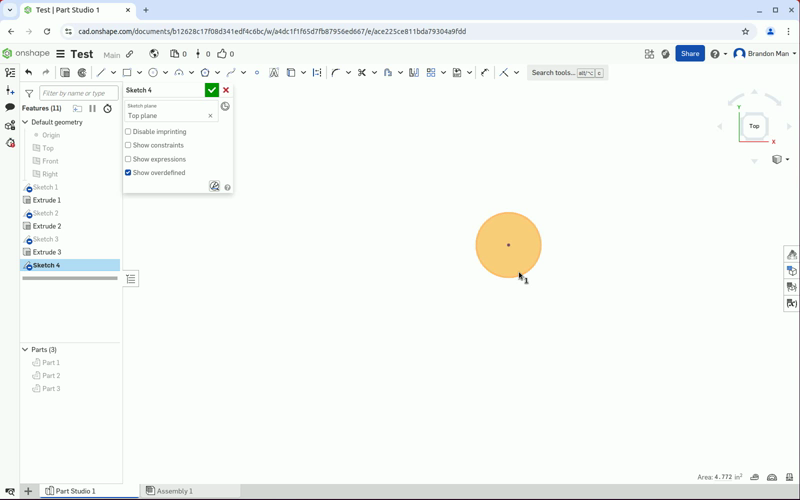
scroll(-6)
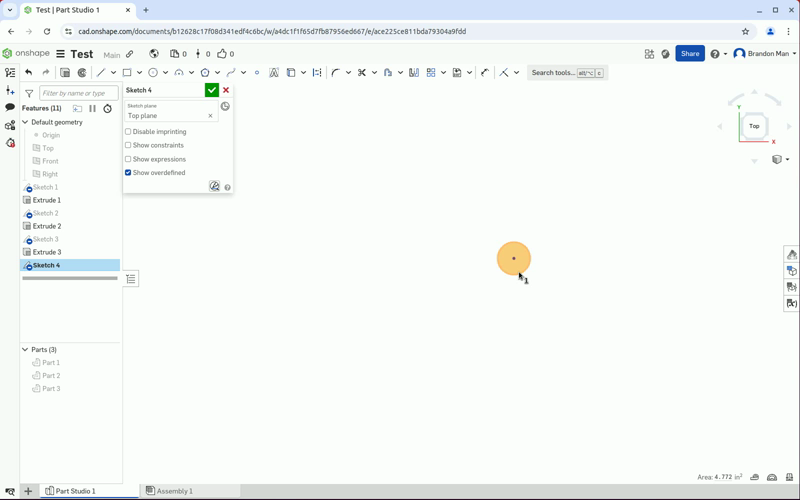
scroll(-6)
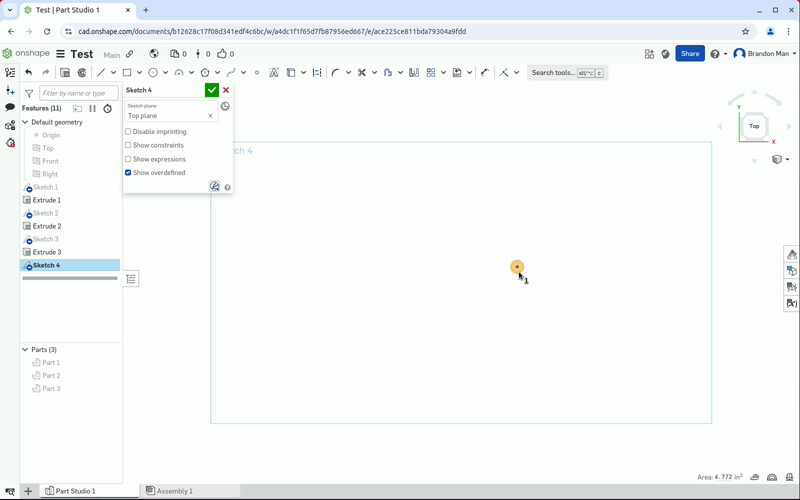
mouse_move(73, 352)
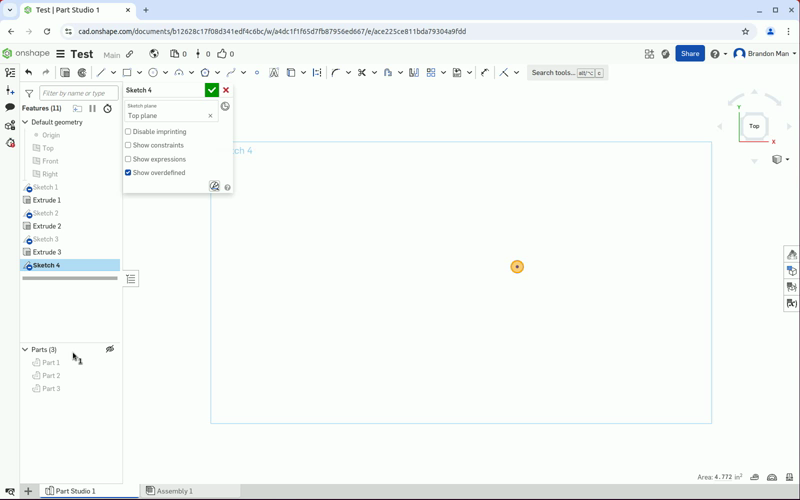
key(shift+y)
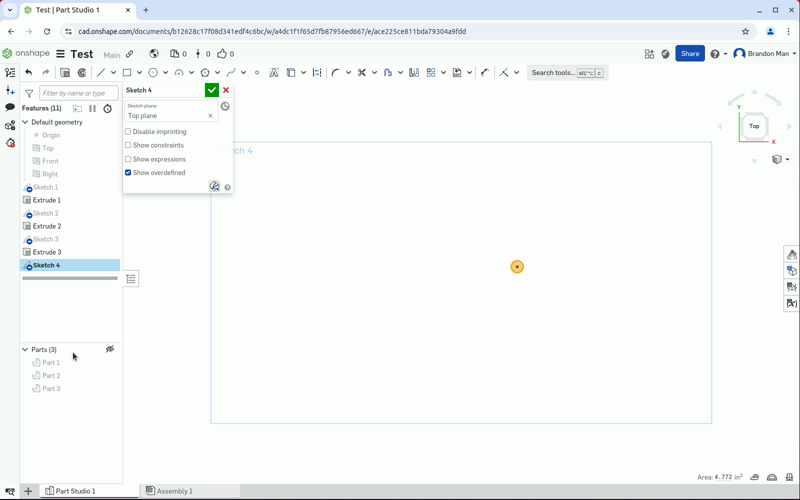
key(shift+e)
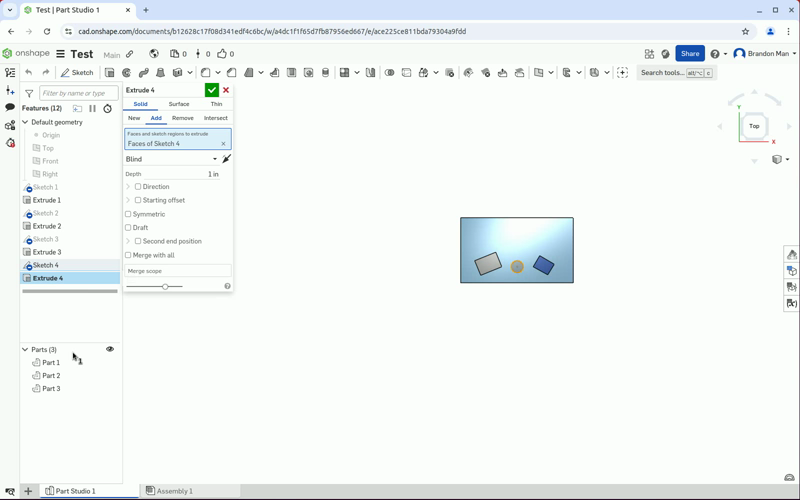
mouse_move(143, 106)
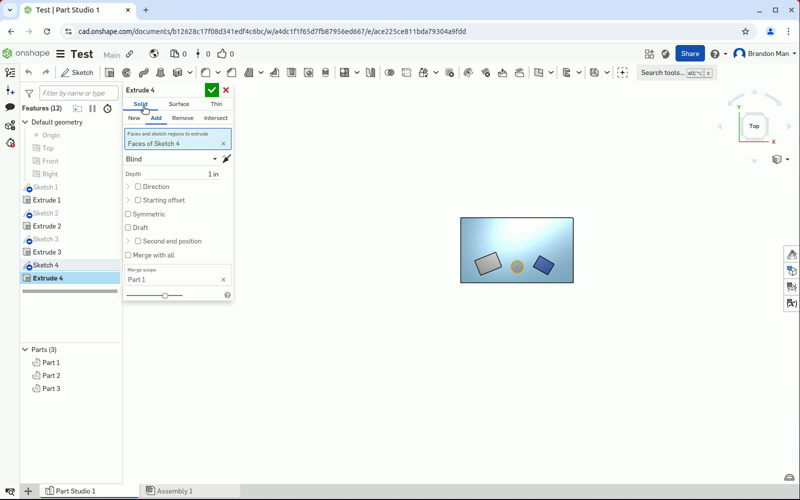
click(143, 106)
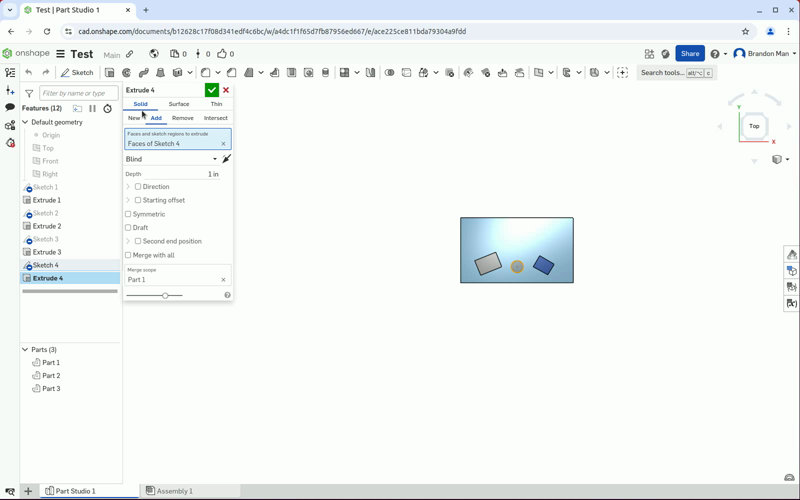
mouse_move(137, 120)
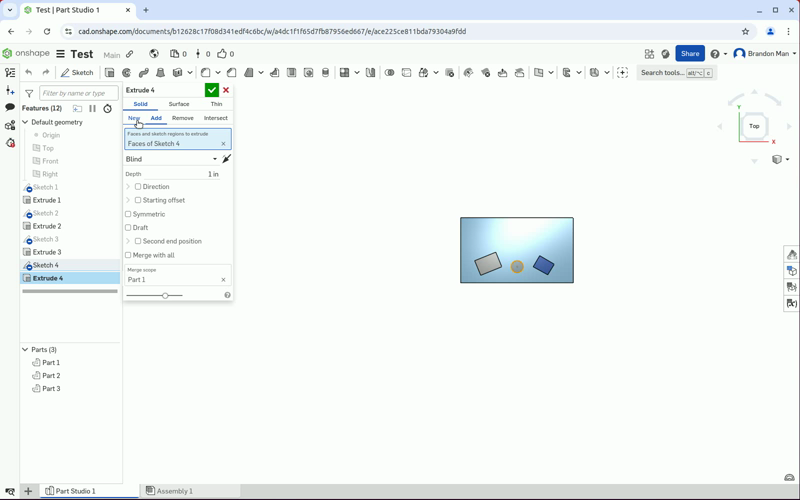
click(137, 120)
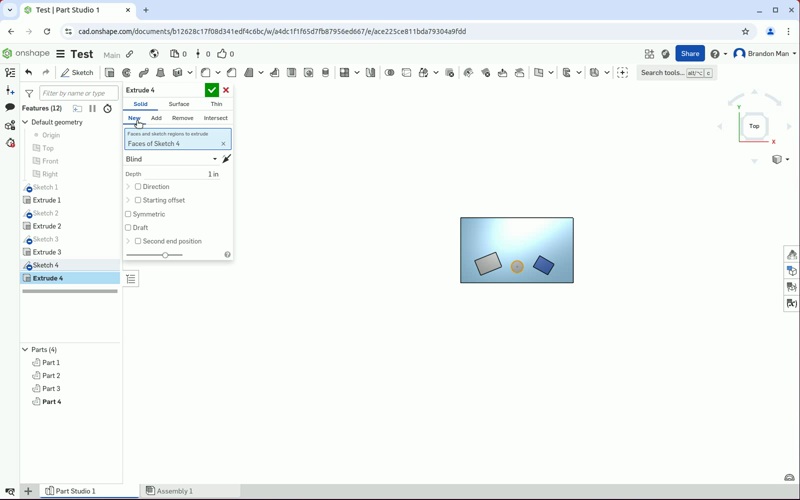
key(tab, 4)
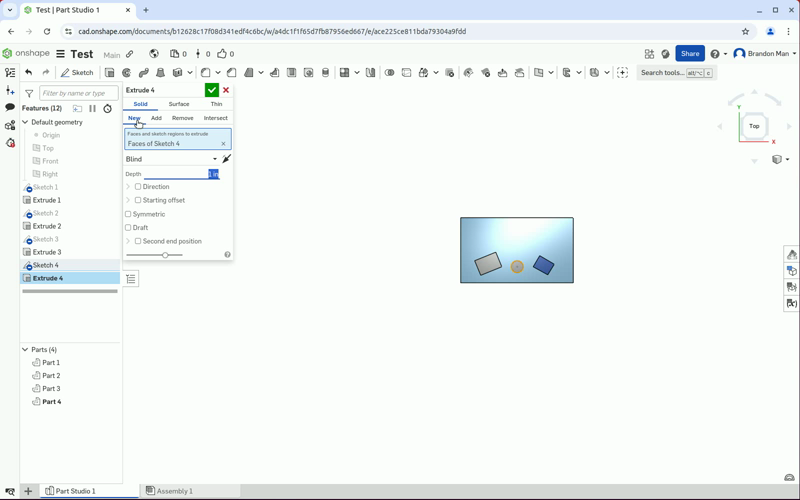
text(0.481)
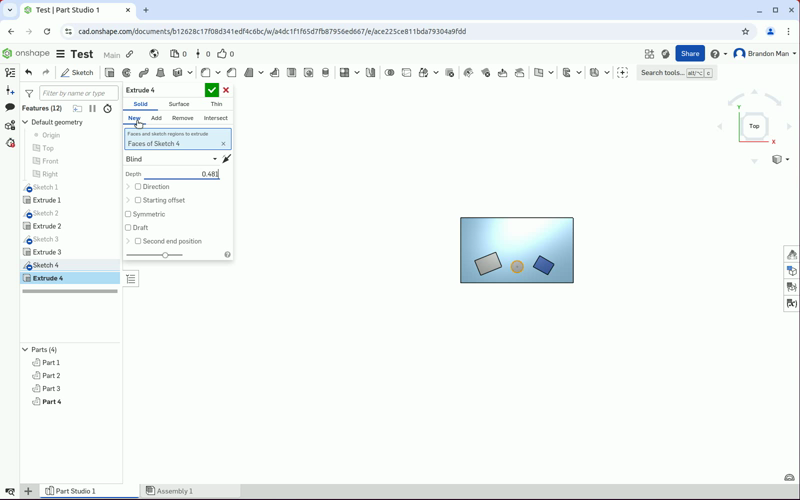
key(enter)
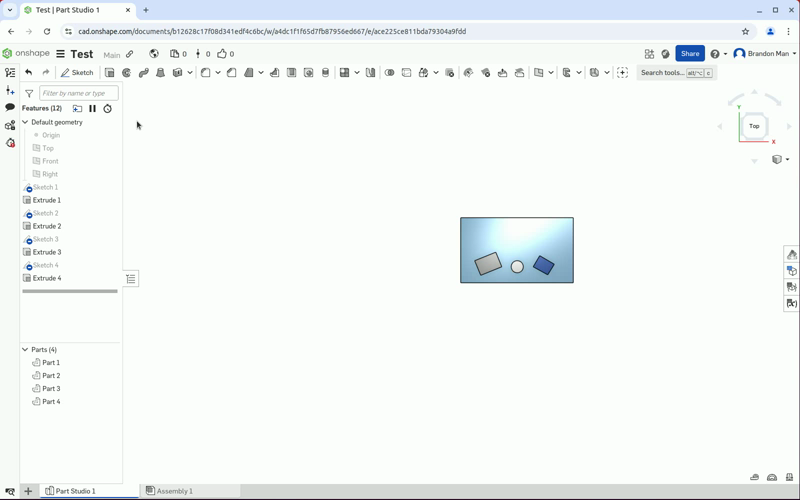
key(shift+h)
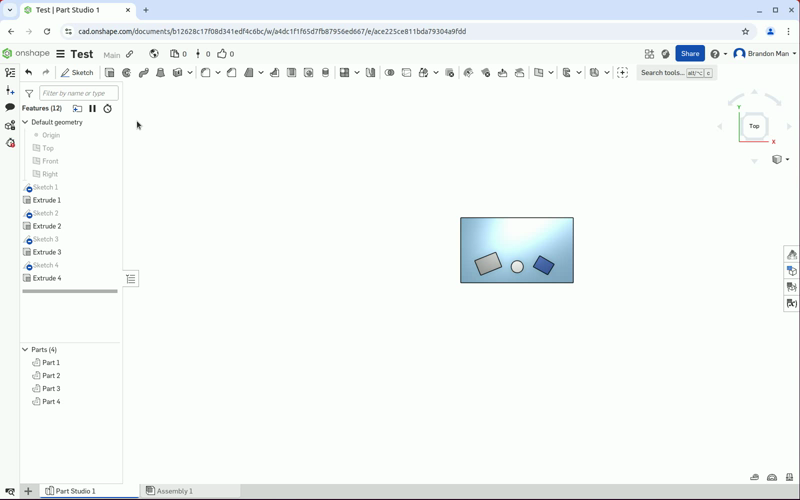
key(shift+h)
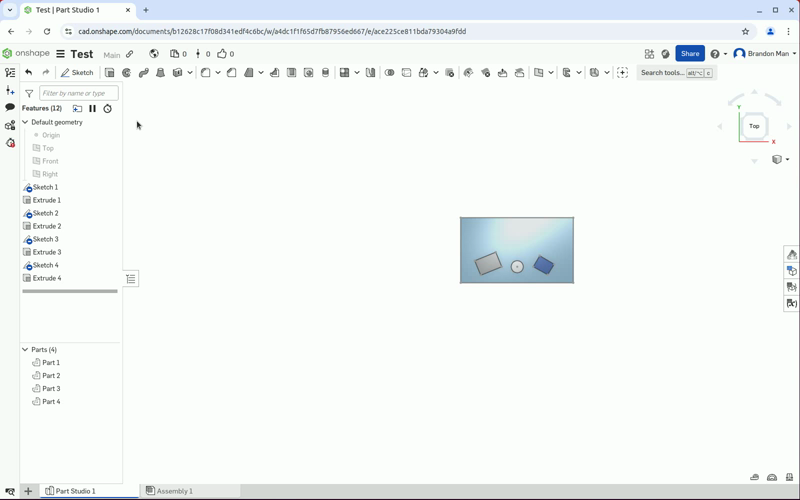
key(shift+7)
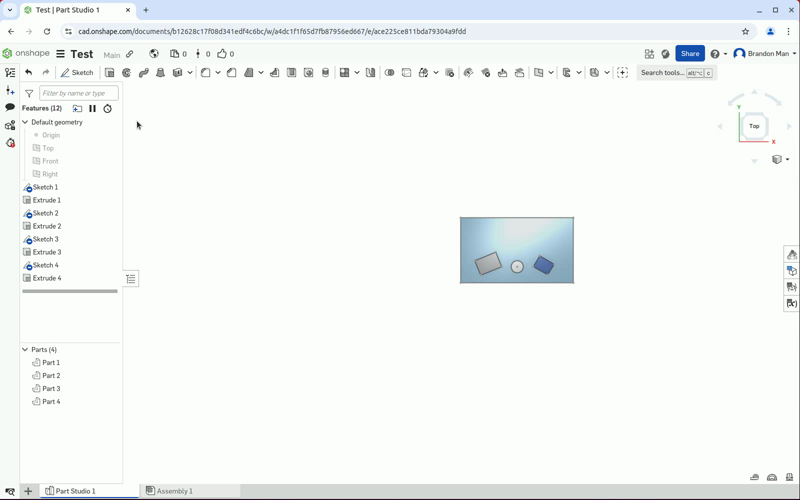
key(up, 3)
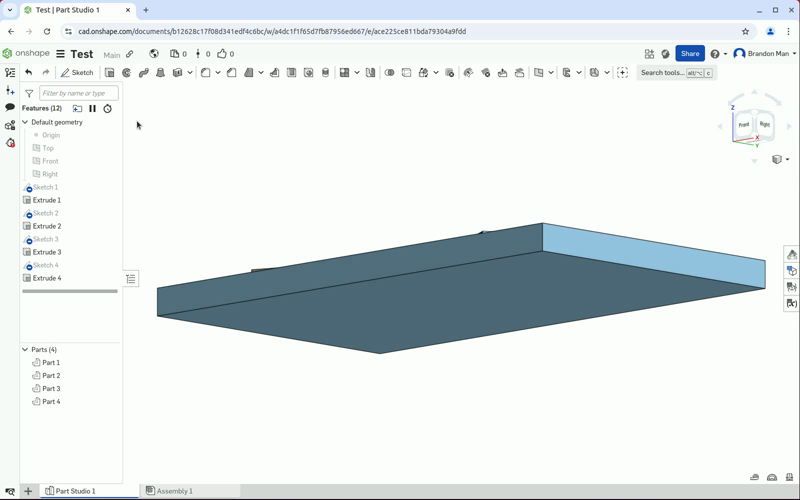
key(left, 3)
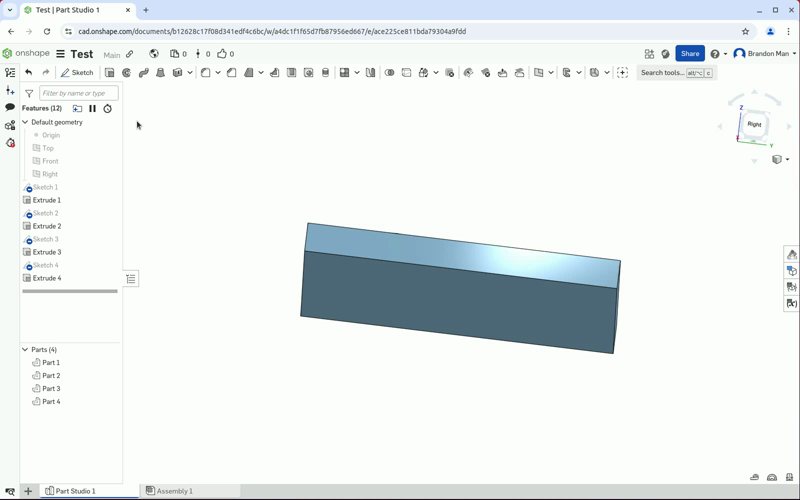
key(right, 3)
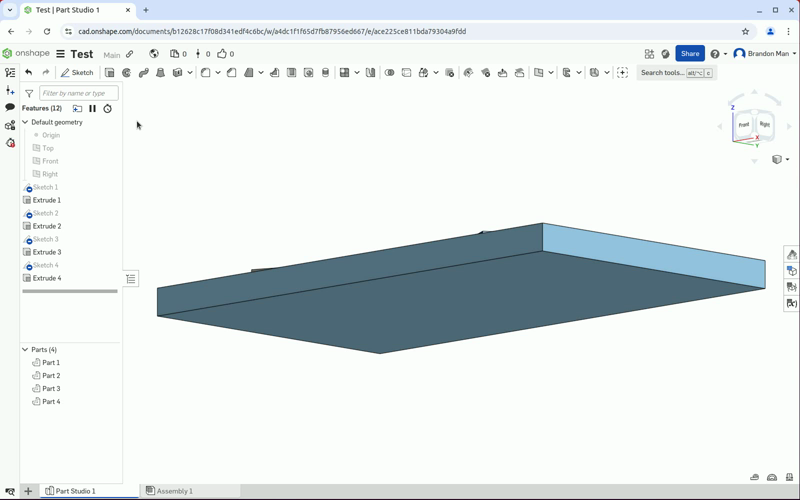
key(down, 3)
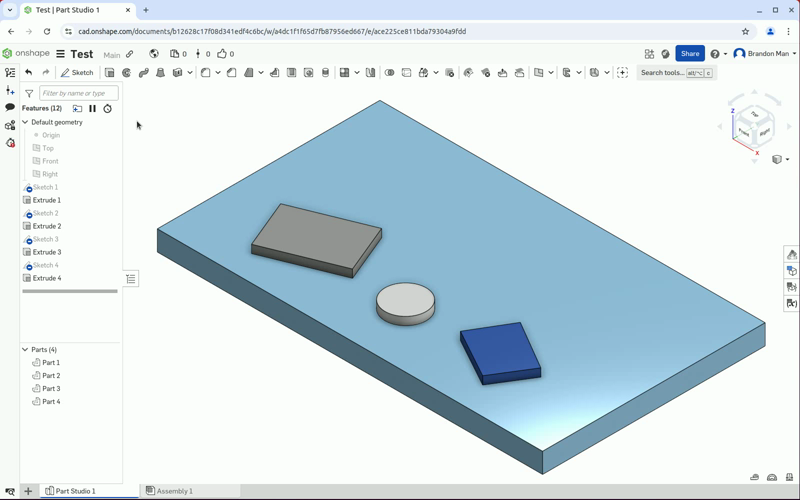
mouse_move(73, 189)
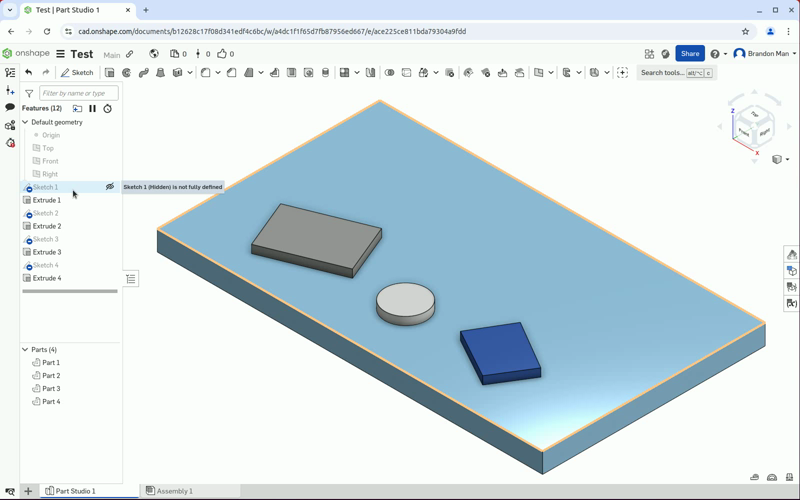
click(73, 189)